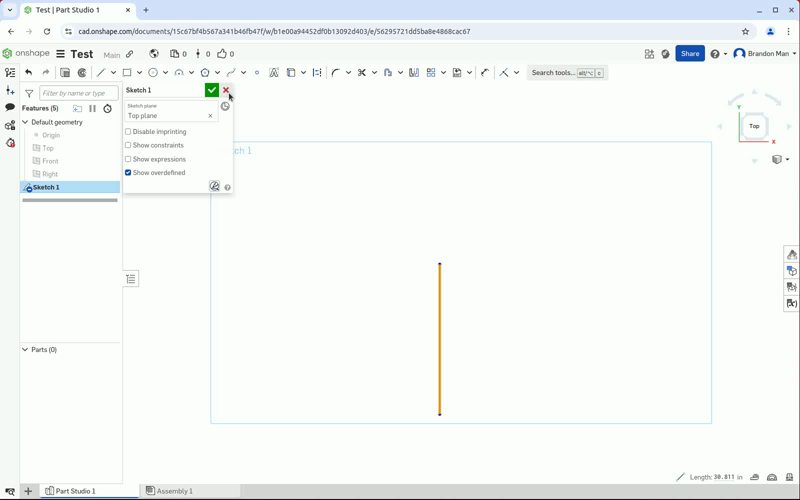
key(shift+h)
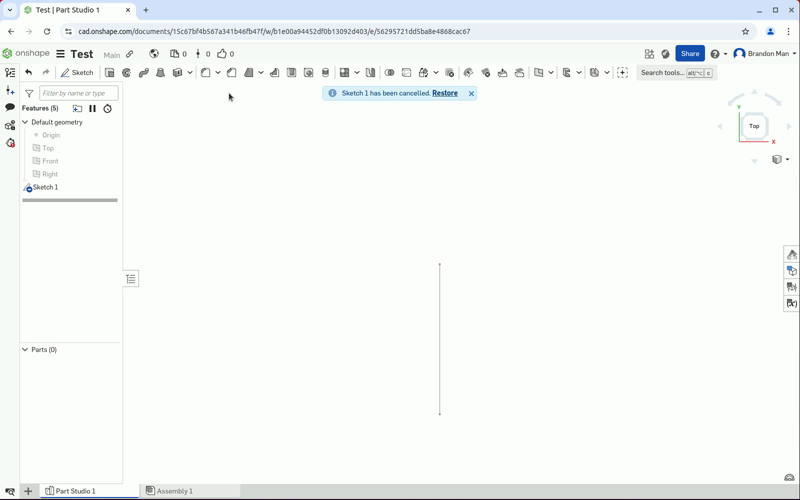
mouse_move(73, 352)
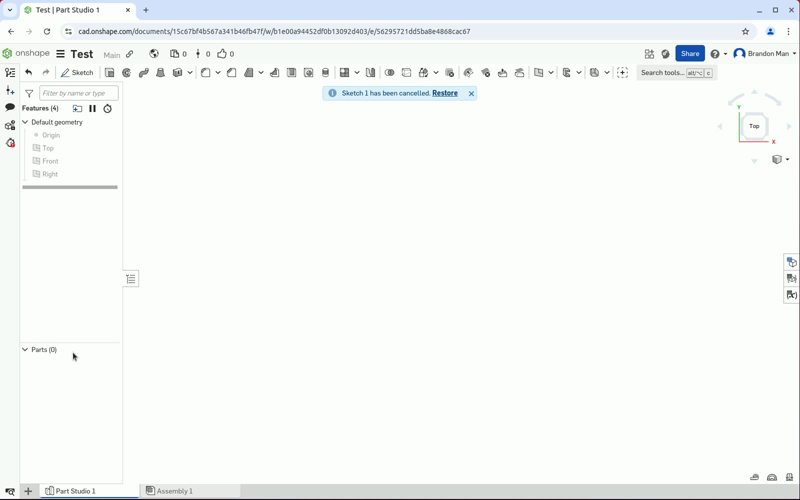
key(y)
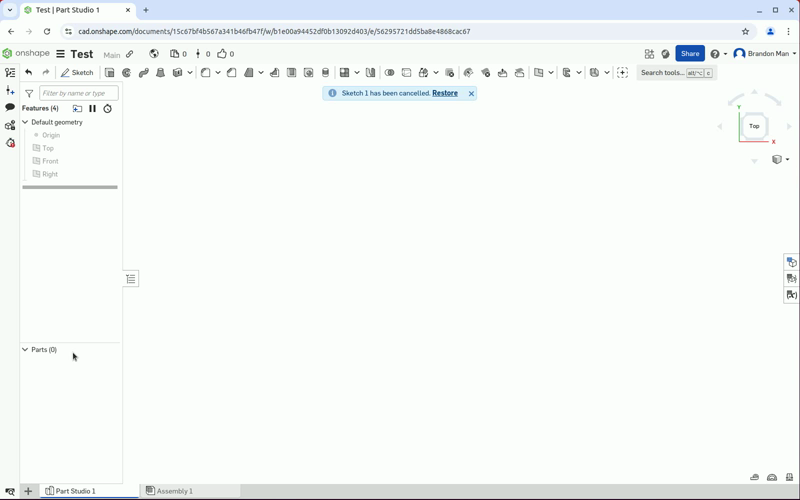
key(shift+p)
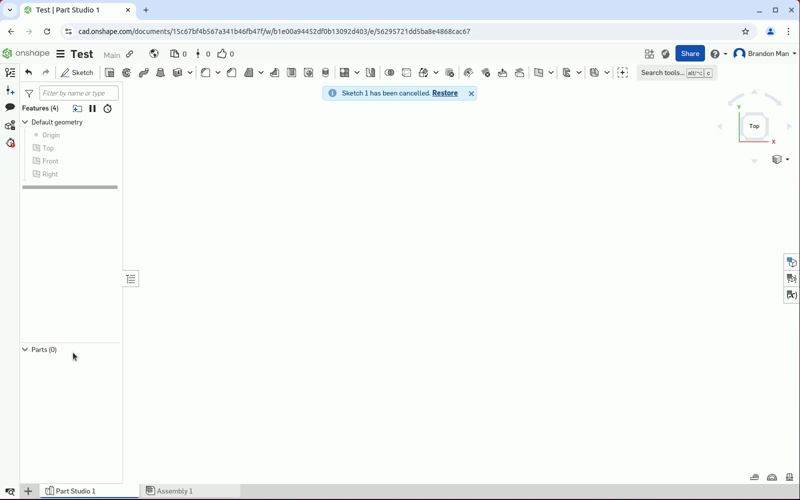
key(space)
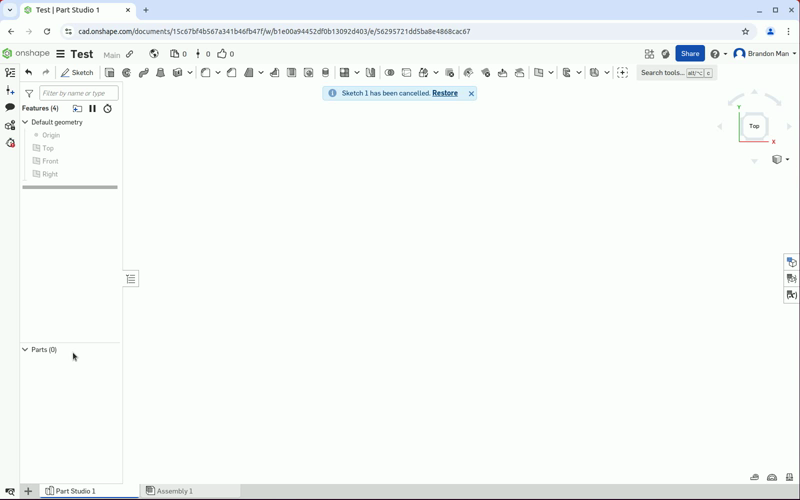
key_down(shift)
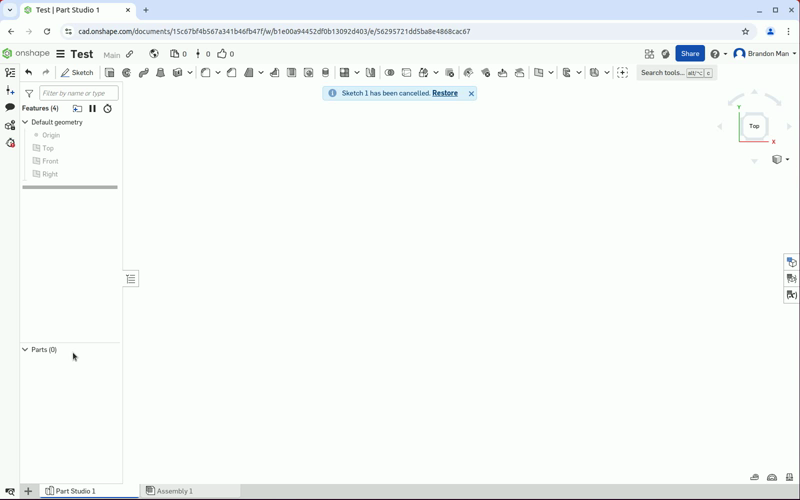
key(up)
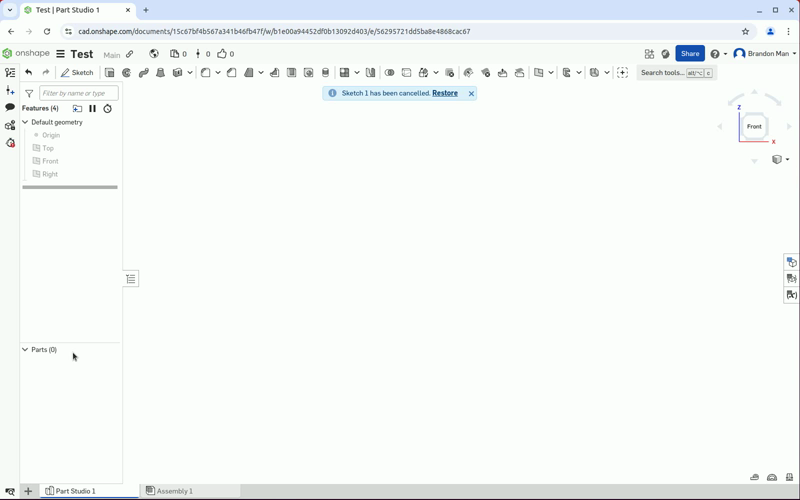
key_up(shift)
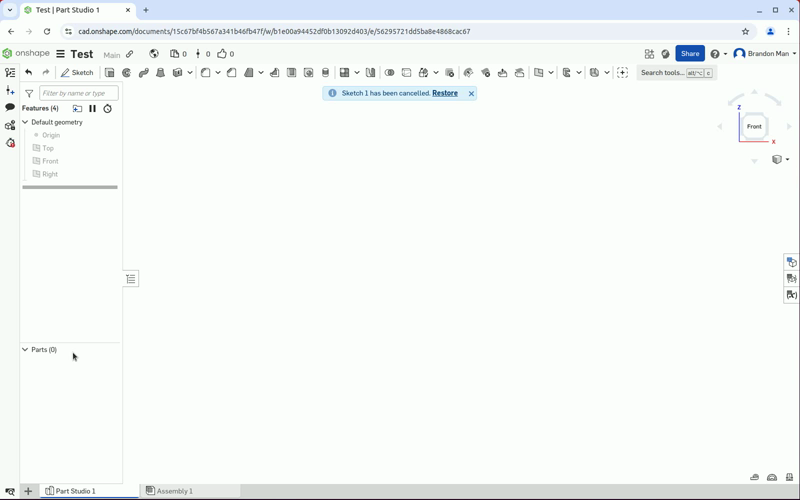
mouse_move(73, 352)
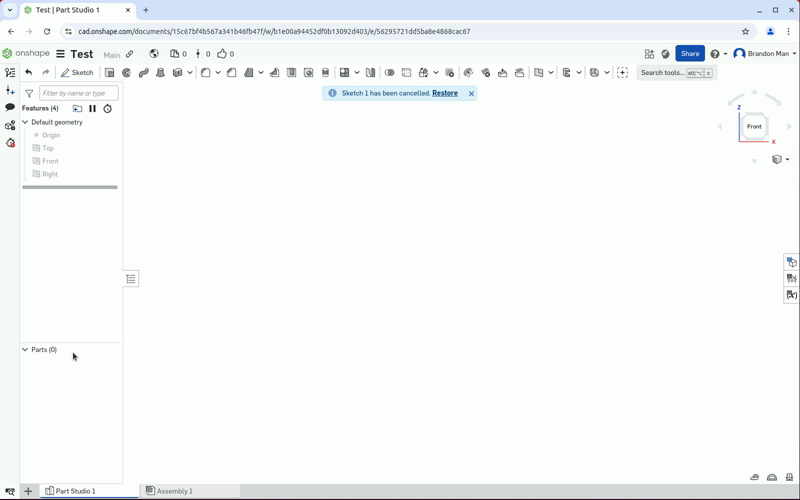
key(shift+y)
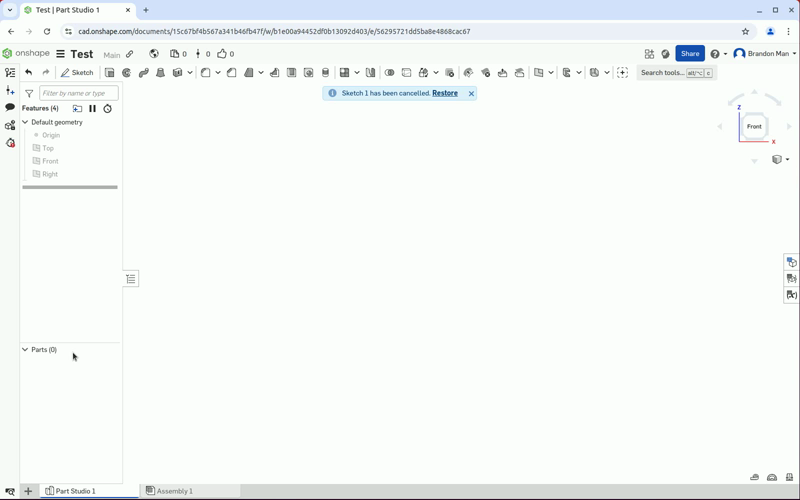
key(shift+s)
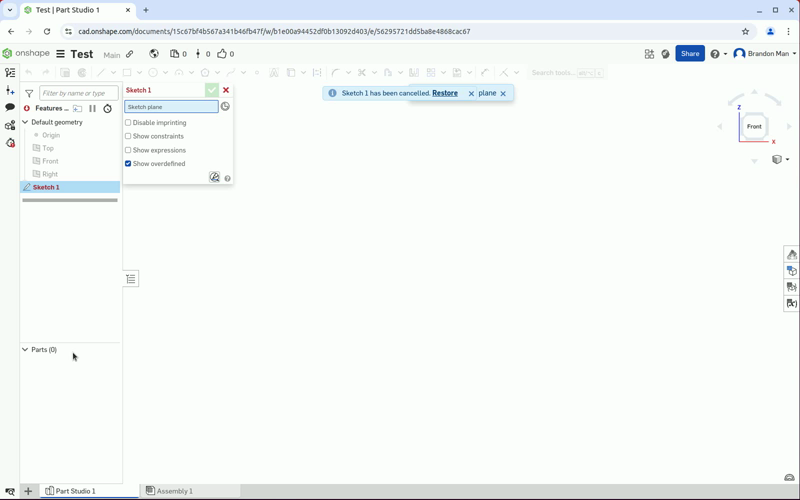
mouse_move(73, 163)
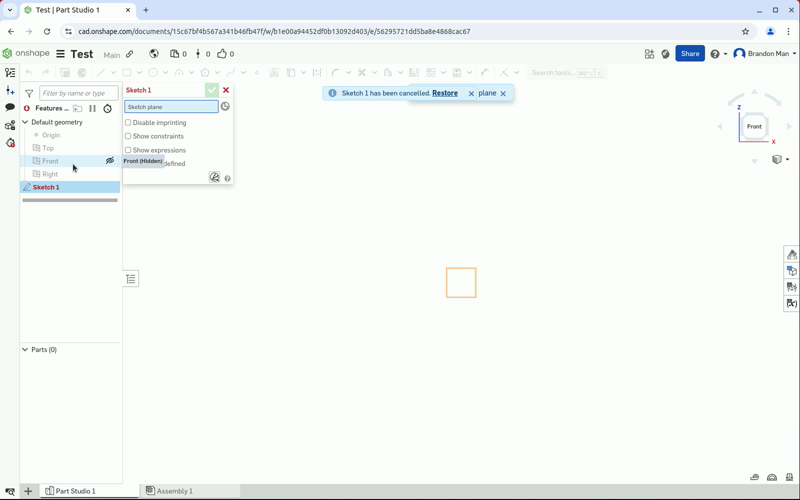
click(73, 163)
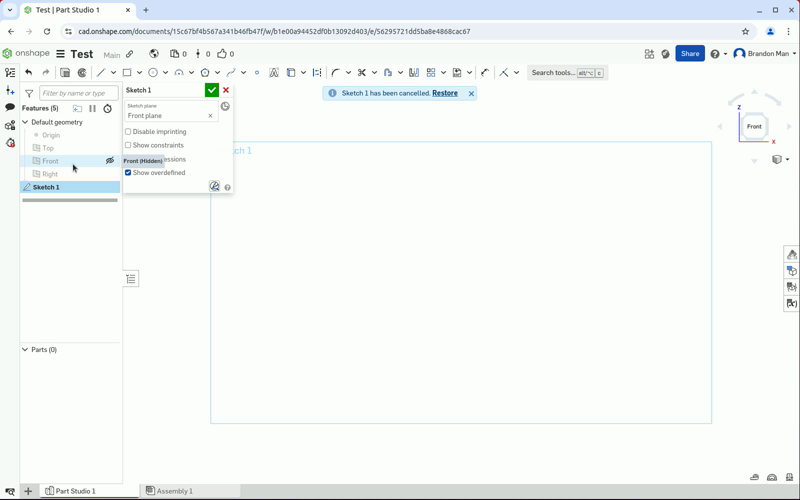
mouse_move(73, 352)
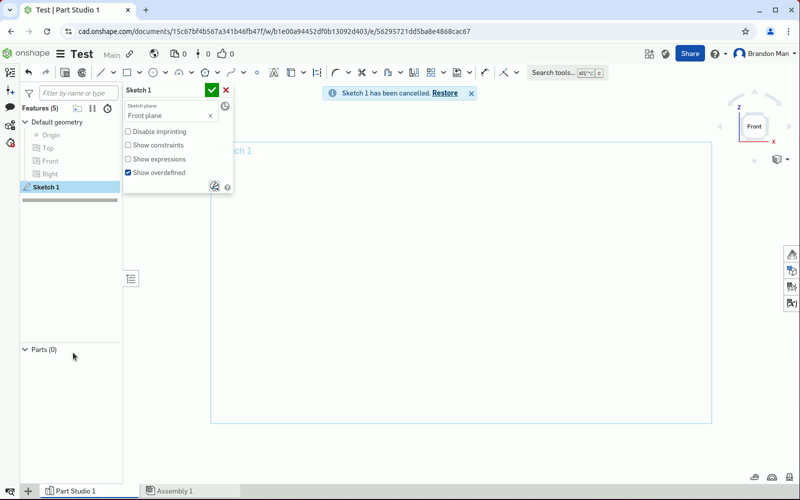
key(y)
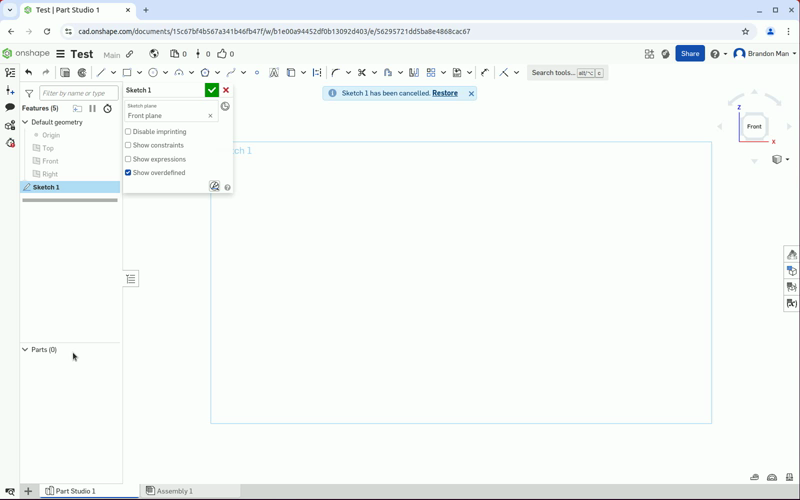
key(c)
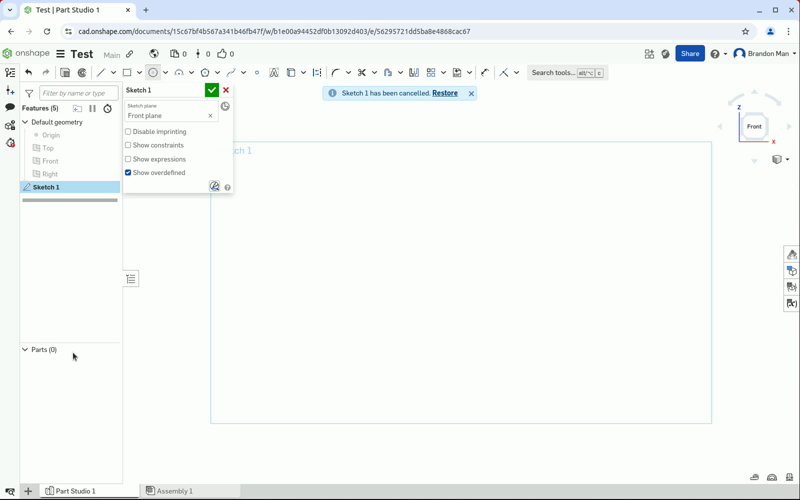
key_down(shift)
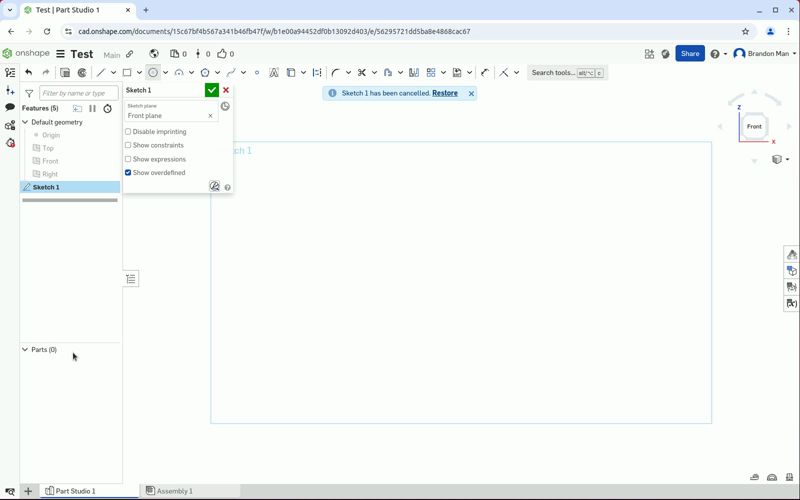
mouse_move(461, 282)
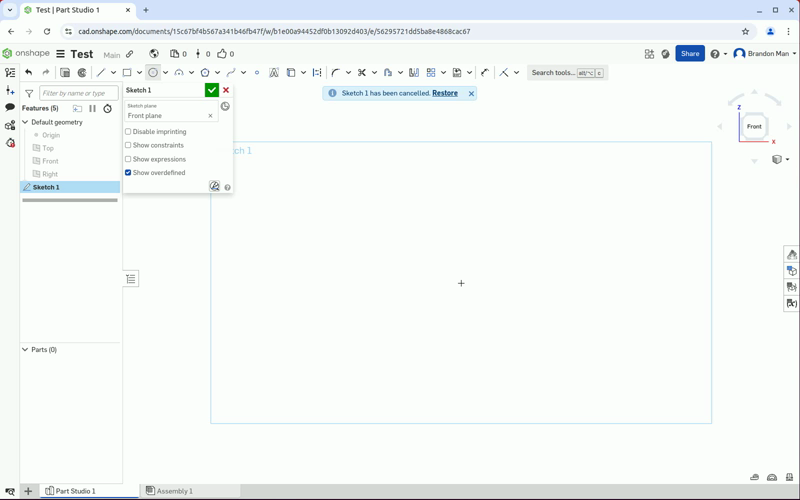
click(461, 282)
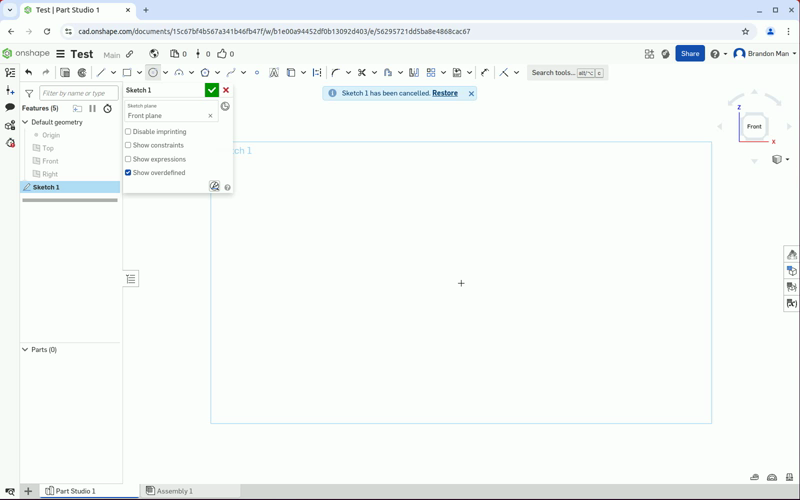
key_up(shift)
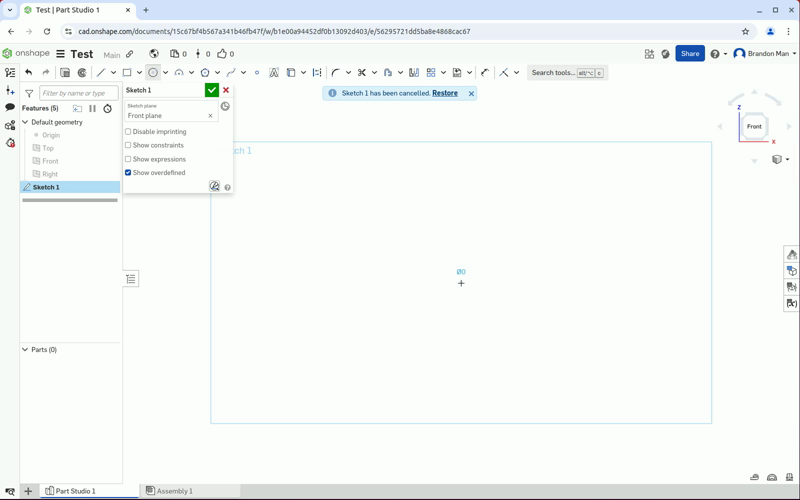
mouse_move(478, 282)
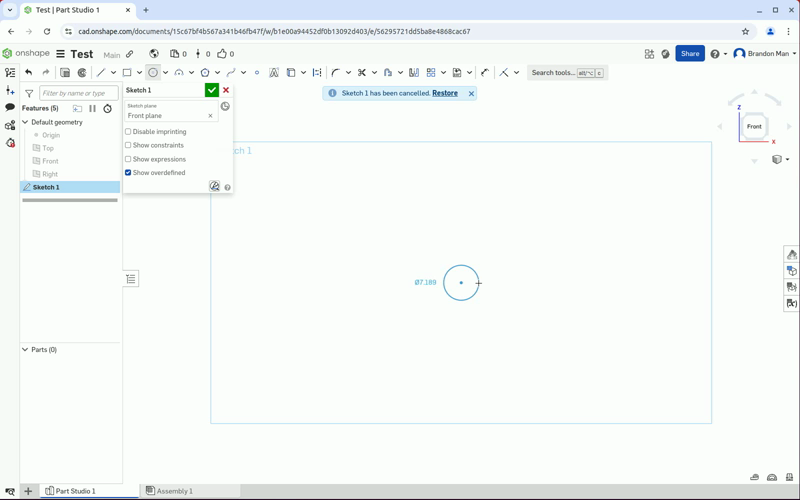
click(478, 282)
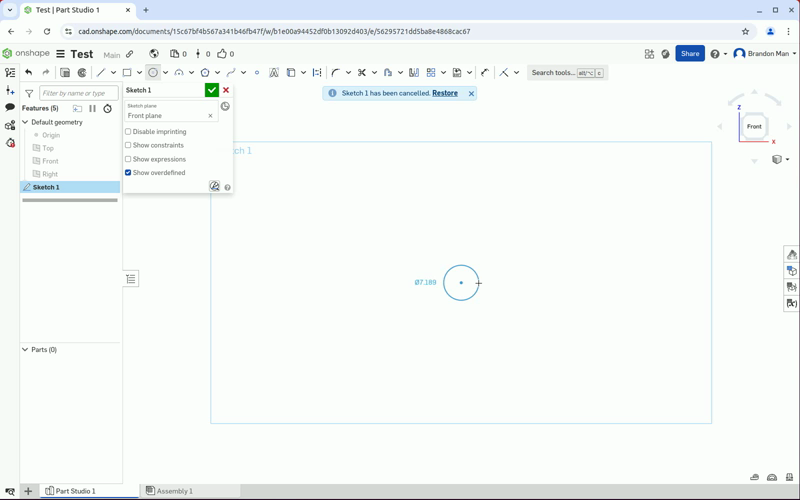
key(esc)
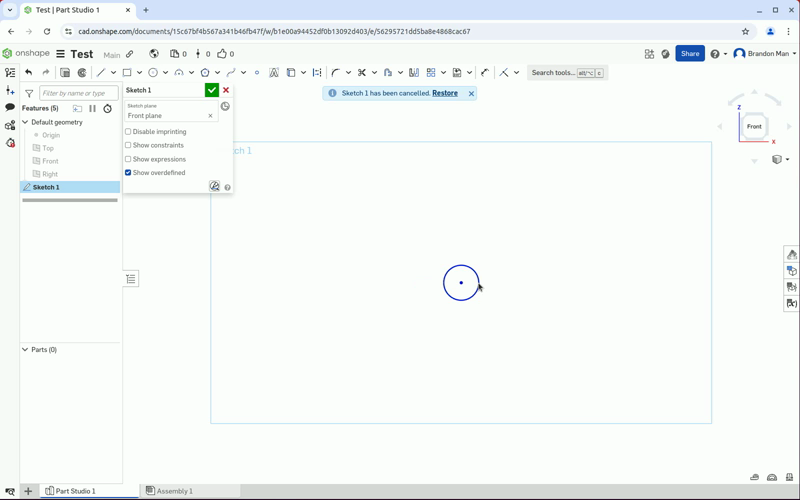
key(c)
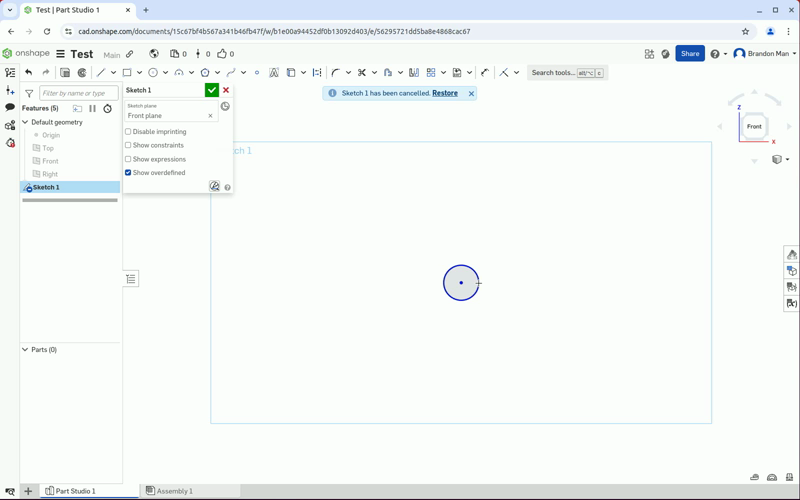
key_down(shift)
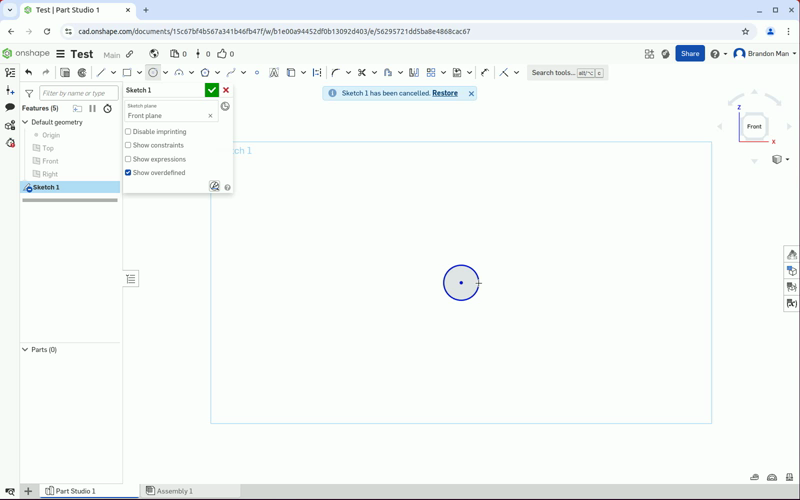
mouse_move(461, 282)
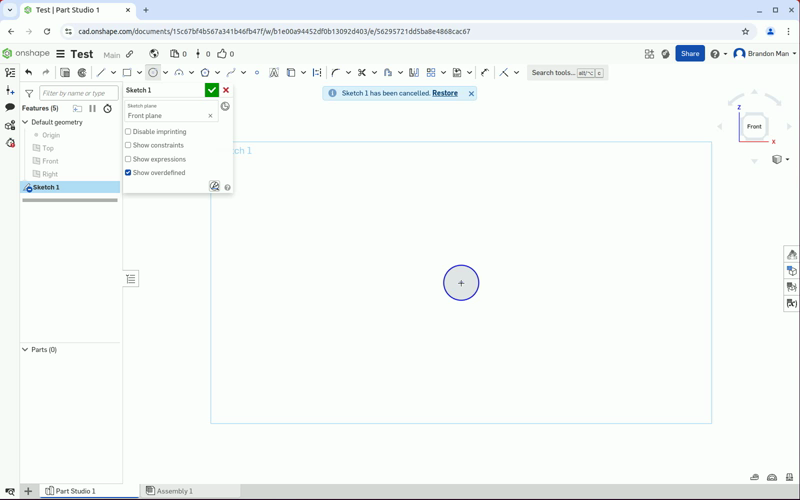
click(461, 282)
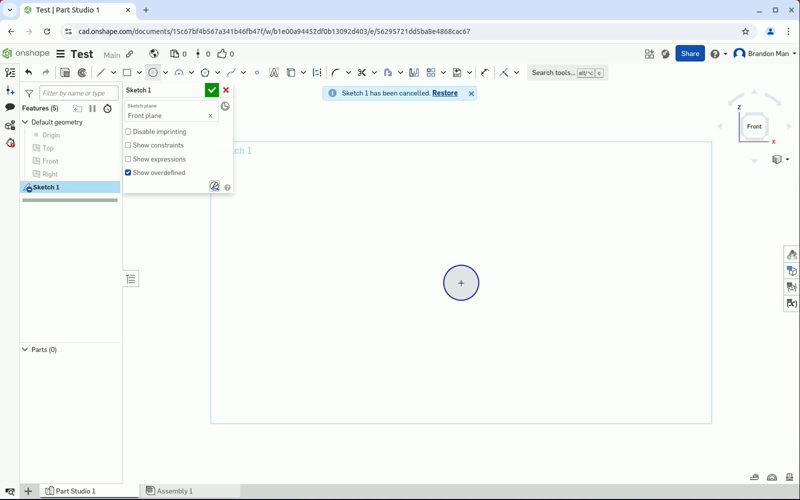
key_up(shift)
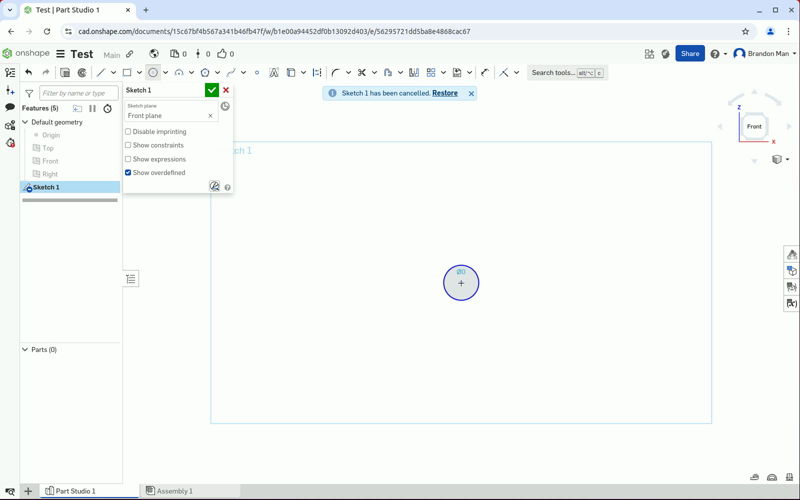
mouse_move(471, 282)
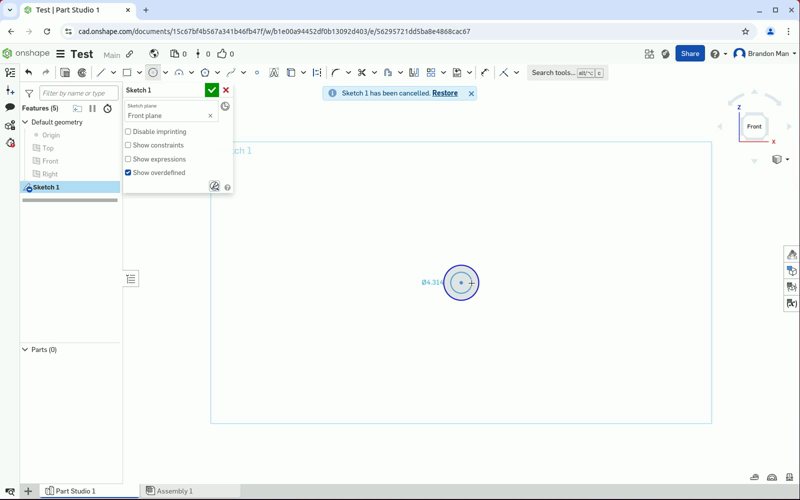
click(471, 282)
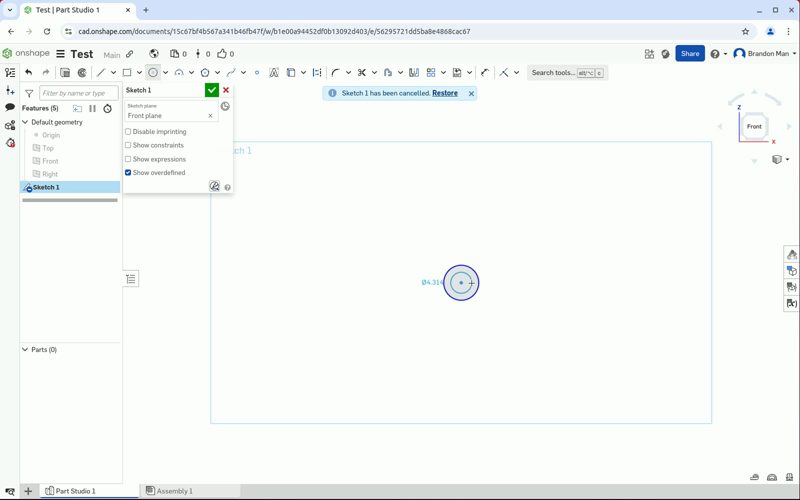
key(esc)
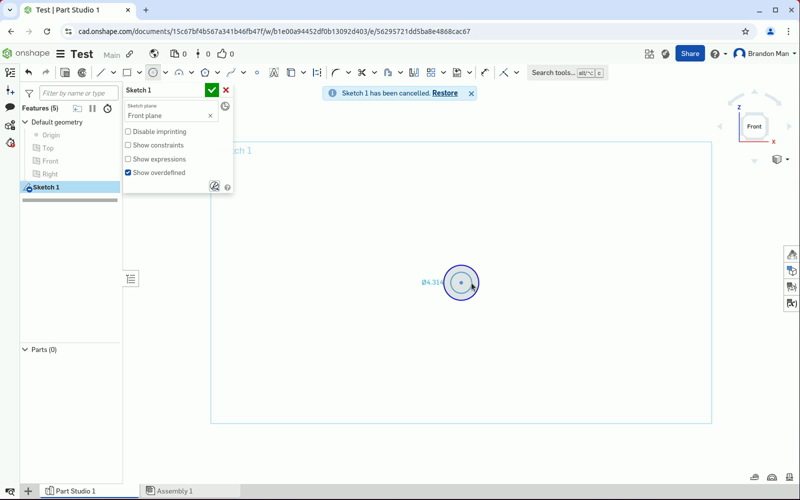
mouse_move(445, 283)
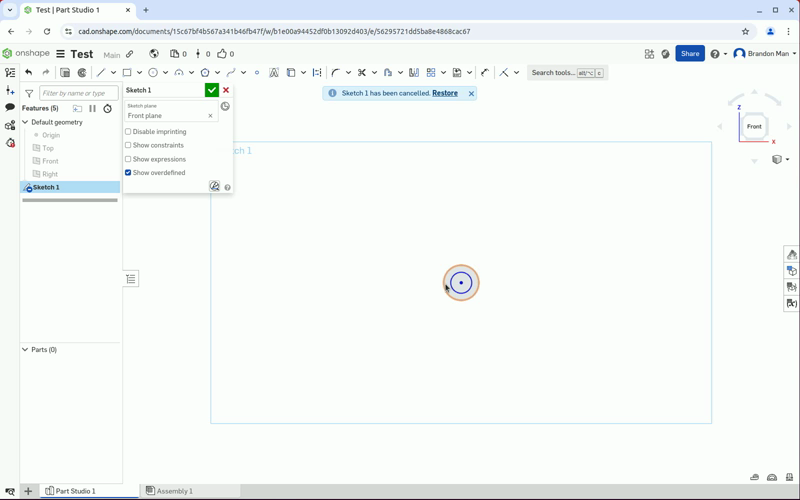
scroll(6)
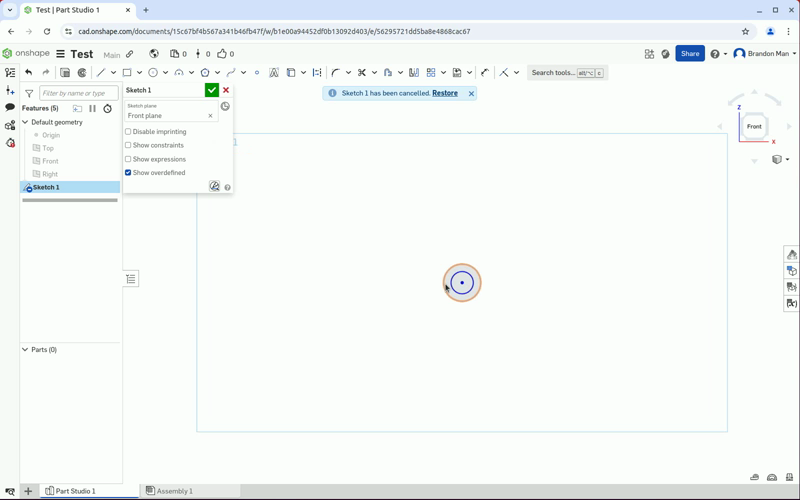
scroll(6)
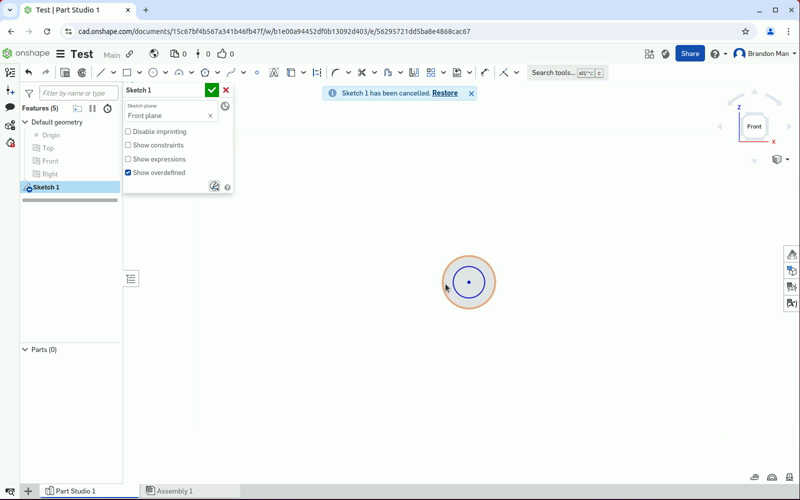
scroll(6)
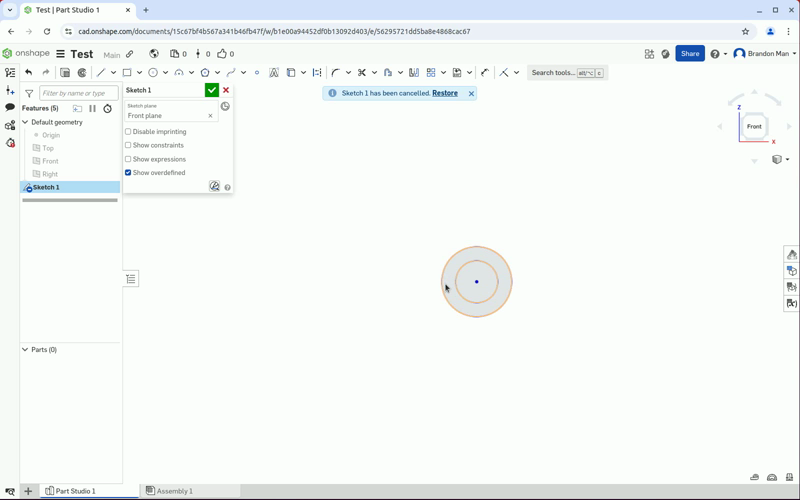
scroll(6)
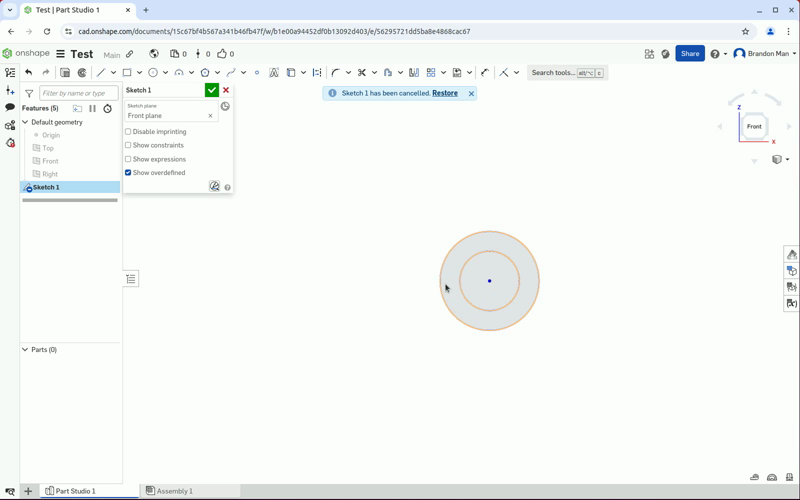
scroll(6)
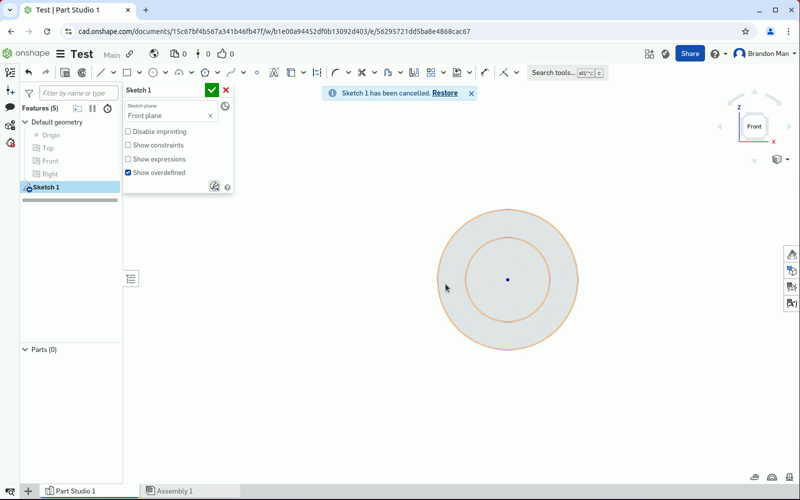
scroll(6)
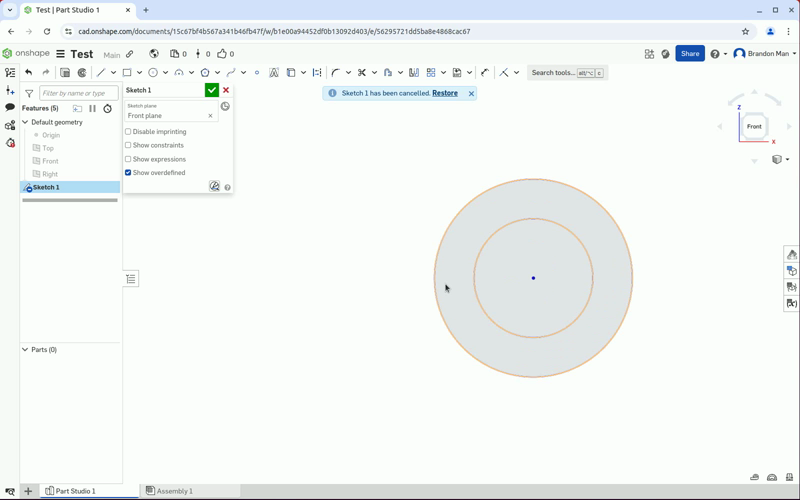
scroll(6)
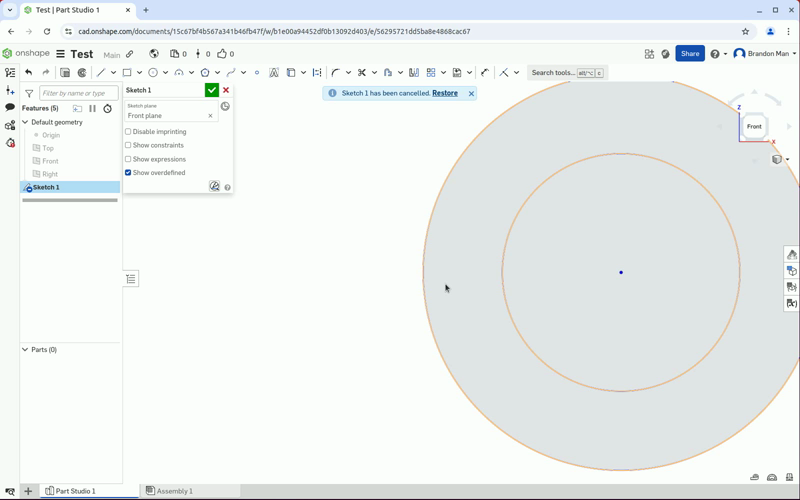
click(445, 283)
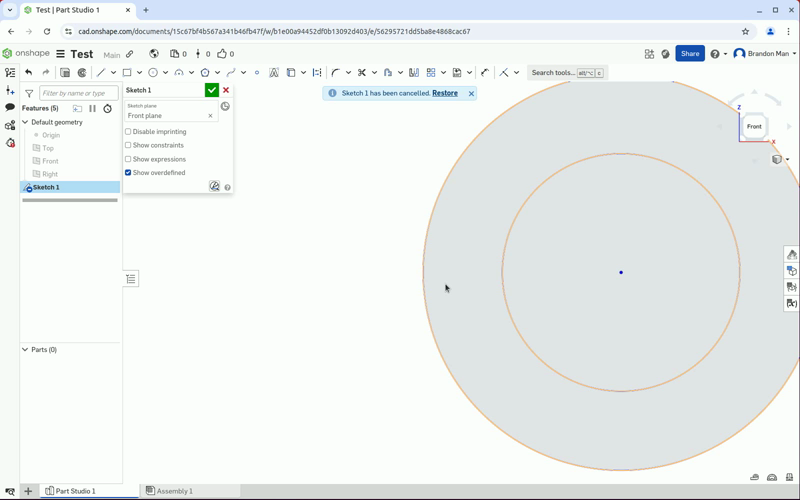
scroll(-6)
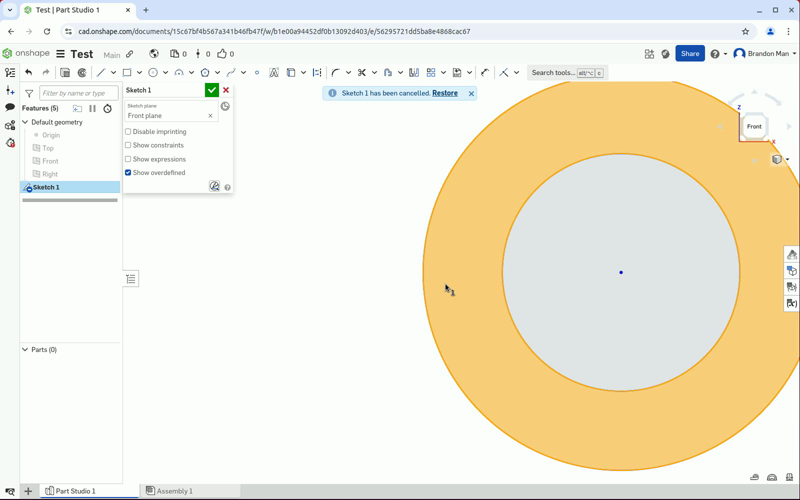
scroll(-6)
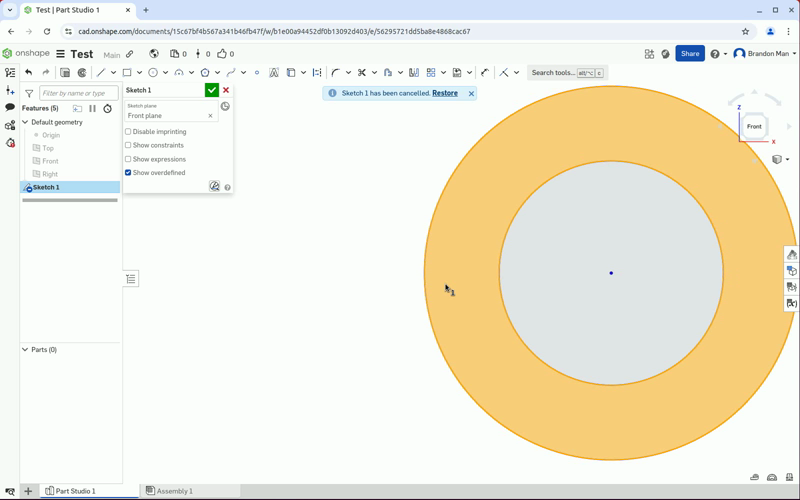
scroll(-6)
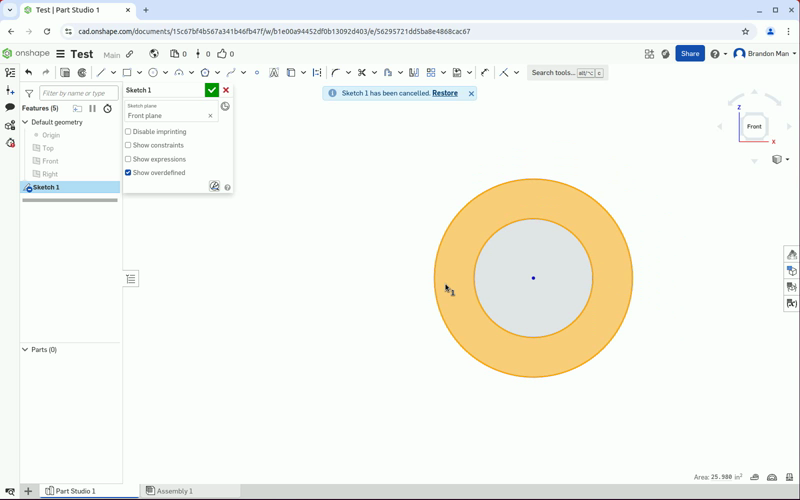
scroll(-6)
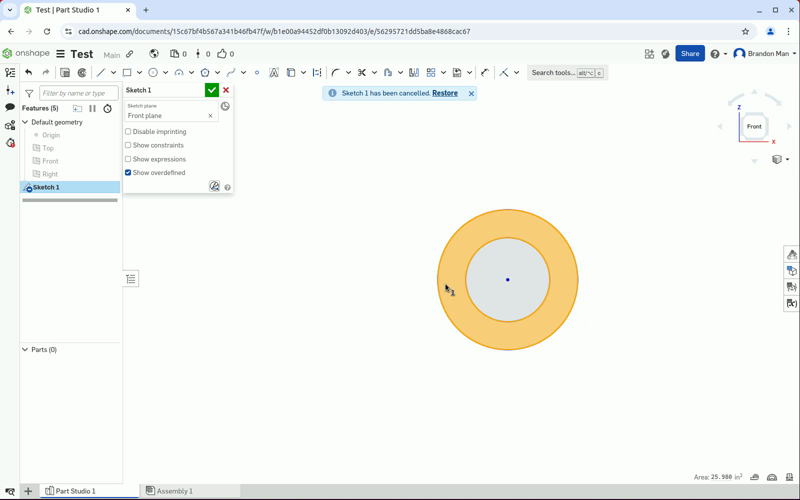
scroll(-6)
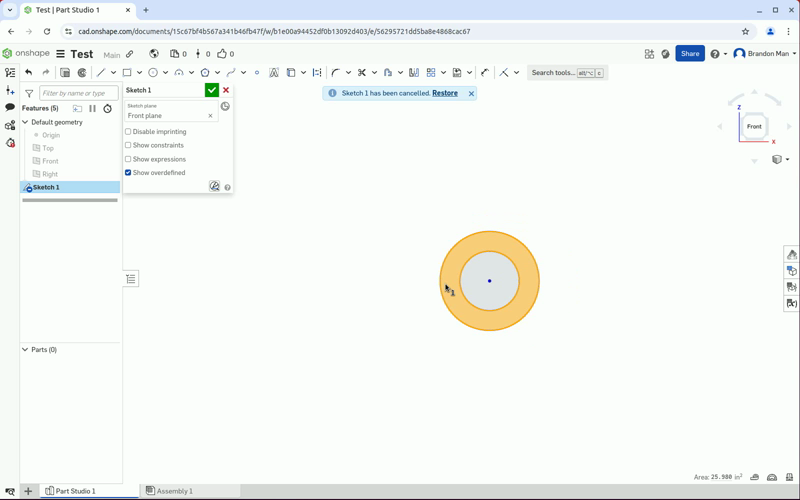
scroll(-6)
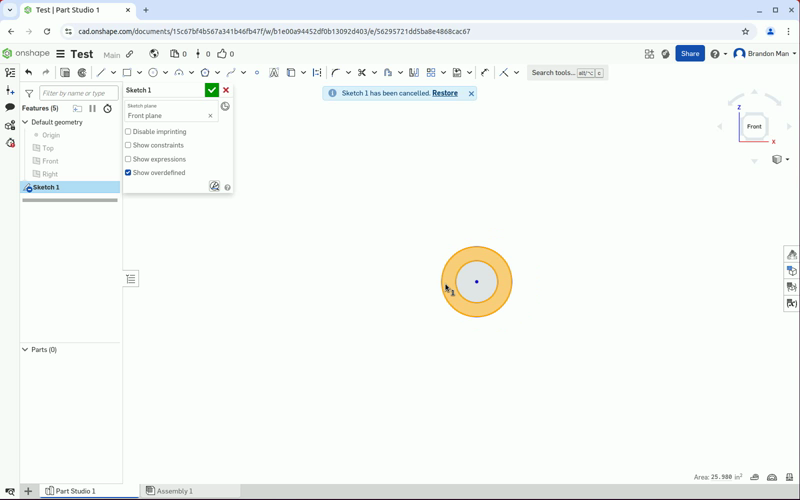
scroll(-6)
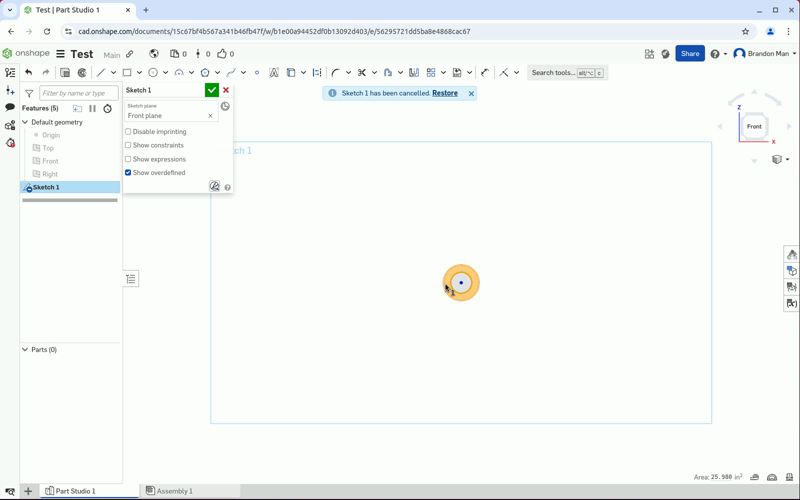
mouse_move(73, 352)
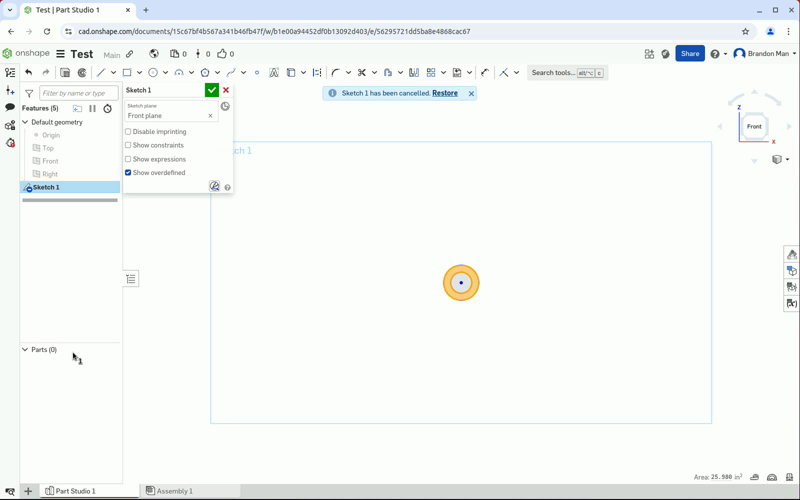
key(shift+y)
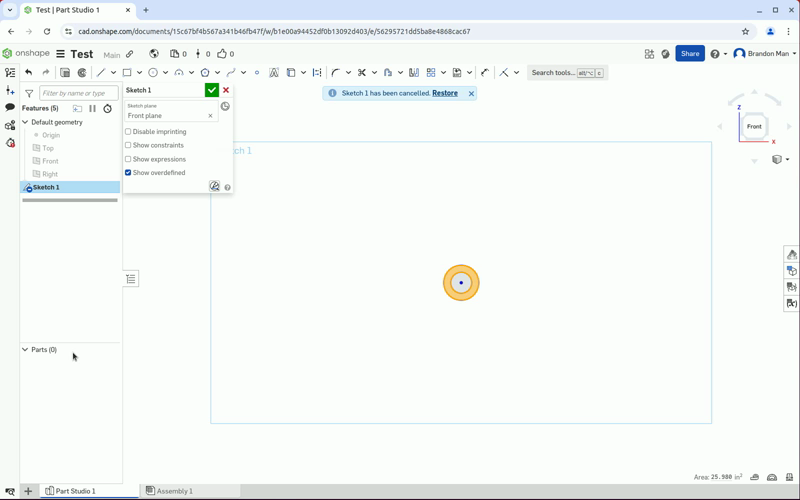
key(shift+e)
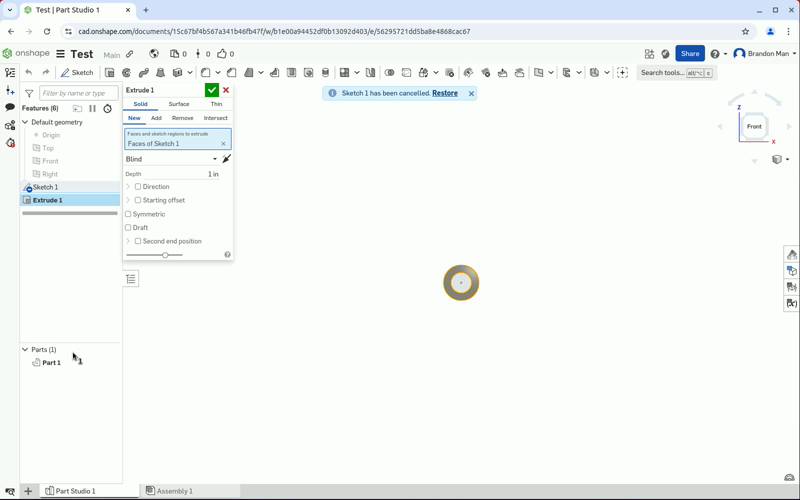
mouse_move(143, 106)
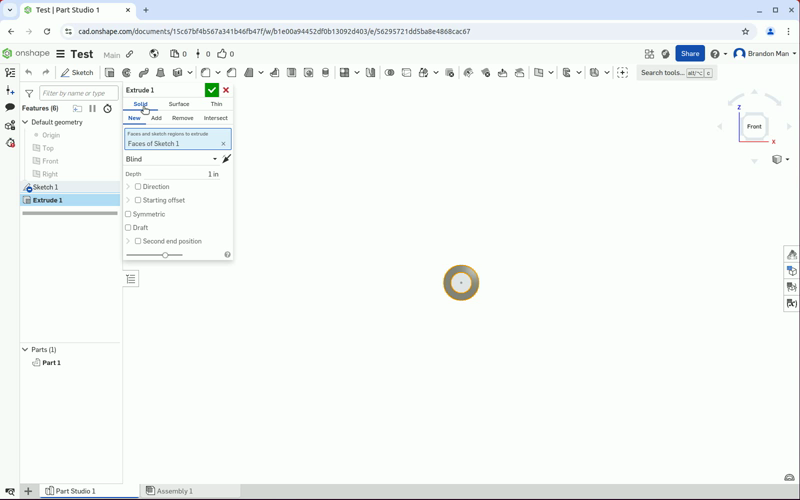
click(143, 106)
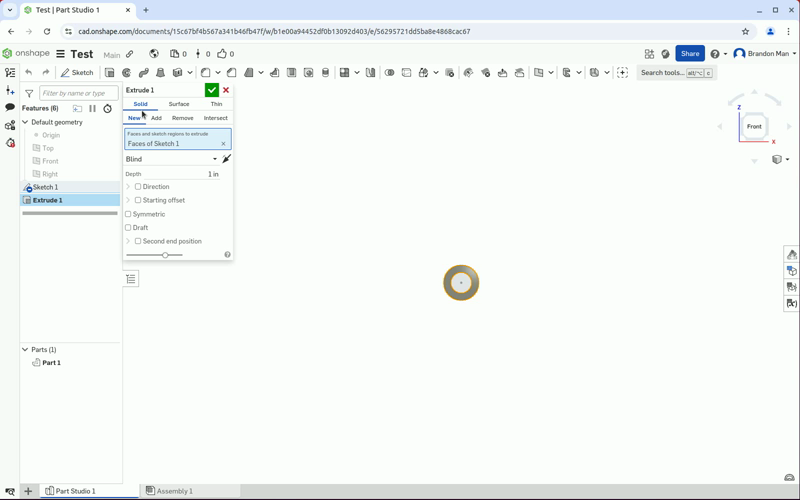
mouse_move(137, 120)
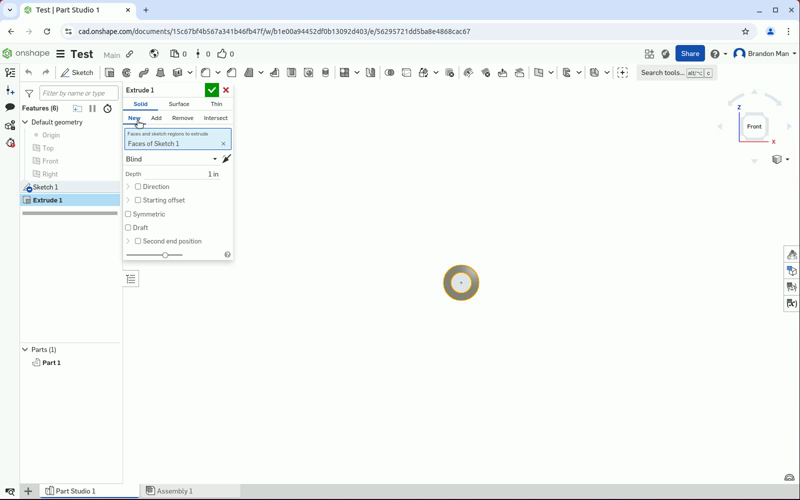
click(137, 120)
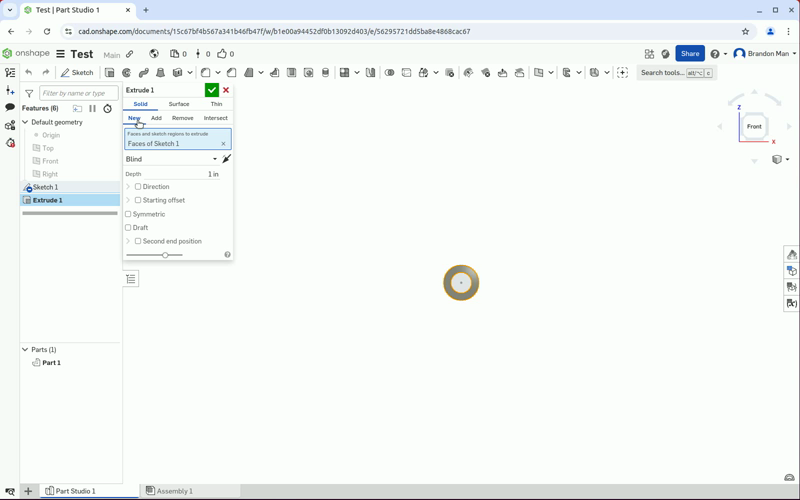
key(tab, 4)
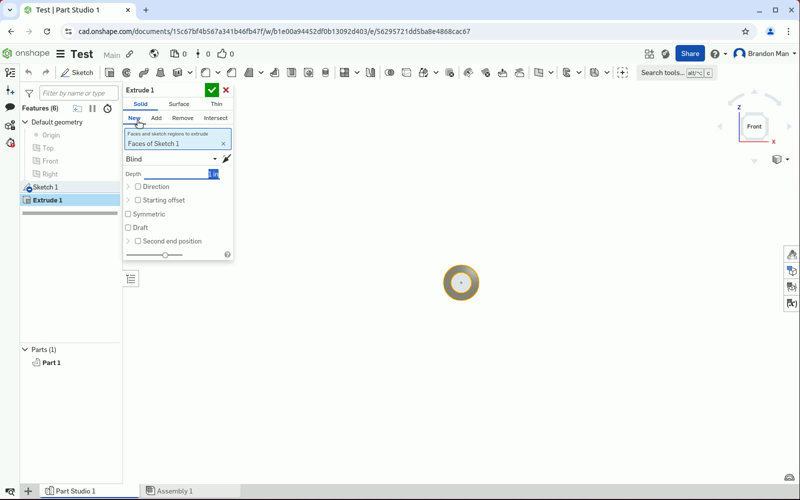
text(6.74)
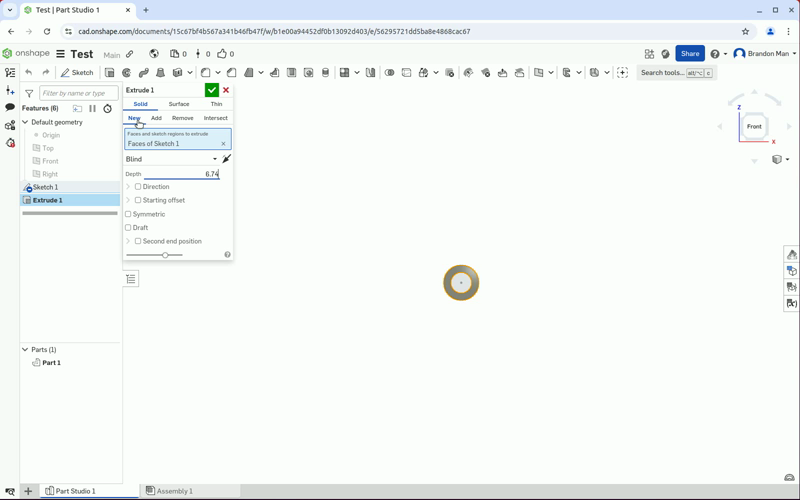
key(enter)
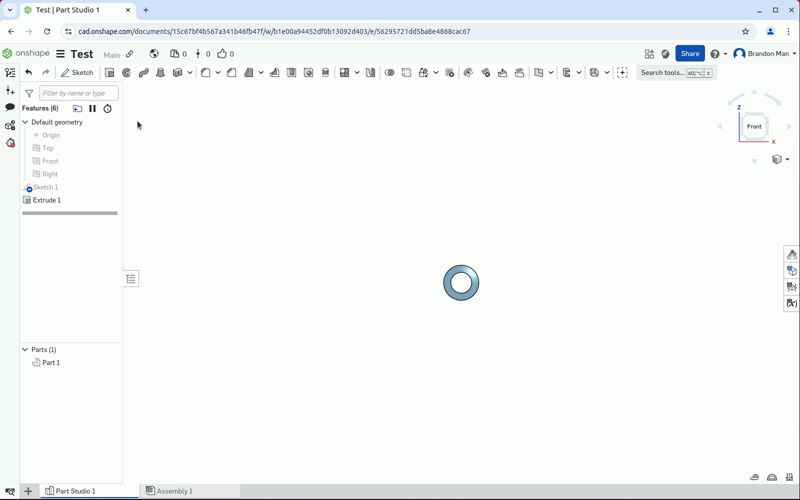
key(shift+h)
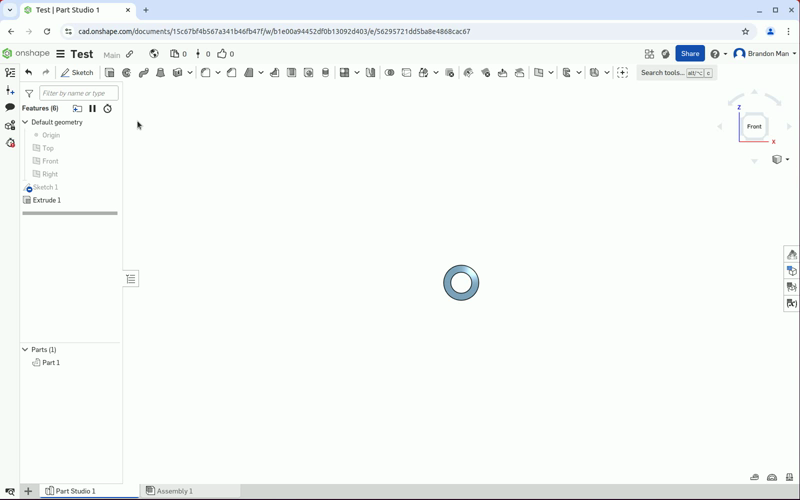
key(shift+h)
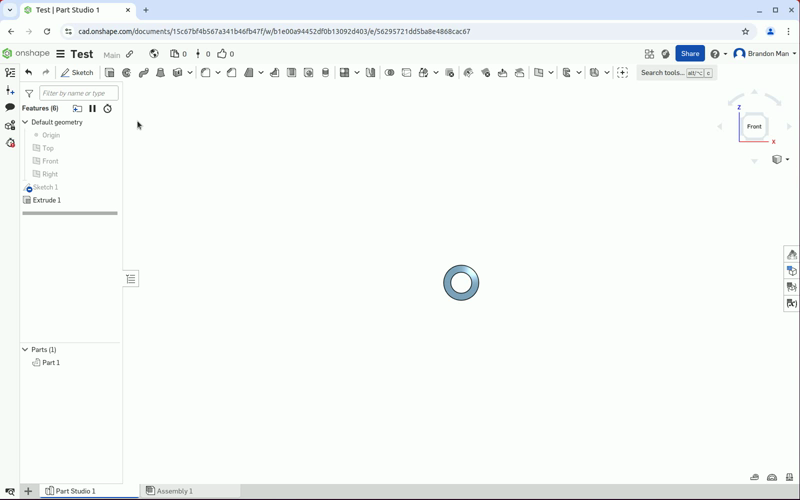
mouse_move(73, 189)
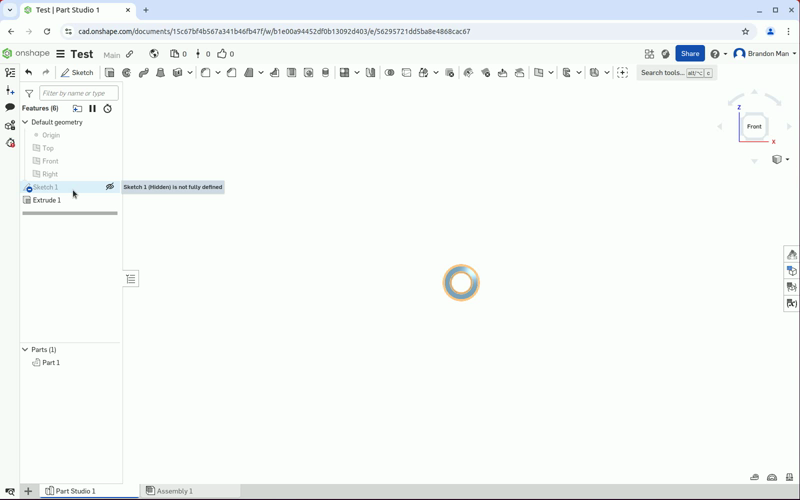
click(73, 189)
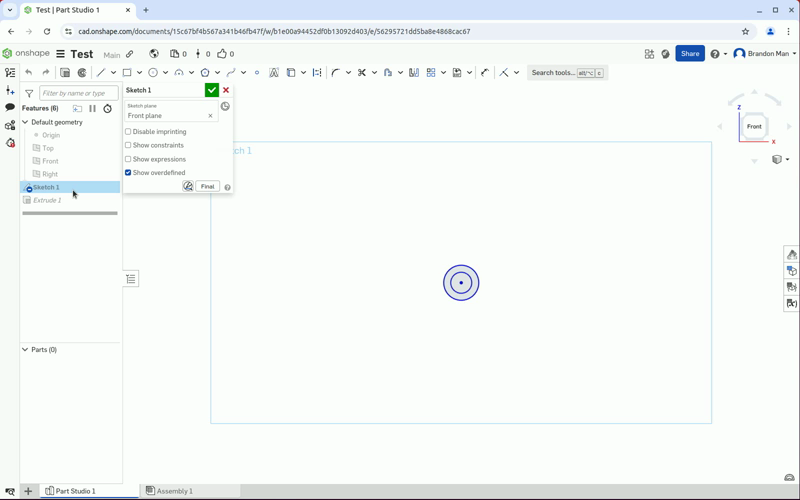
mouse_move(229, 92)
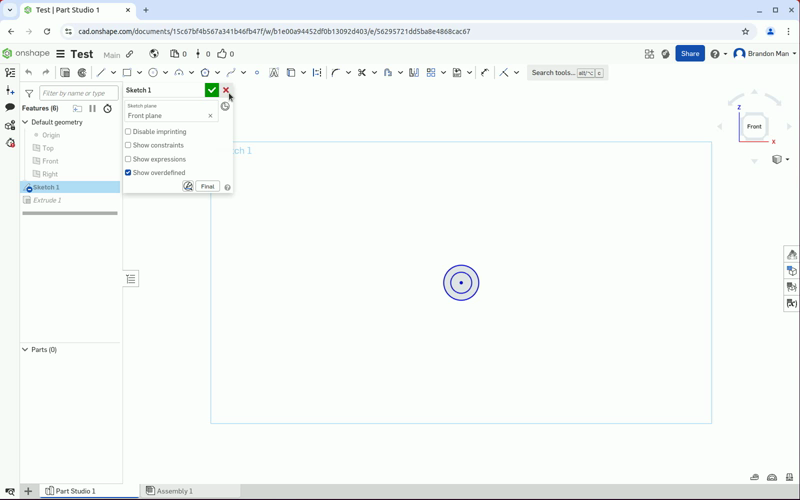
click(229, 92)
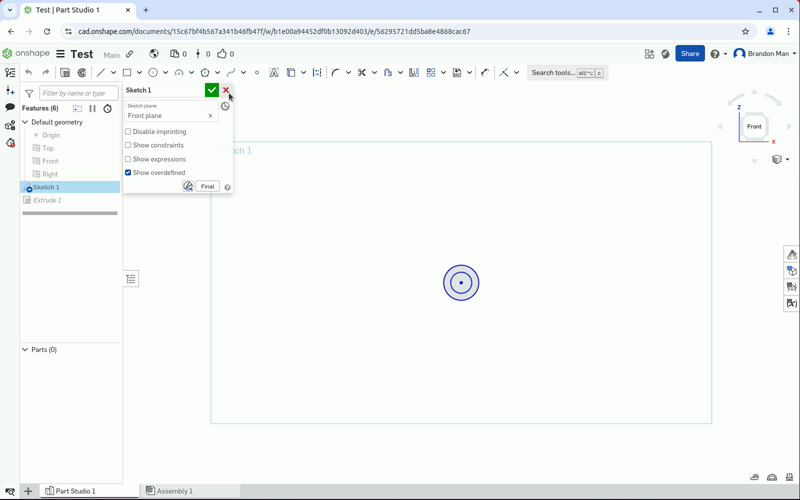
key(shift+s)
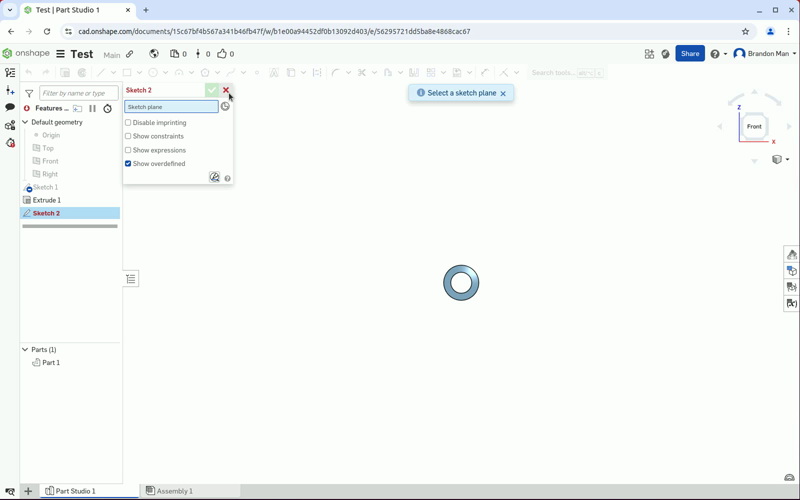
mouse_move(73, 163)
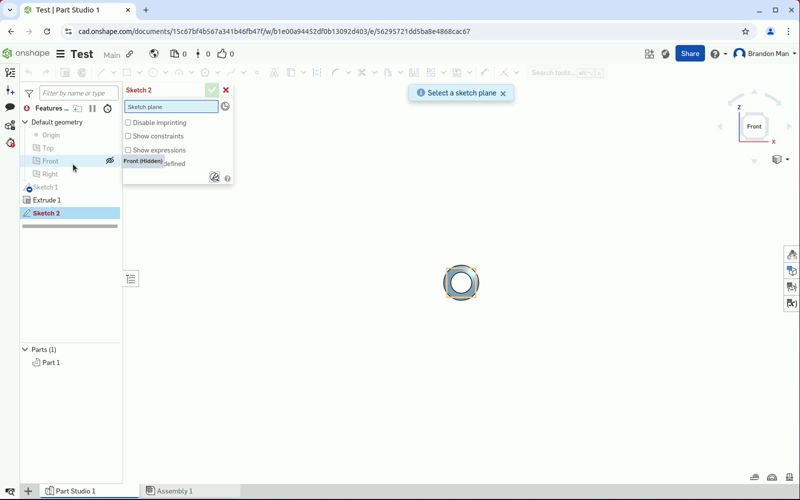
click(73, 163)
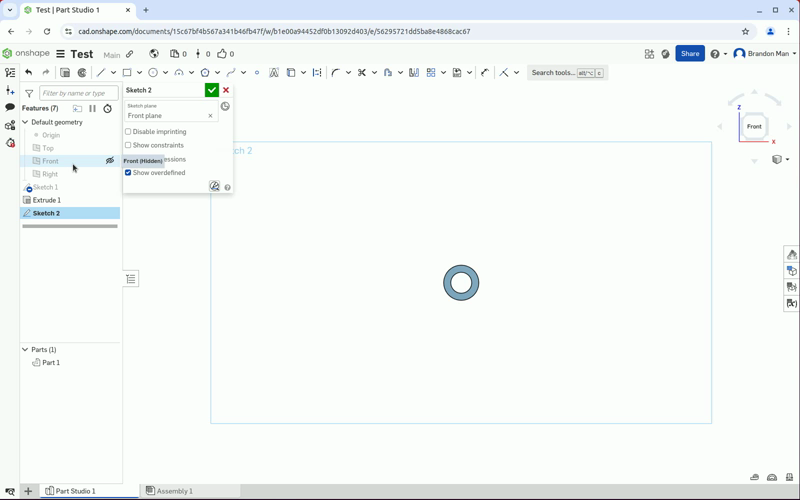
mouse_move(73, 352)
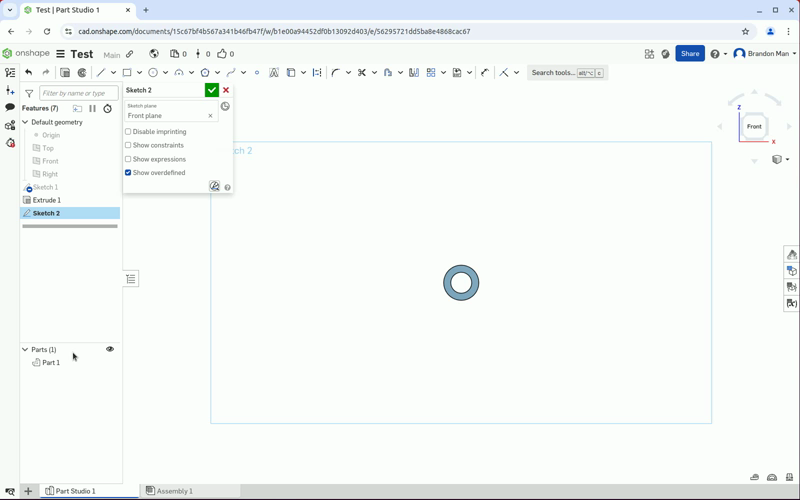
key(y)
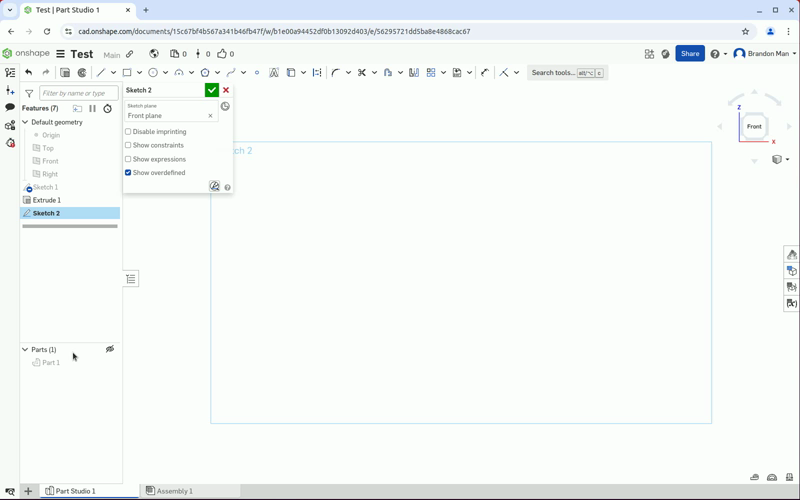
key(l)
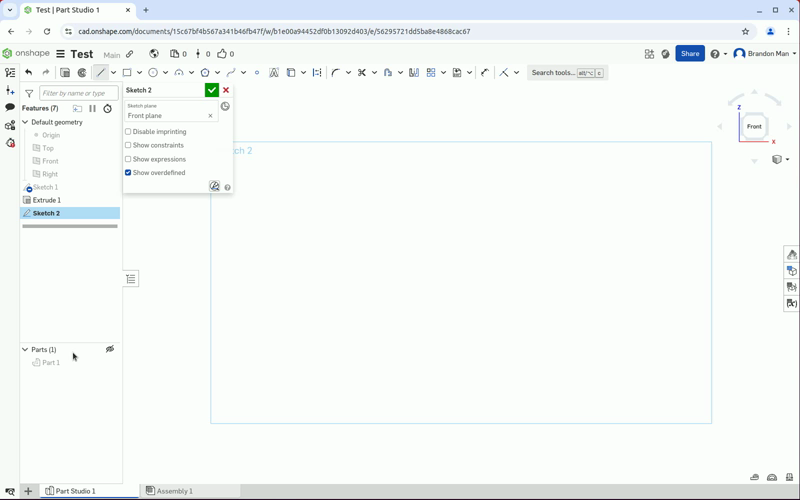
key_down(shift)
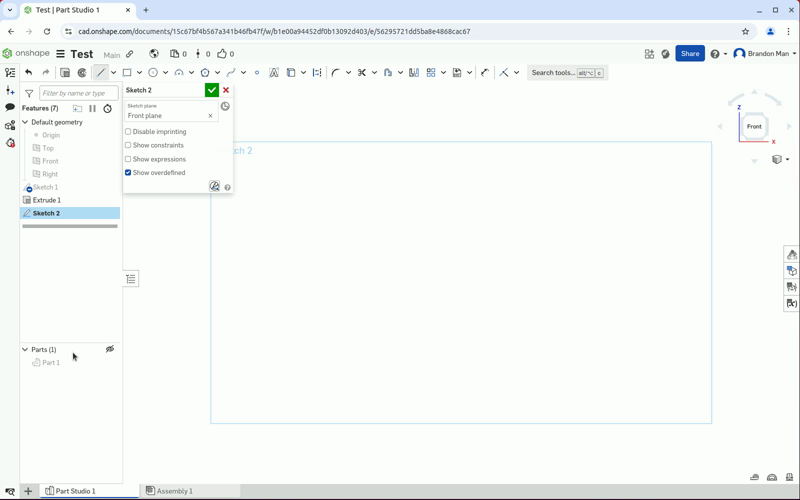
mouse_move(474, 291)
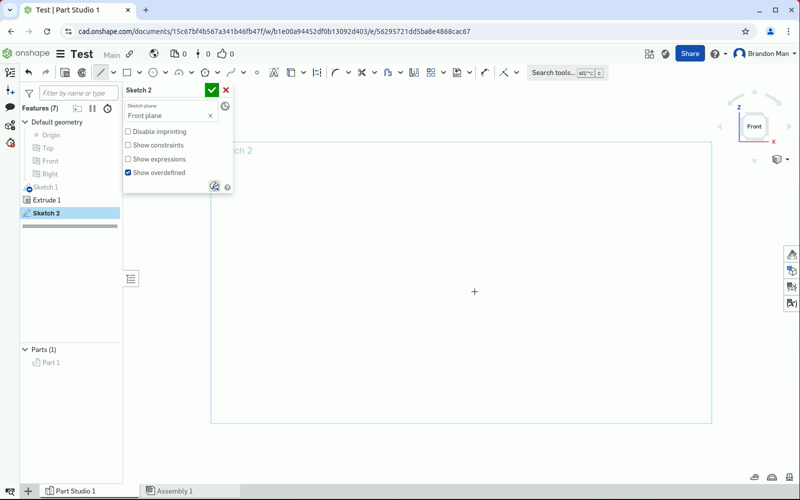
click(474, 291)
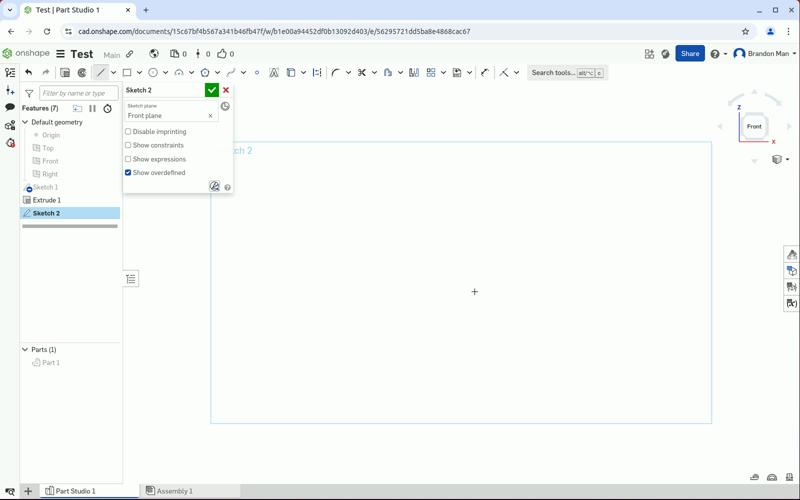
key_up(shift)
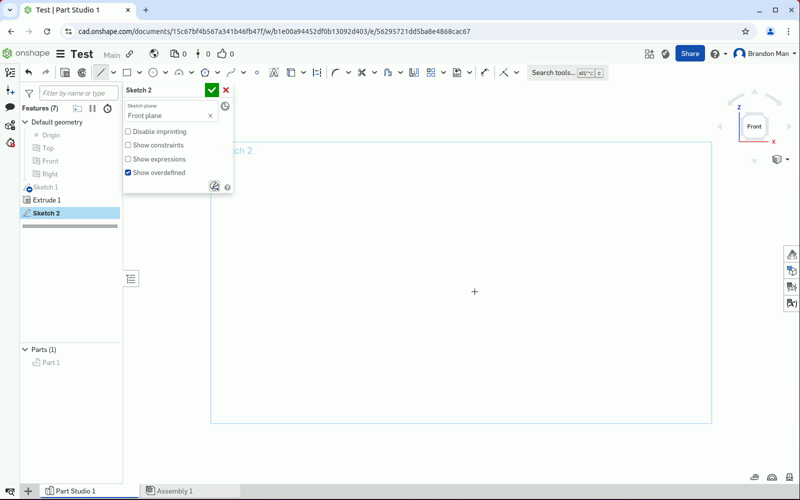
key_down(shift)
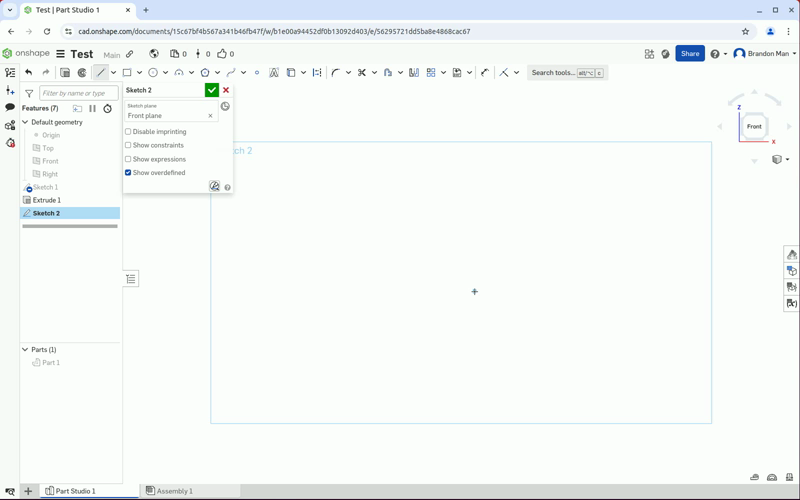
mouse_move(546, 291)
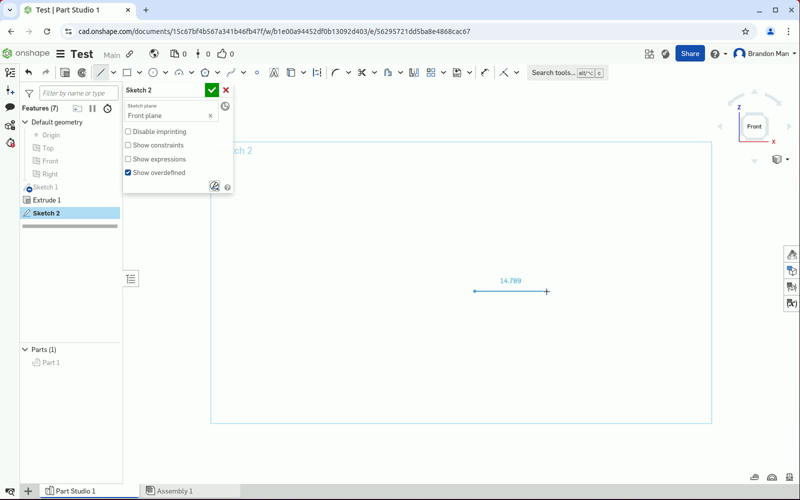
click(546, 291)
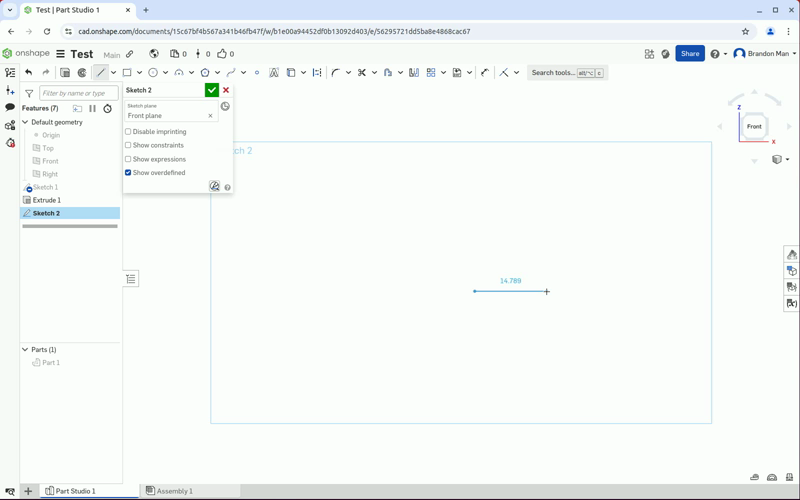
key_up(shift)
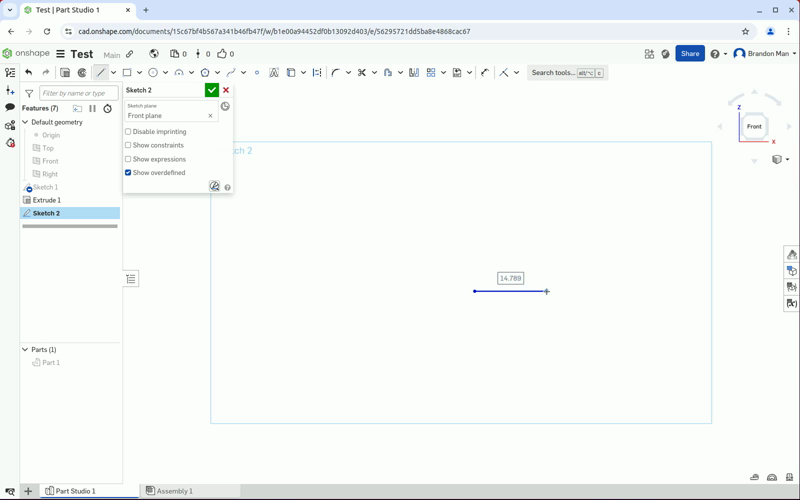
key(esc)
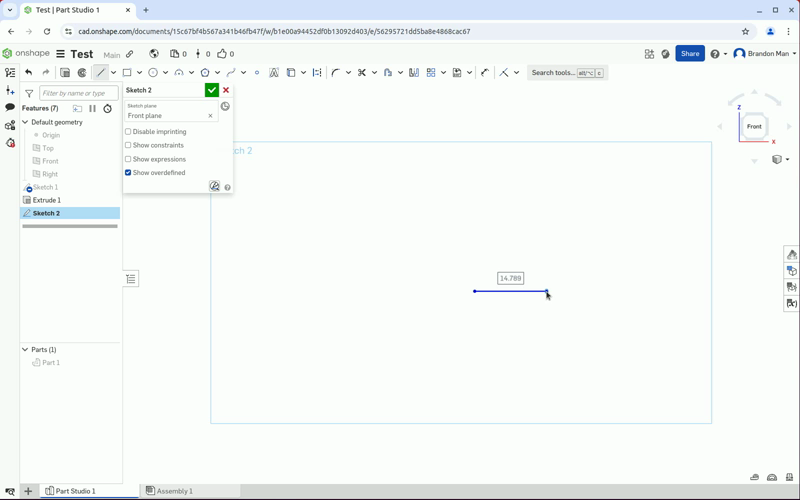
key(a)
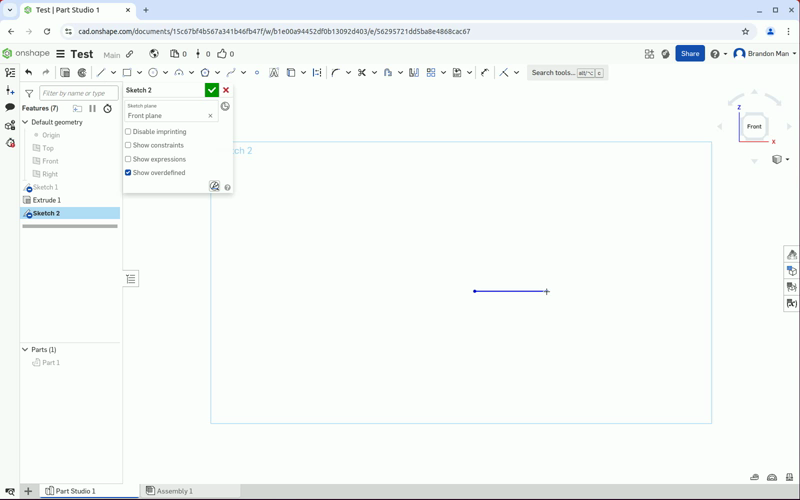
mouse_move(546, 291)
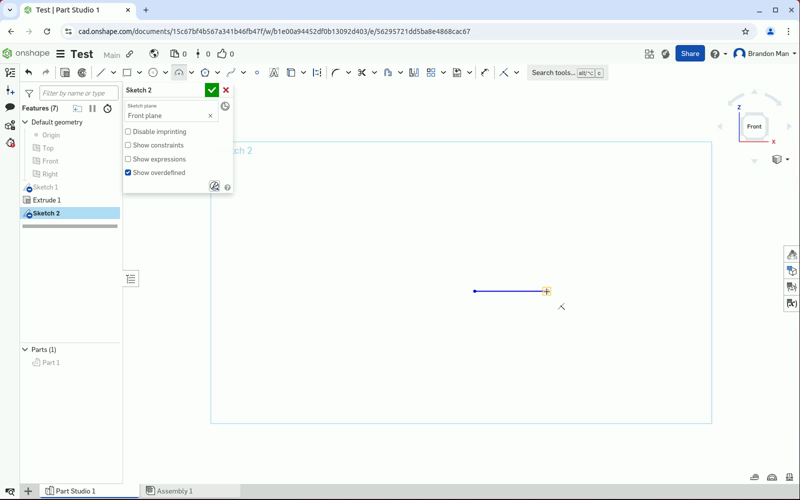
click(546, 291)
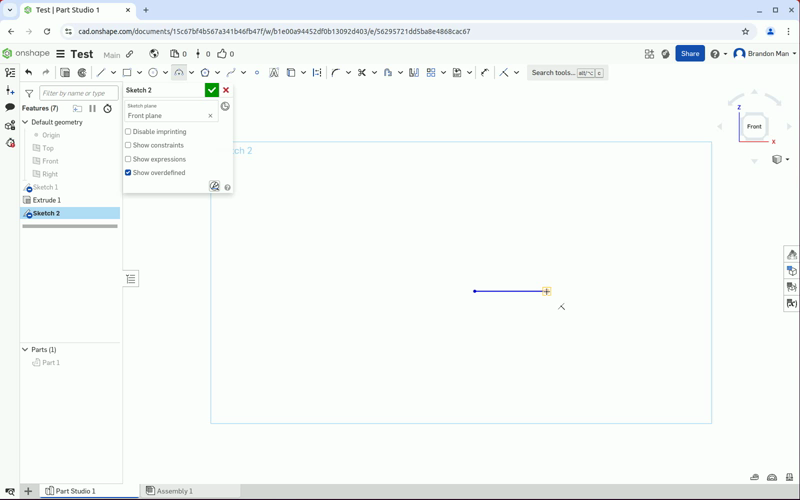
key_down(shift)
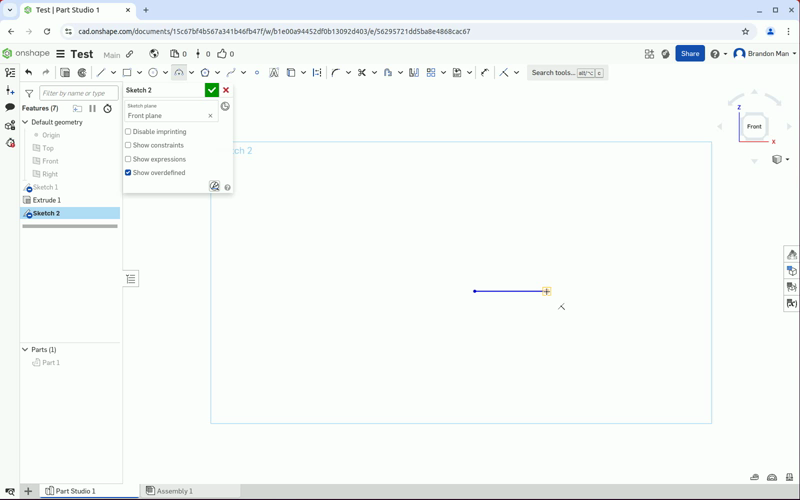
mouse_move(546, 274)
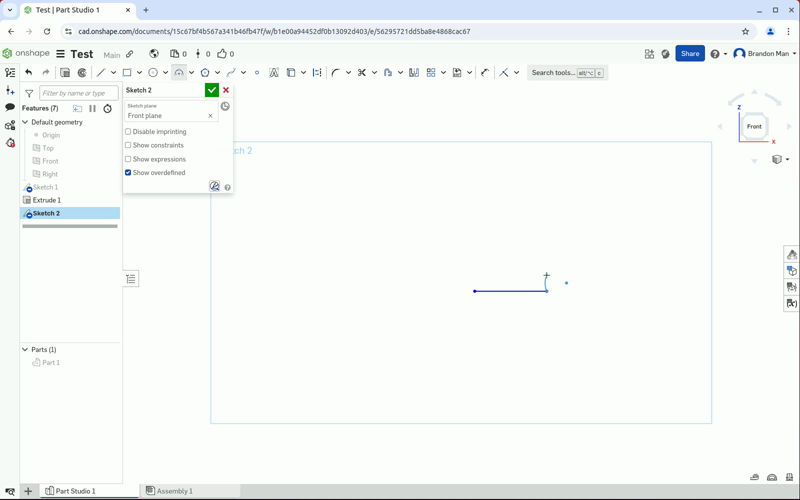
click(546, 274)
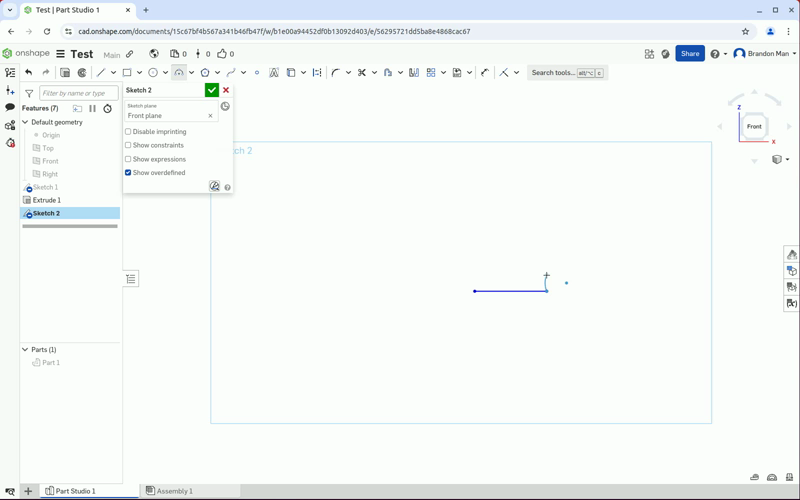
mouse_move(544, 282)
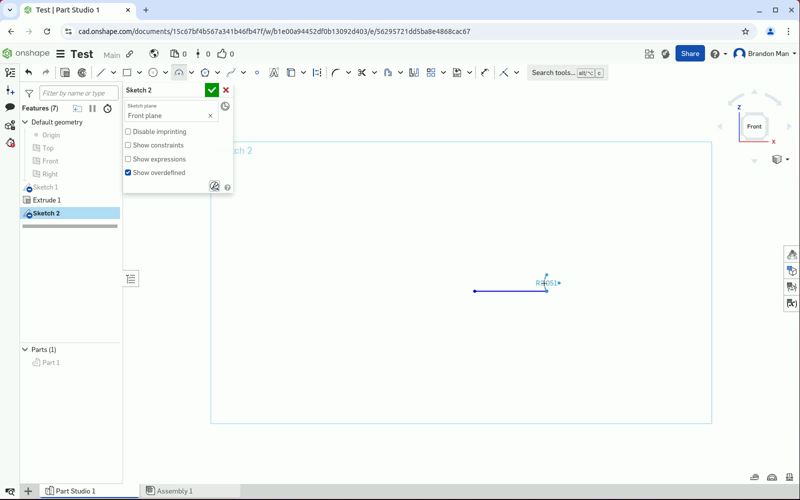
click(544, 282)
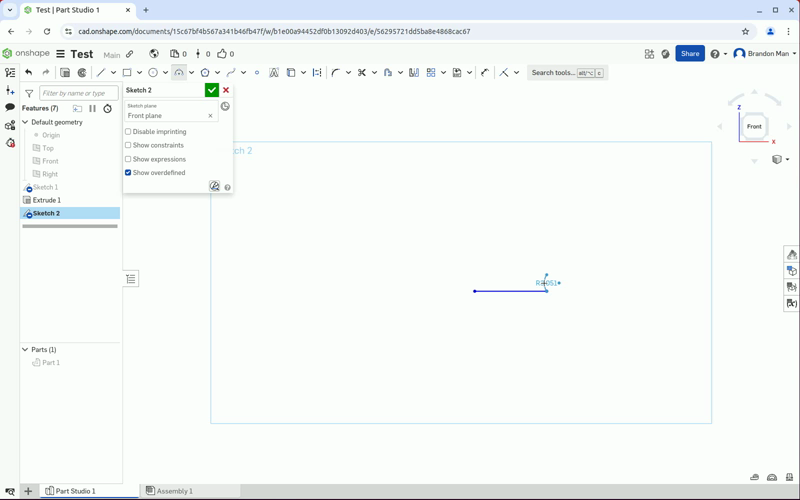
key_up(shift)
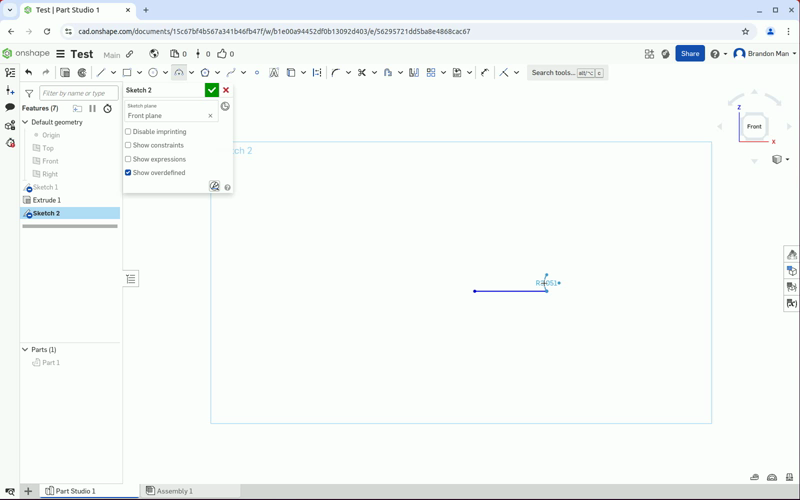
key(esc)
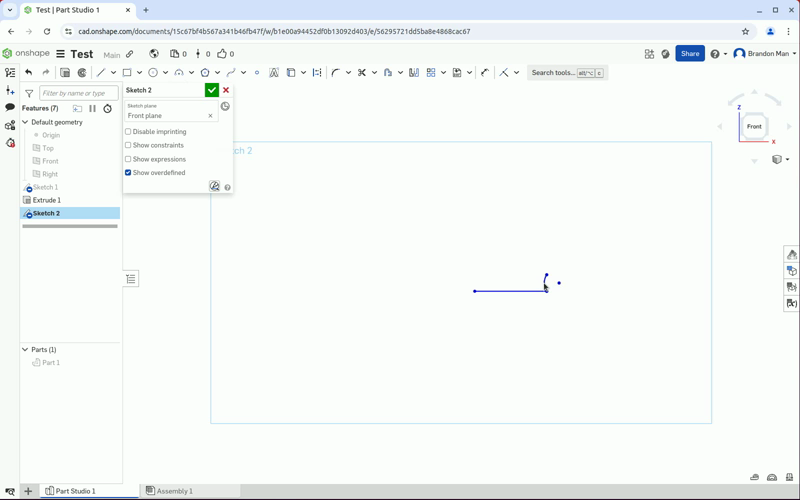
key(l)
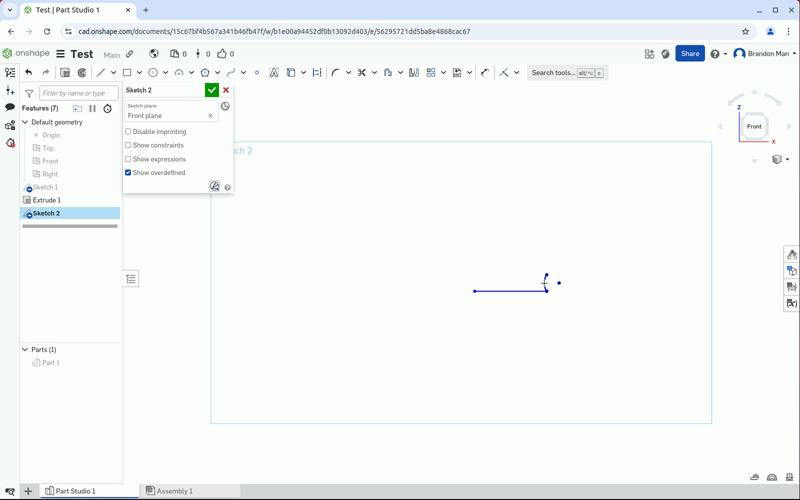
mouse_move(546, 274)
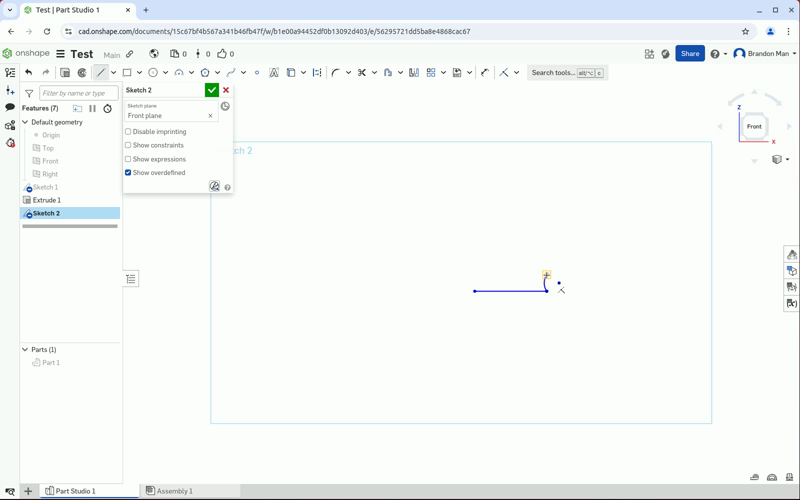
click(546, 274)
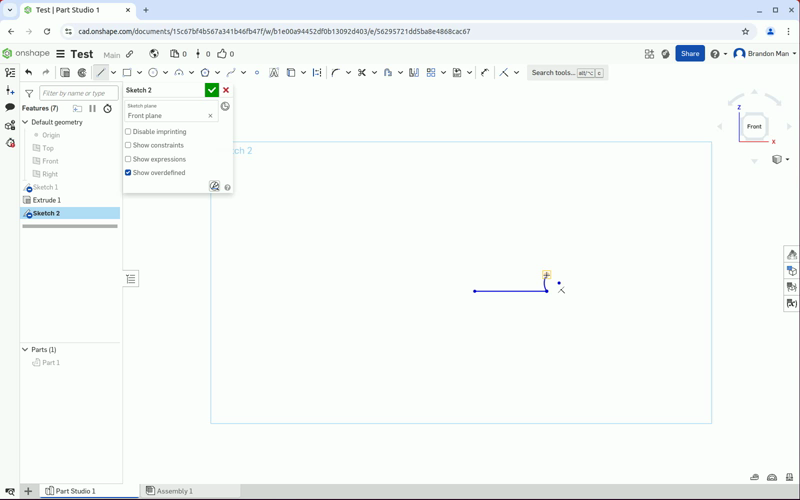
key_down(shift)
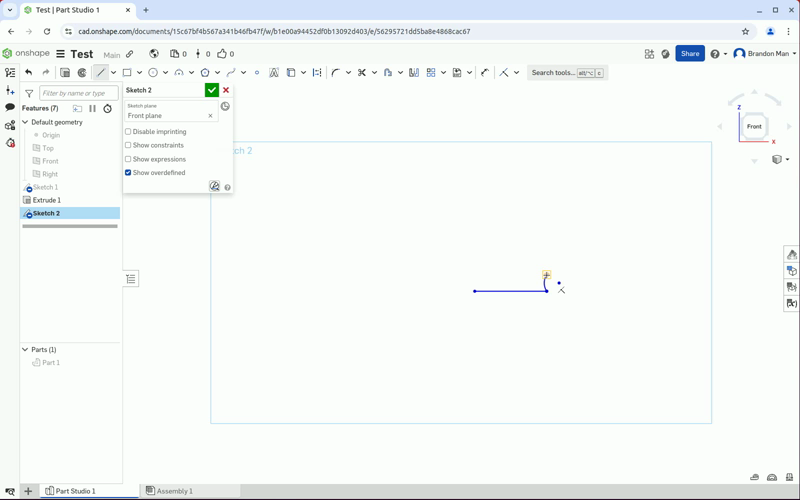
mouse_move(474, 274)
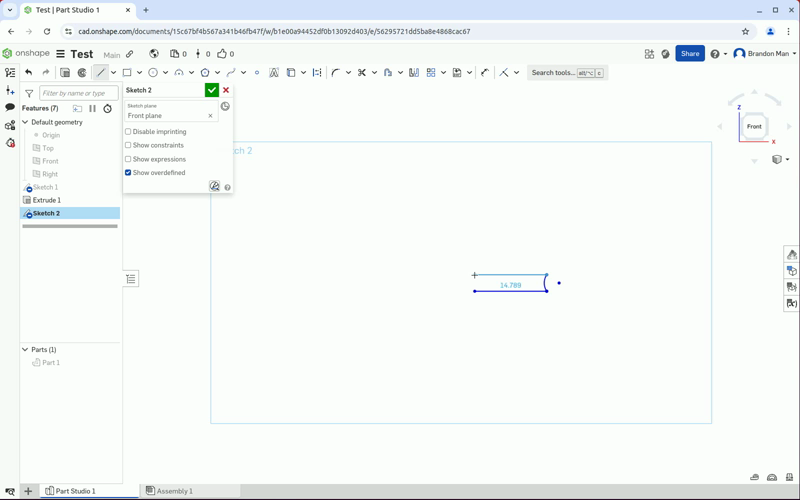
click(474, 274)
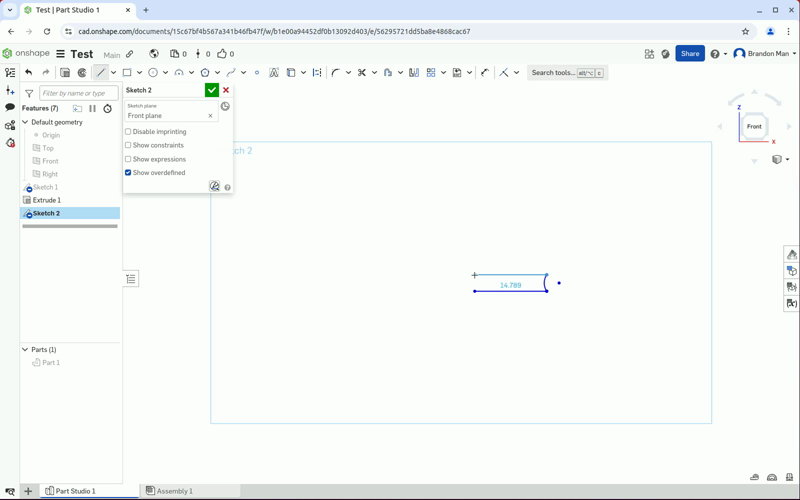
key_up(shift)
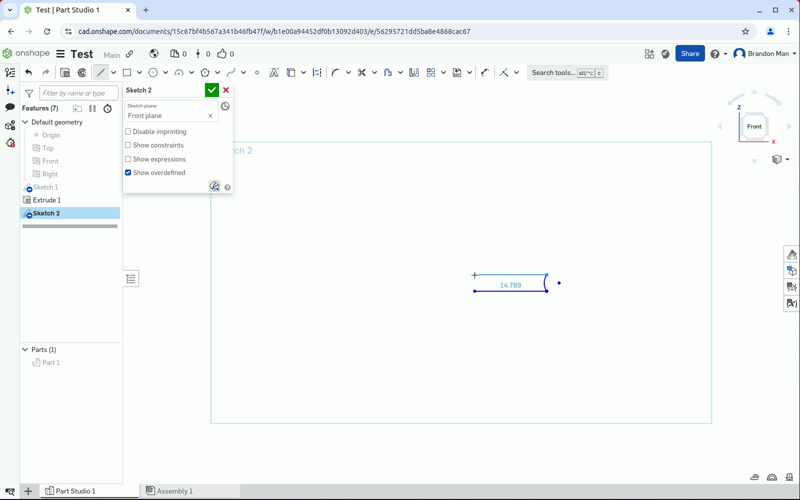
key(esc)
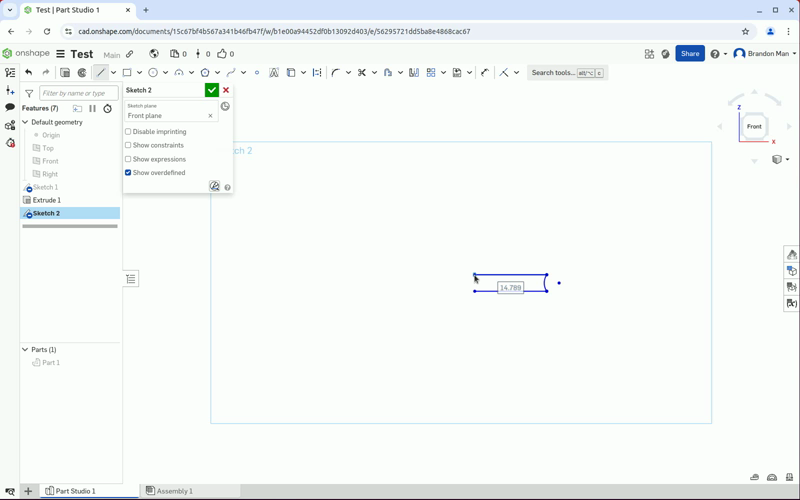
key(a)
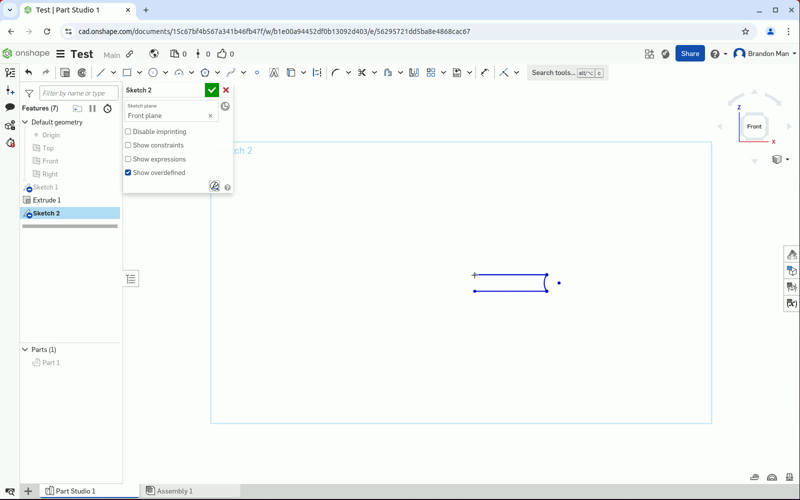
mouse_move(474, 274)
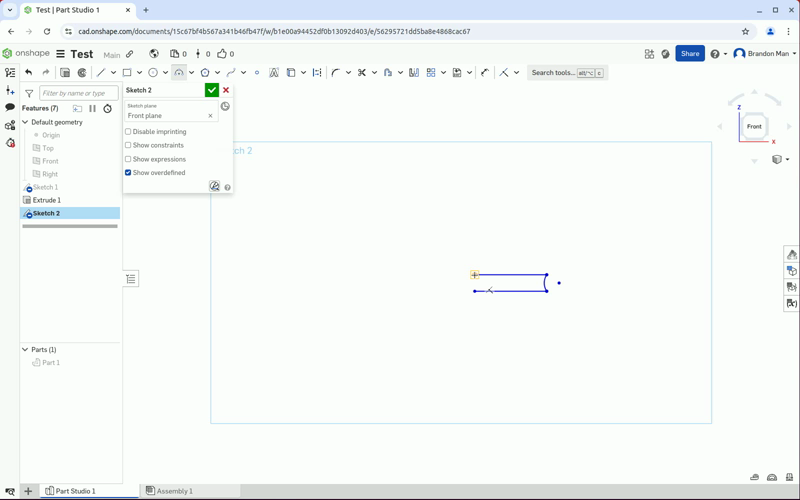
click(474, 274)
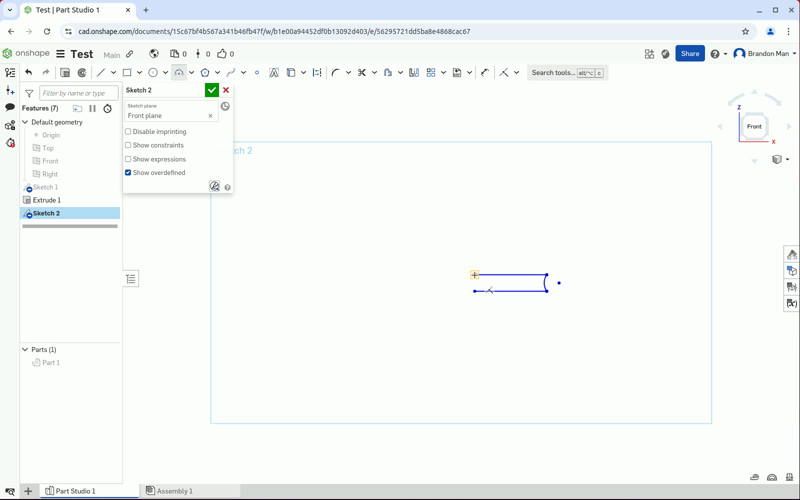
mouse_move(474, 291)
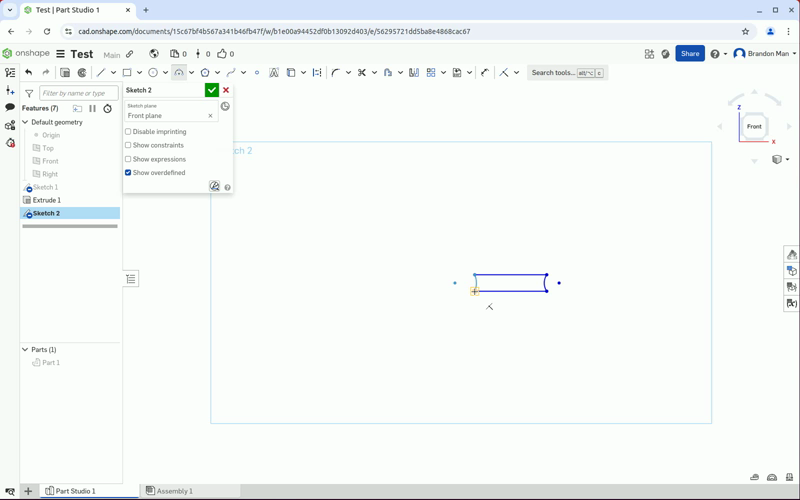
click(474, 291)
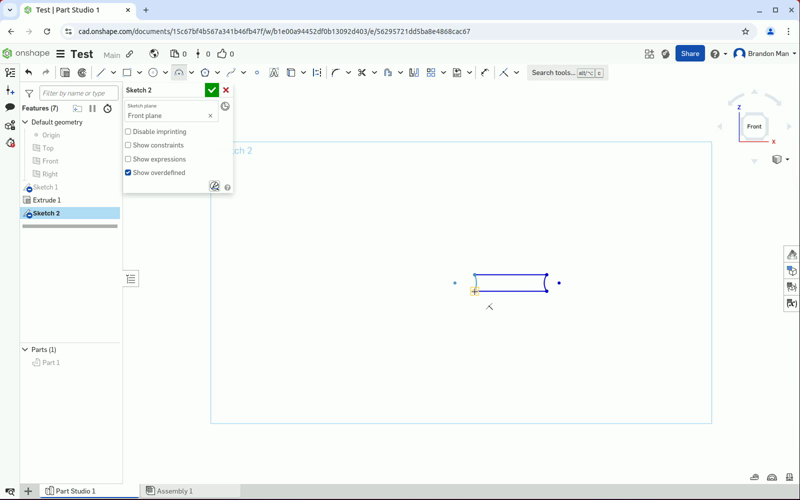
key_down(shift)
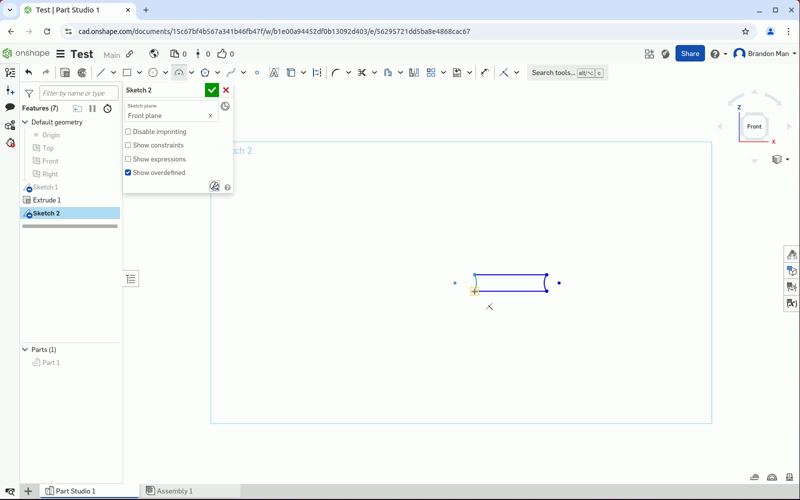
mouse_move(477, 282)
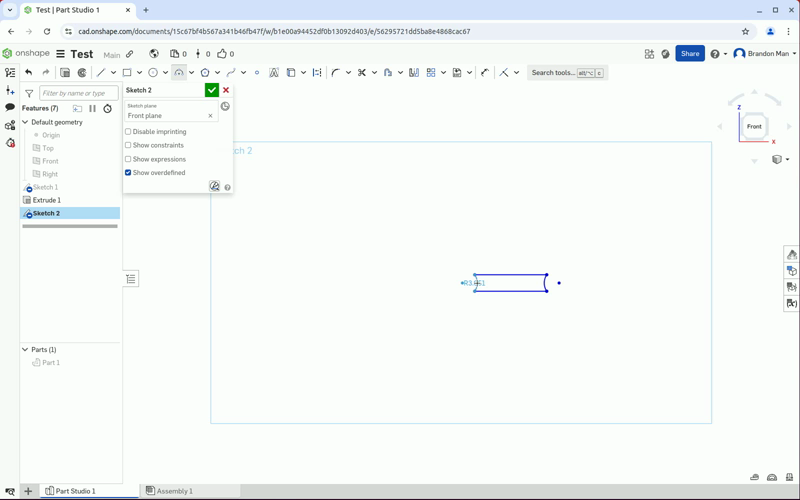
click(477, 282)
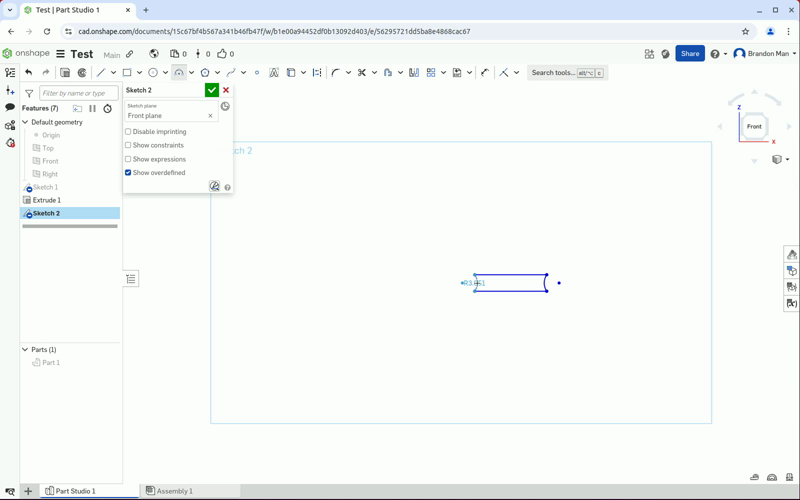
key_up(shift)
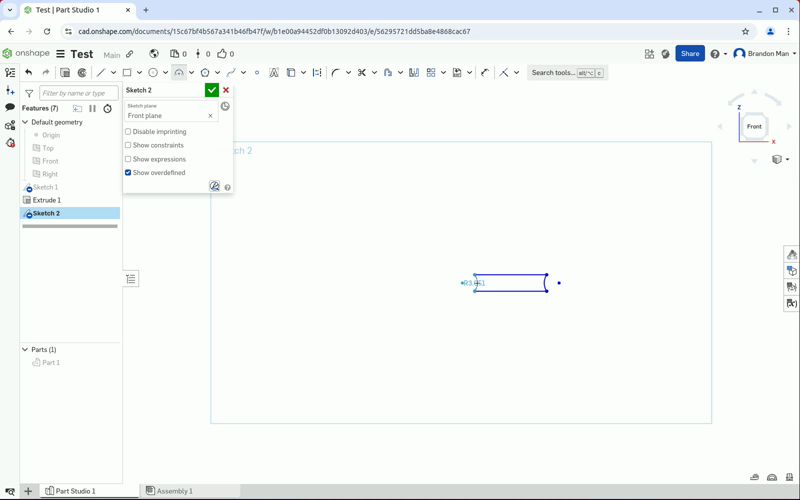
key(esc)
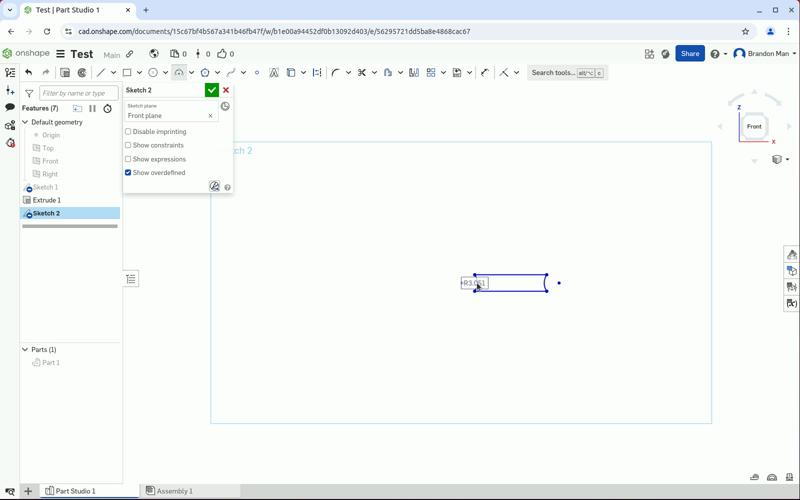
mouse_move(541, 280)
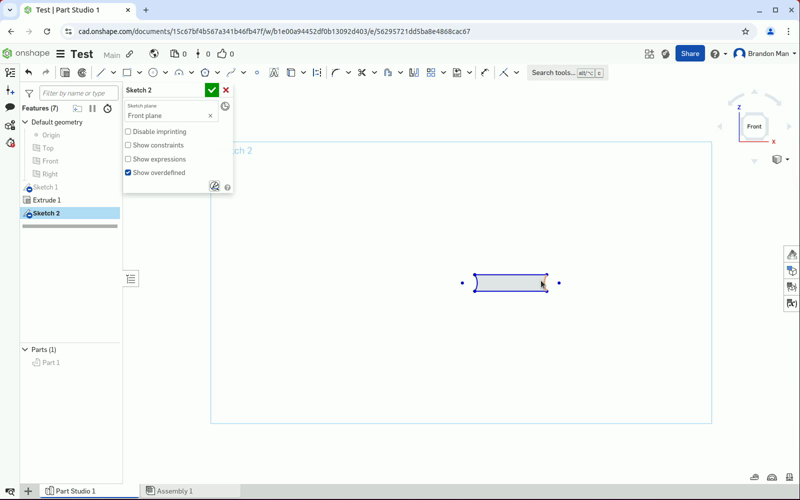
scroll(6)
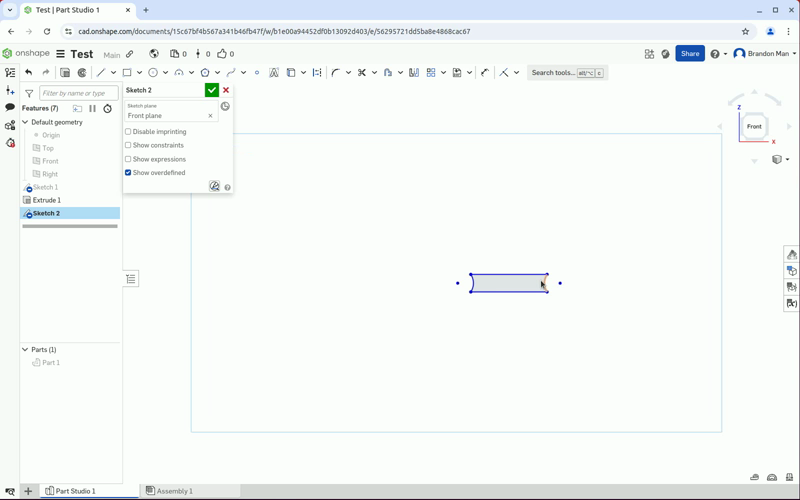
scroll(6)
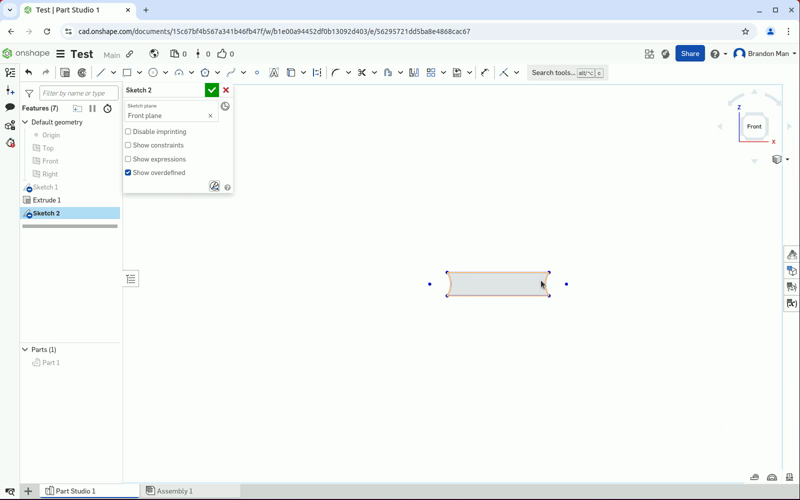
scroll(6)
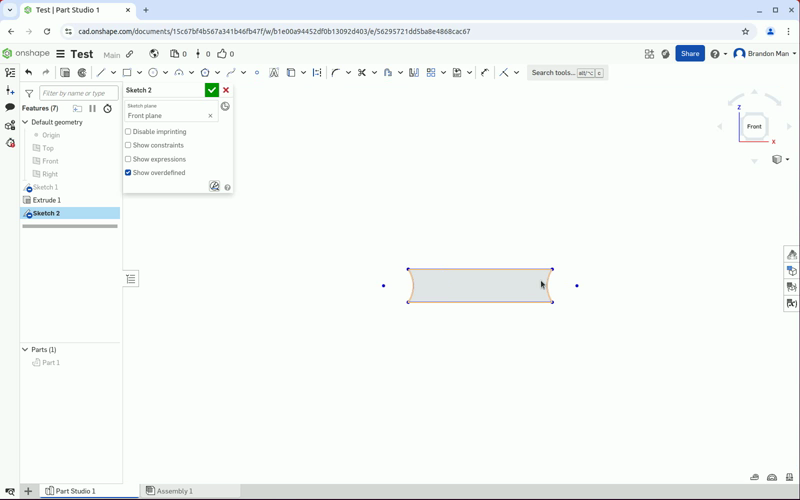
scroll(6)
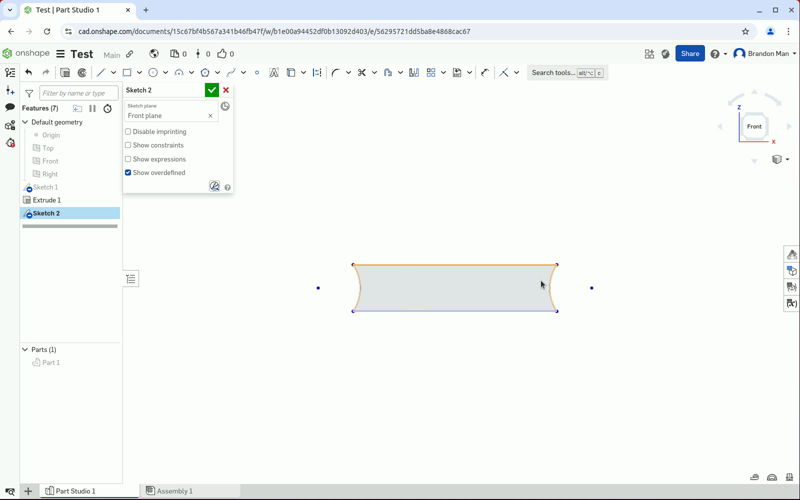
scroll(6)
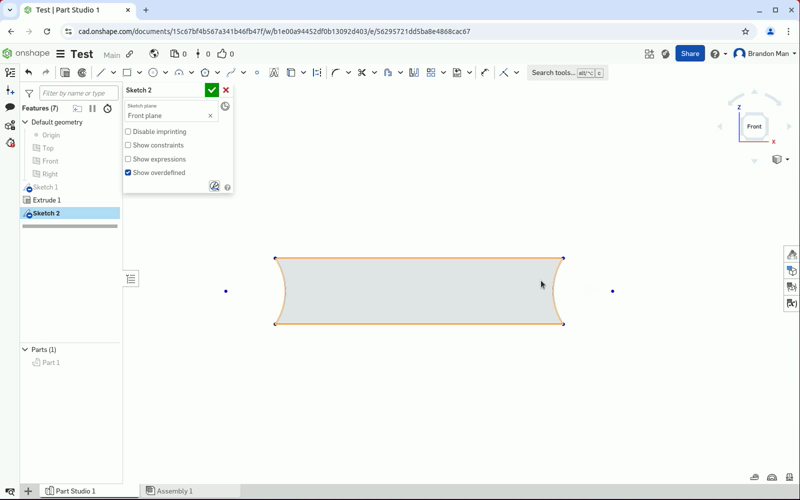
scroll(6)
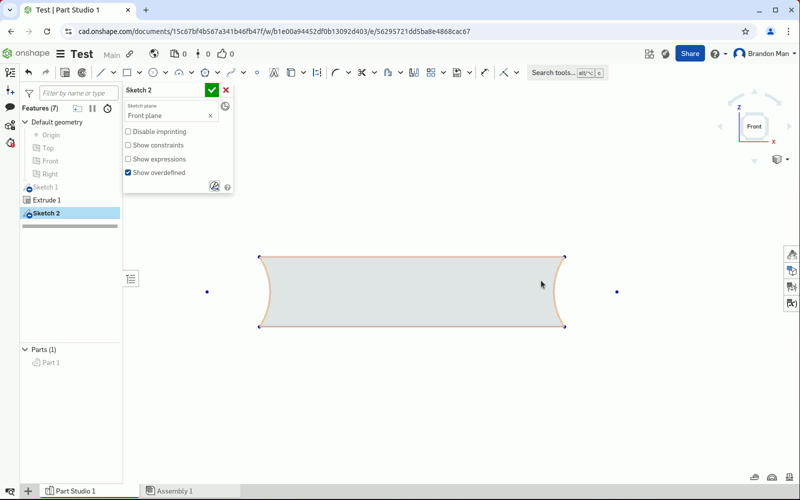
scroll(6)
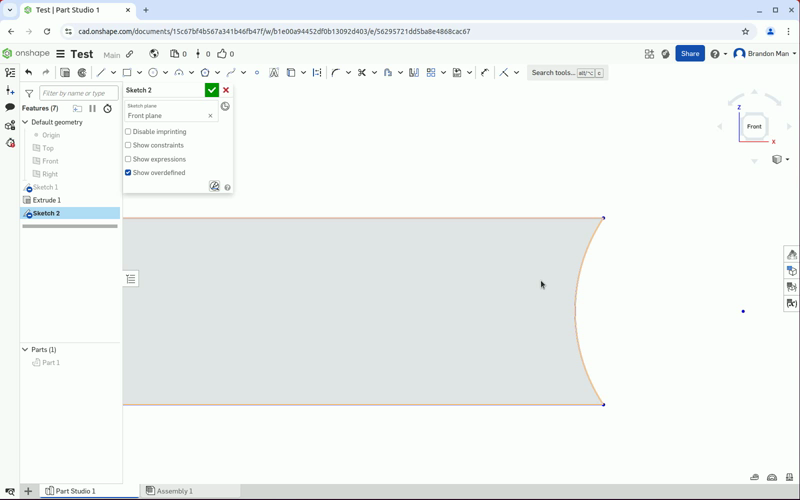
click(541, 280)
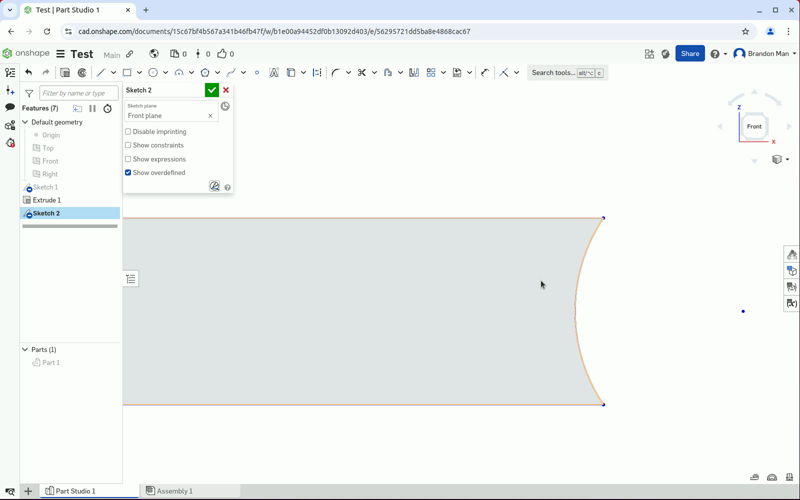
scroll(-6)
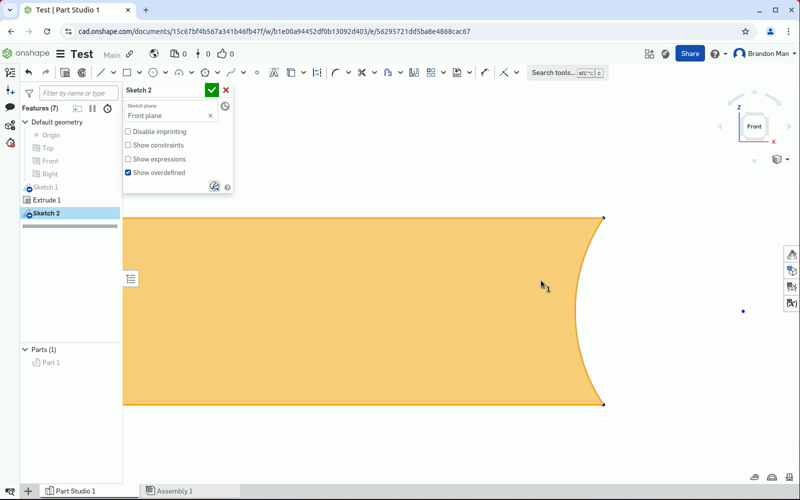
scroll(-6)
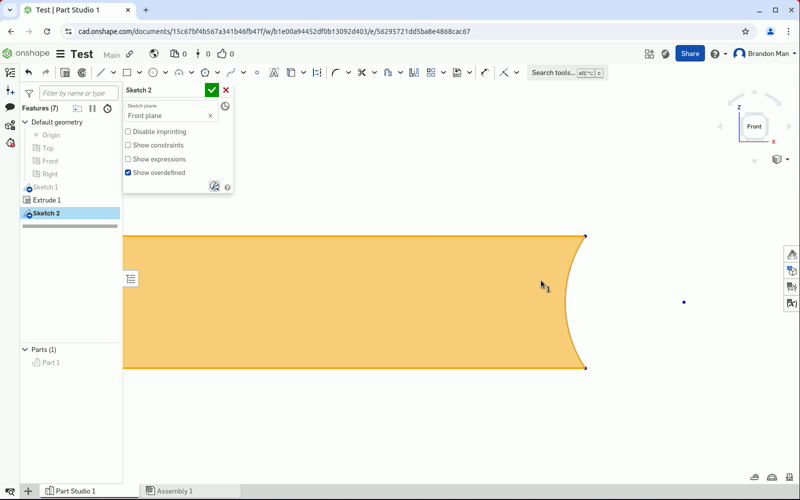
scroll(-6)
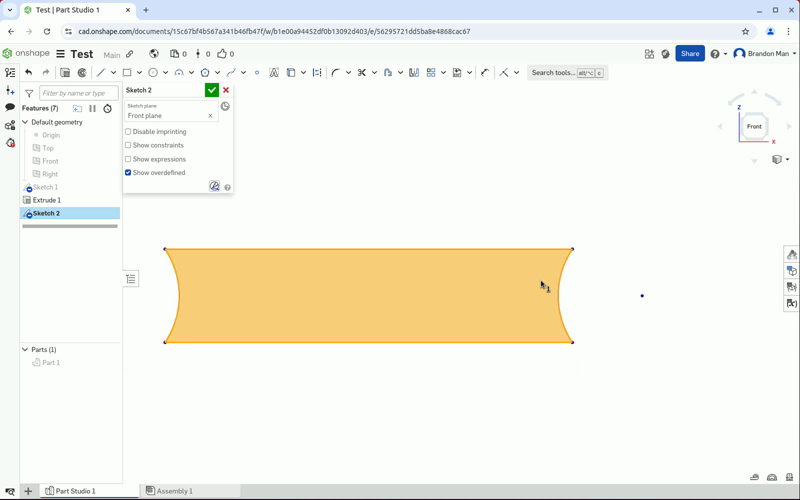
scroll(-6)
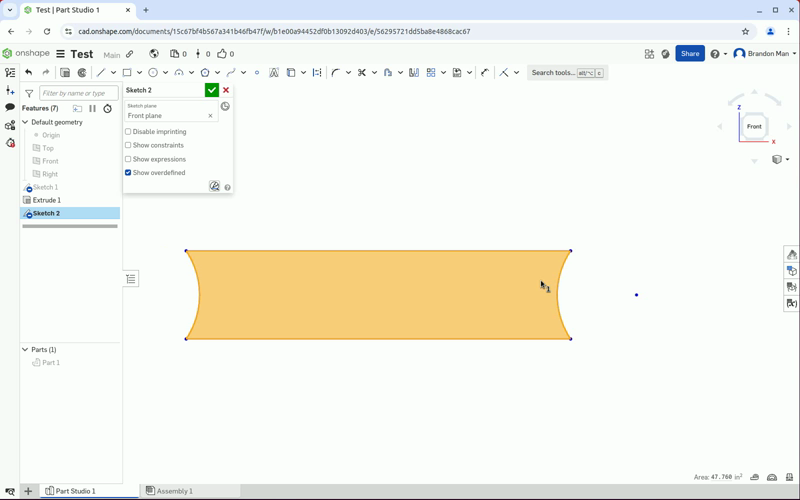
scroll(-6)
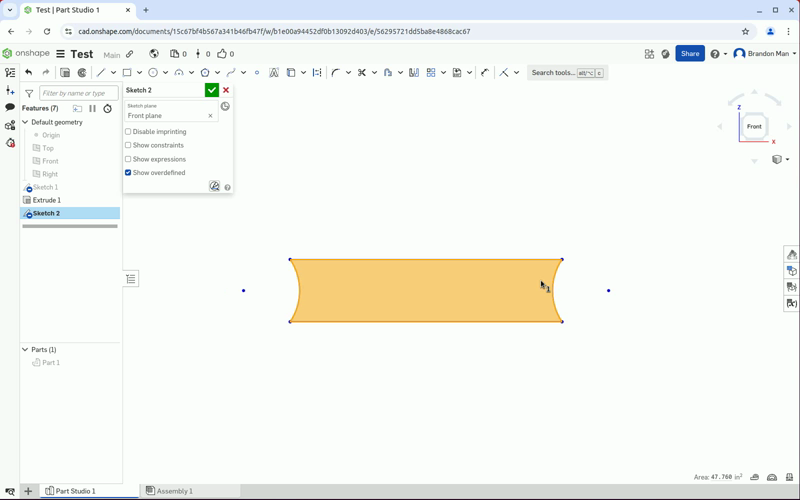
scroll(-6)
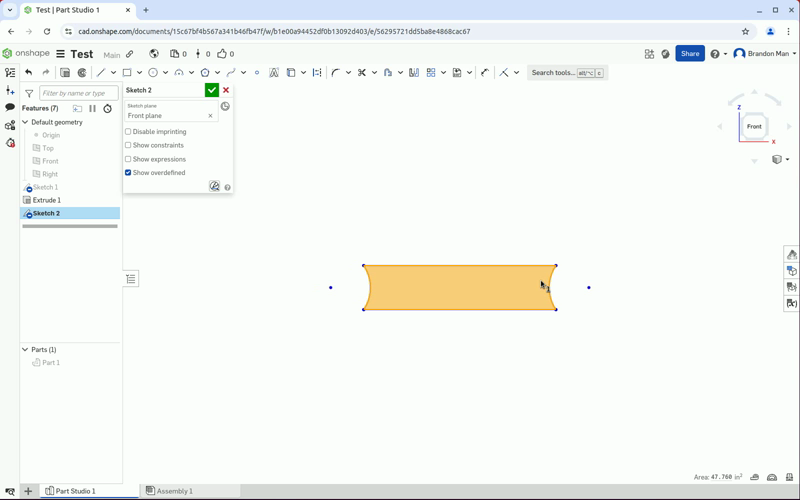
scroll(-6)
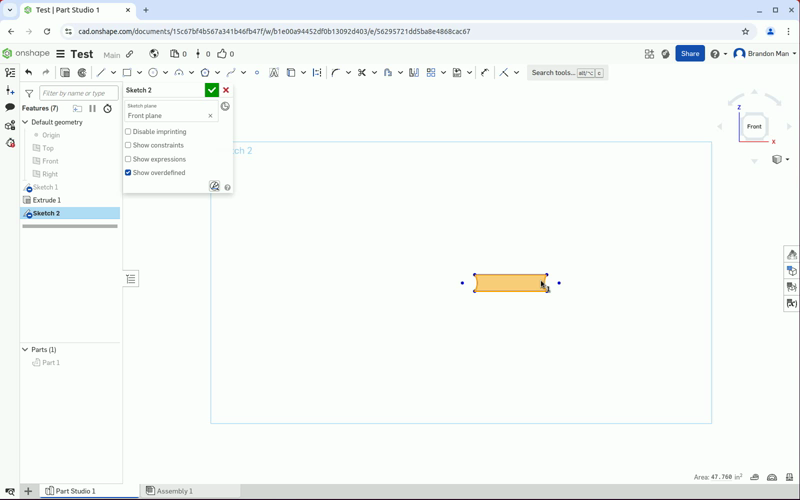
mouse_move(73, 352)
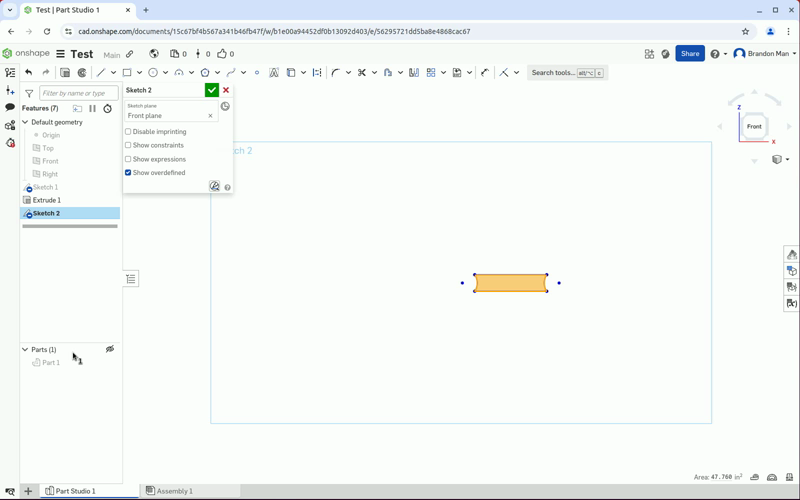
key(shift+y)
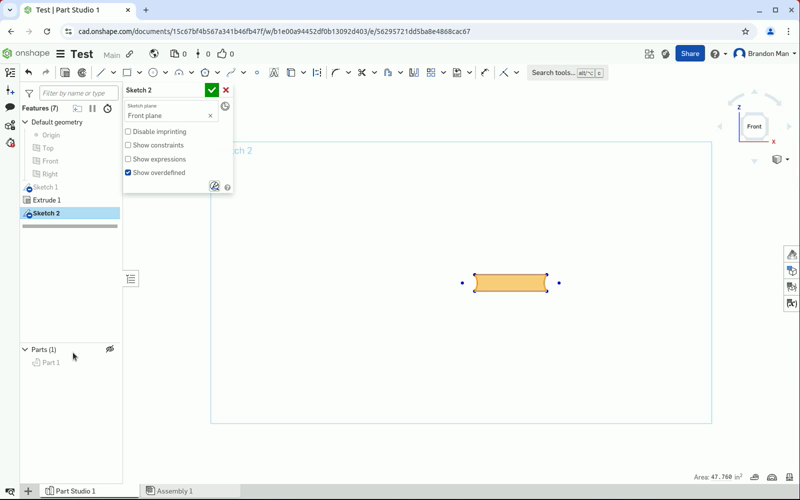
key(shift+e)
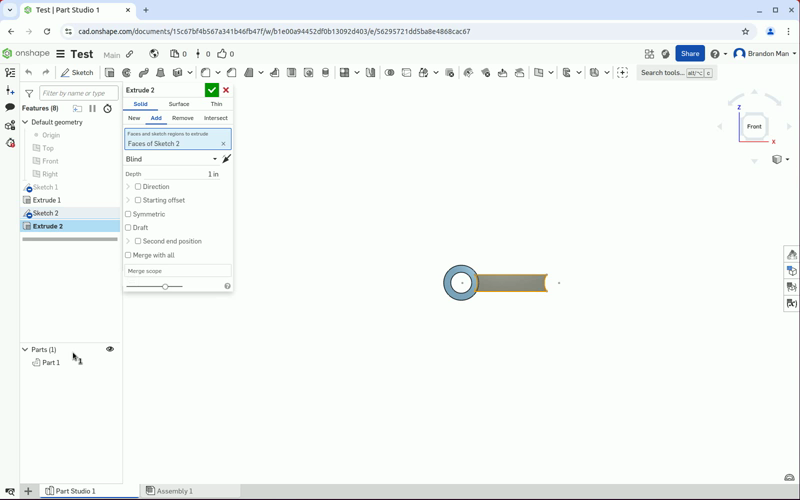
mouse_move(143, 106)
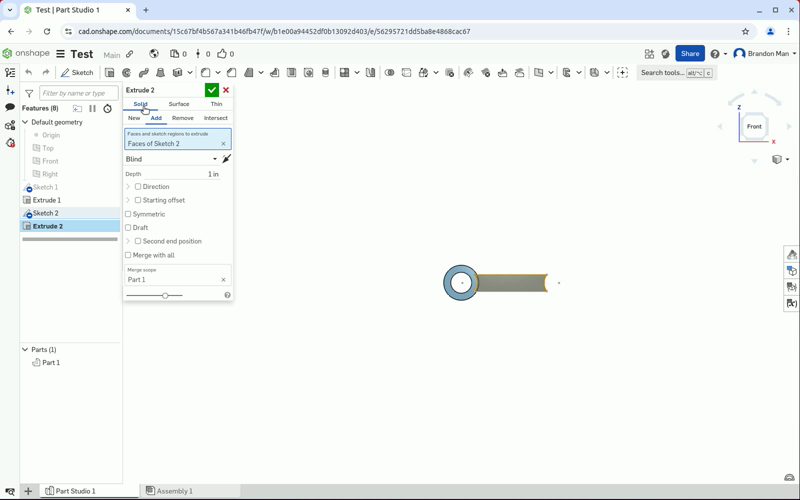
click(143, 106)
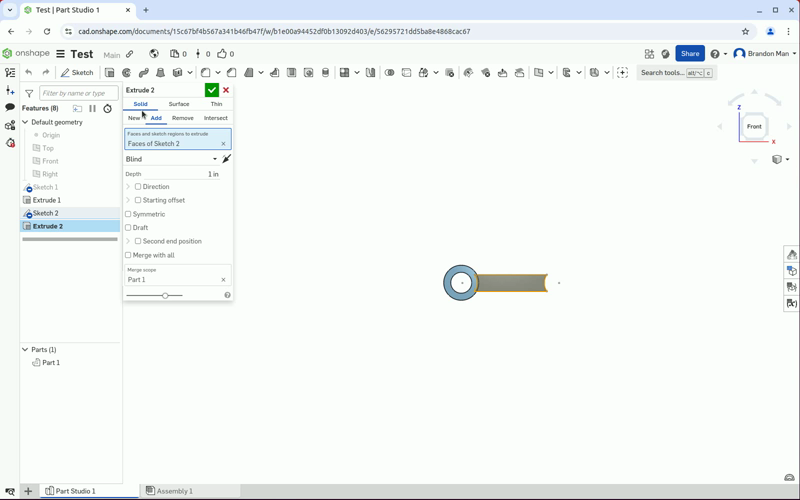
mouse_move(137, 120)
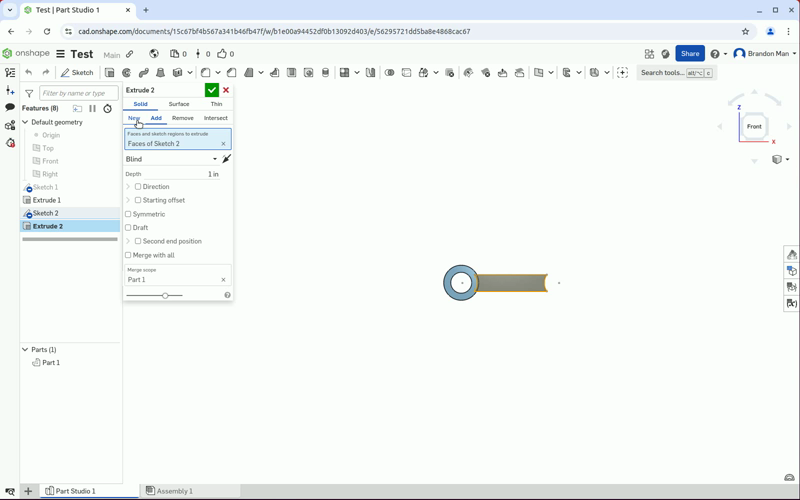
click(137, 120)
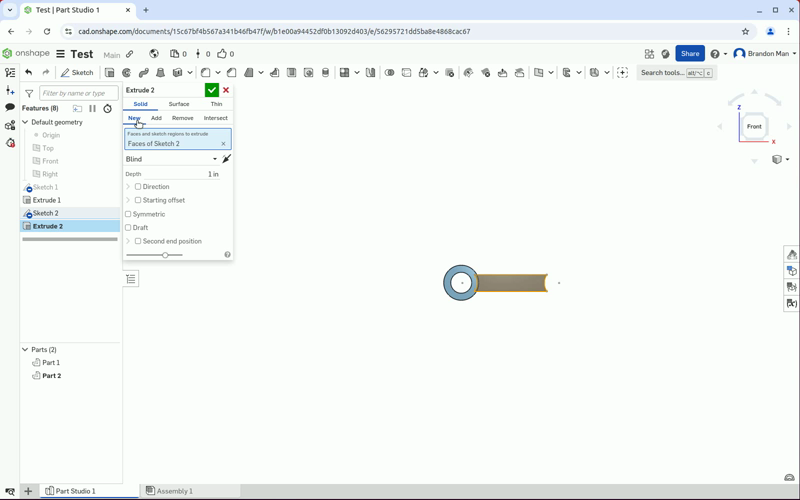
key(tab, 4)
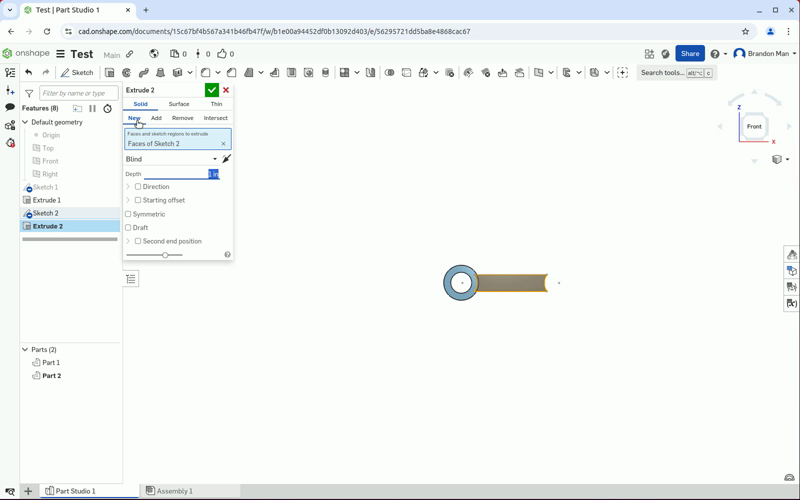
text(6.74)
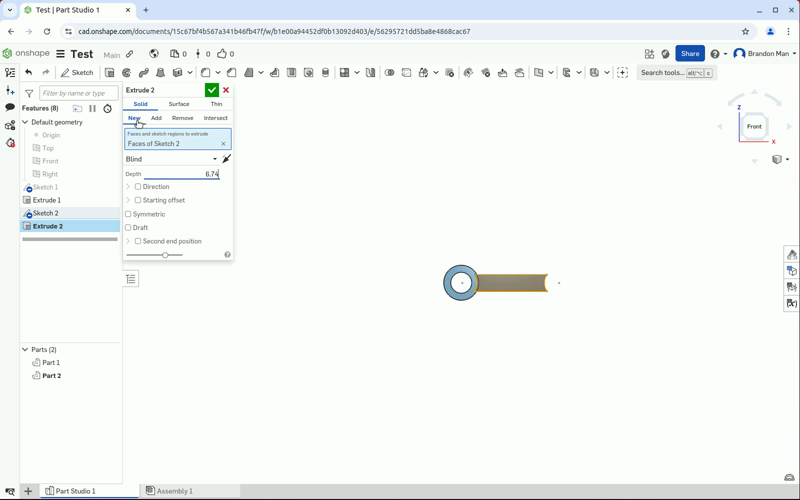
key(enter)
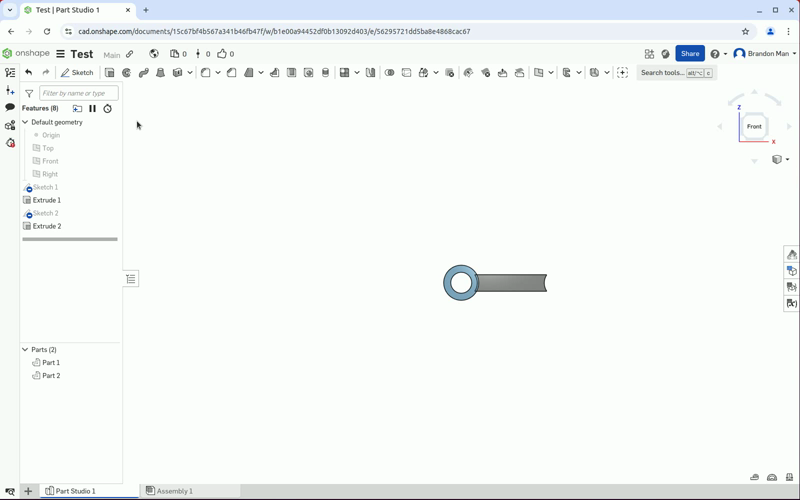
key(shift+h)
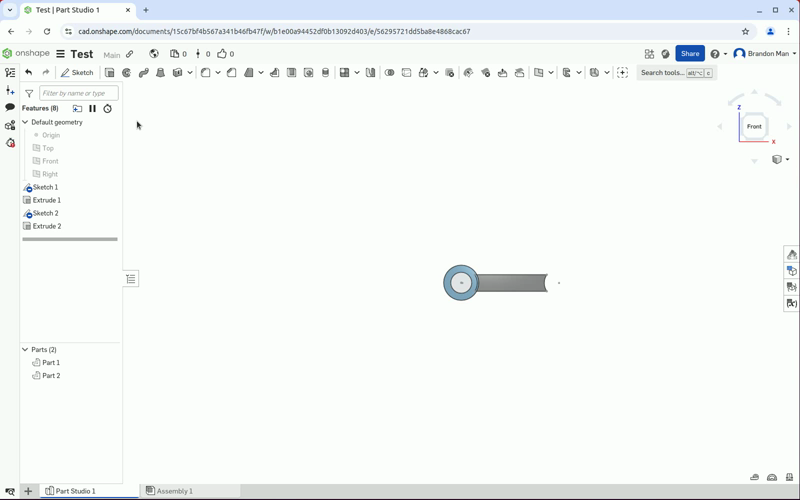
key(shift+h)
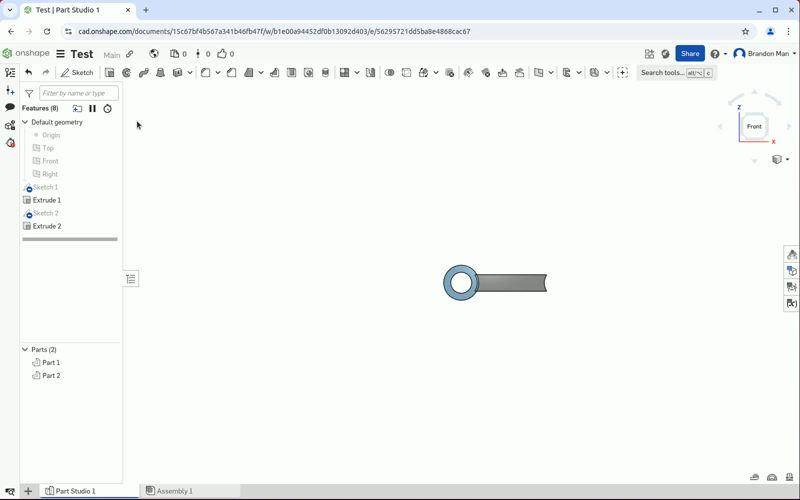
mouse_move(73, 189)
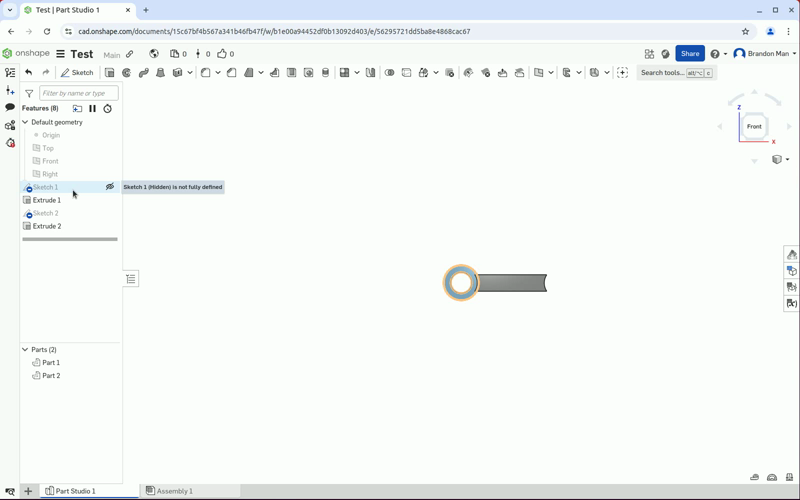
click(73, 189)
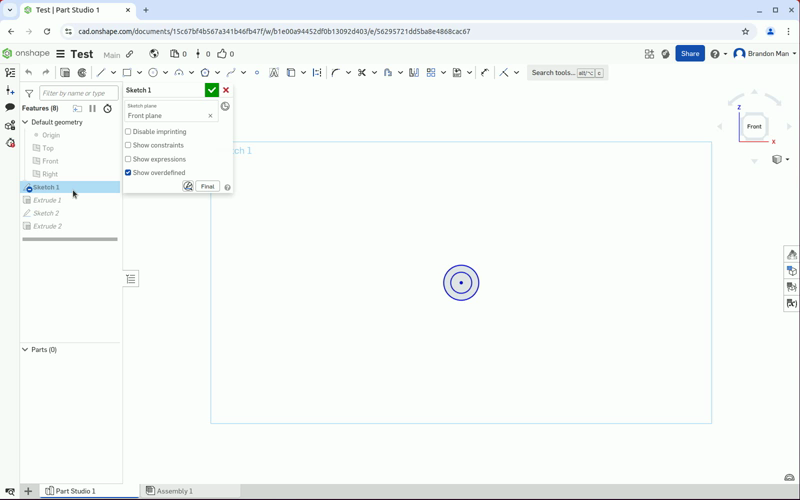
mouse_move(229, 92)
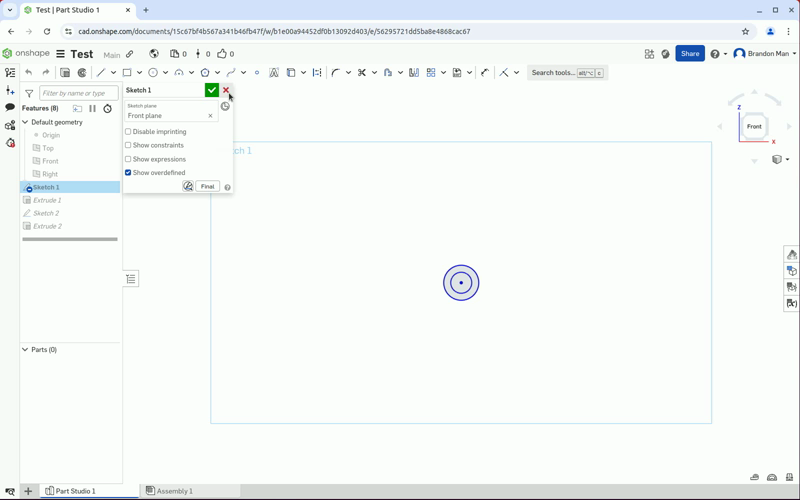
click(229, 92)
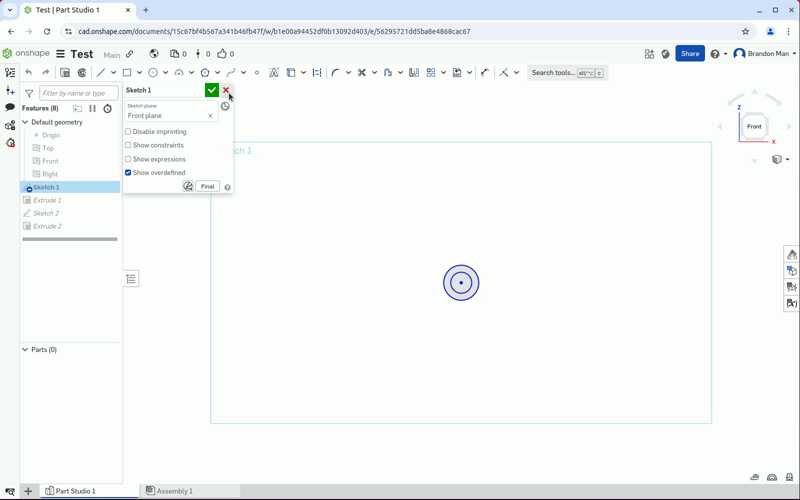
key(shift+s)
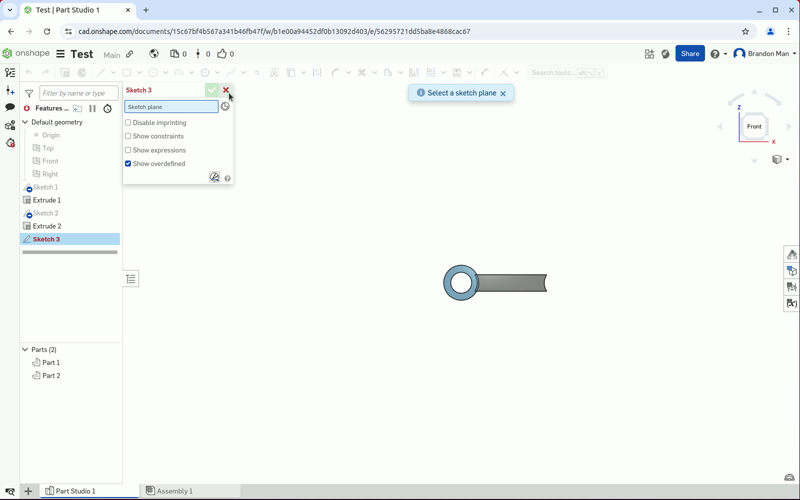
mouse_move(73, 163)
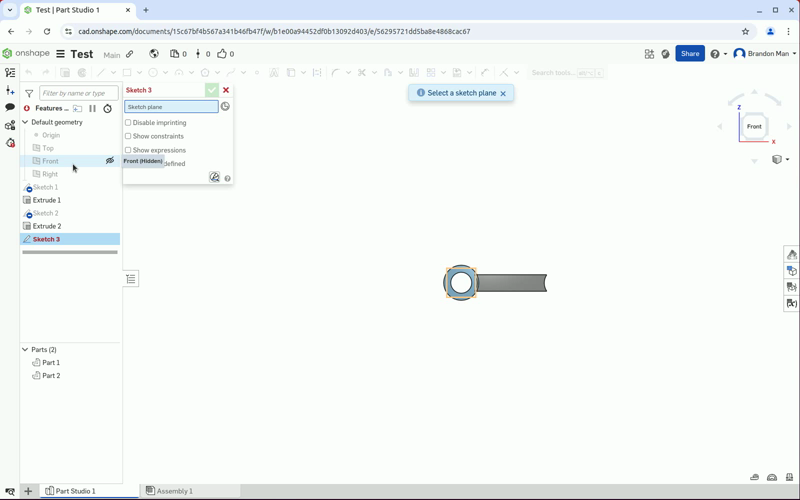
click(73, 163)
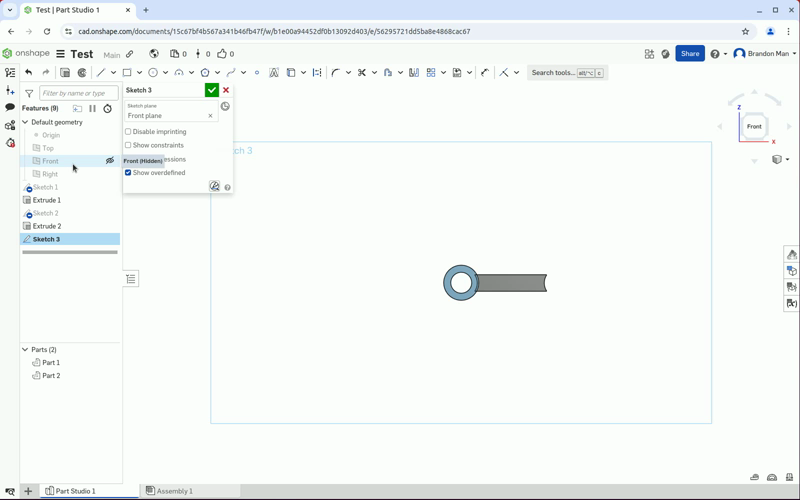
mouse_move(73, 352)
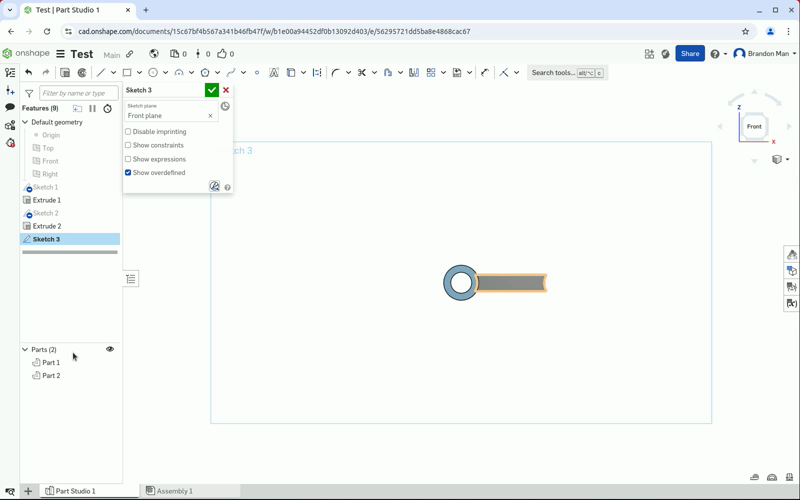
key(y)
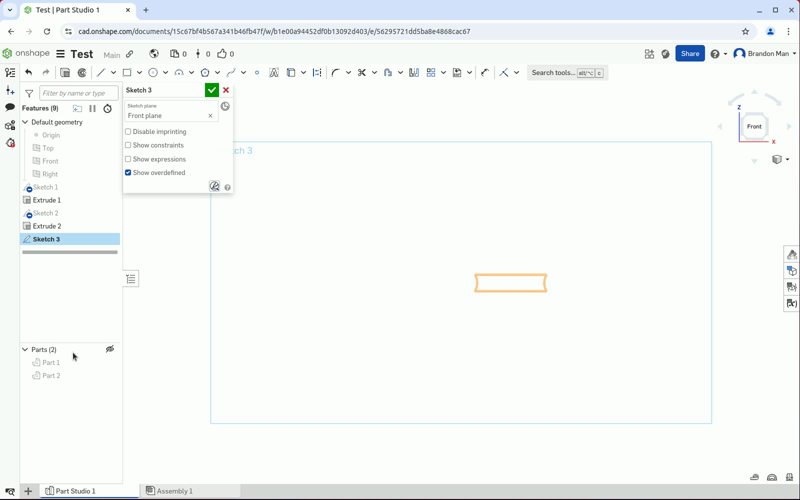
key(c)
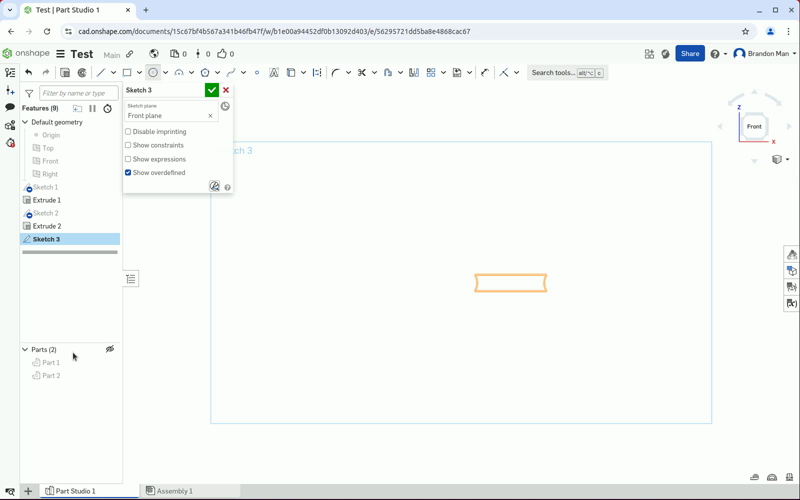
key_down(shift)
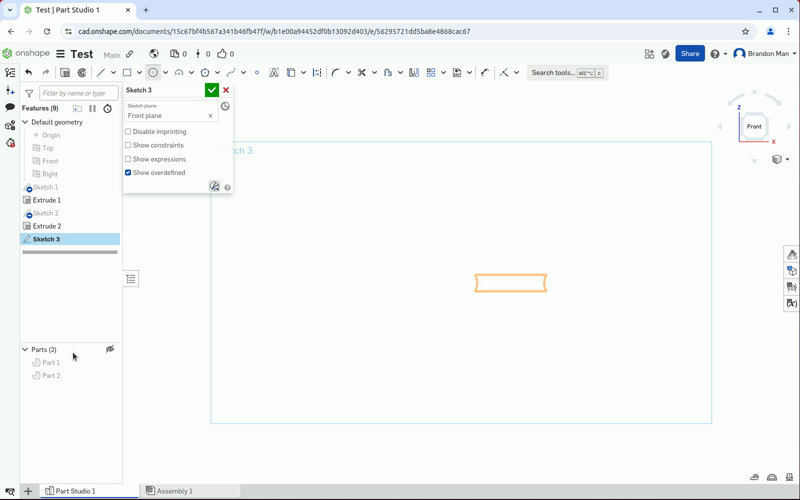
mouse_move(559, 282)
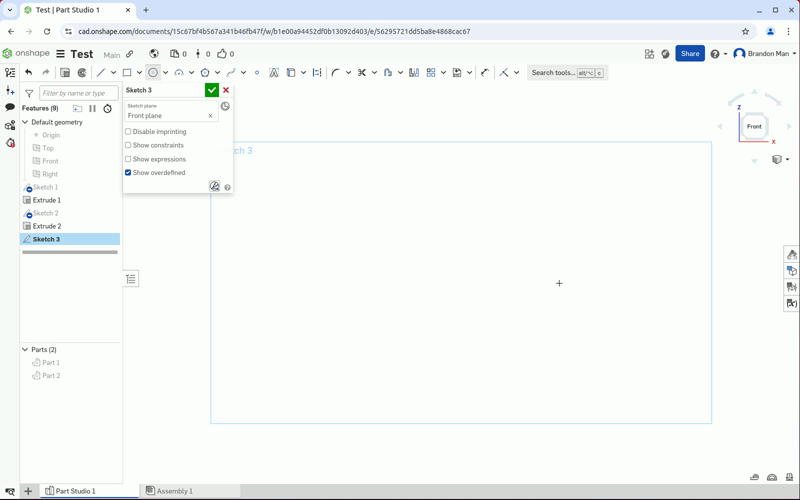
click(559, 282)
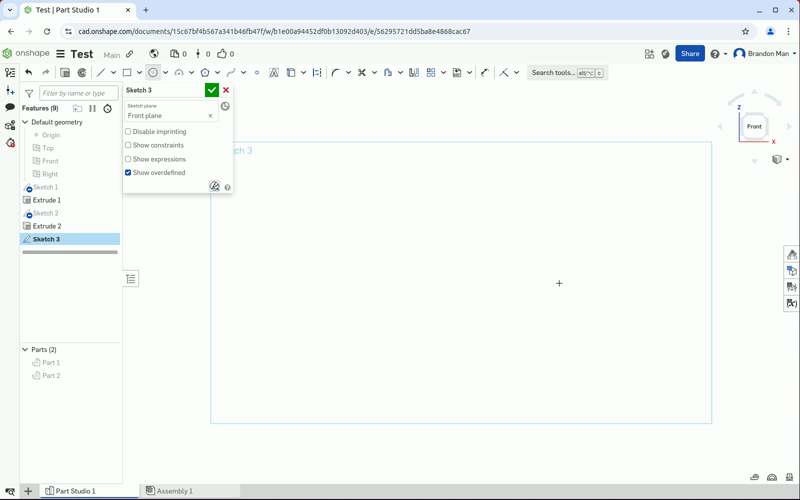
key_up(shift)
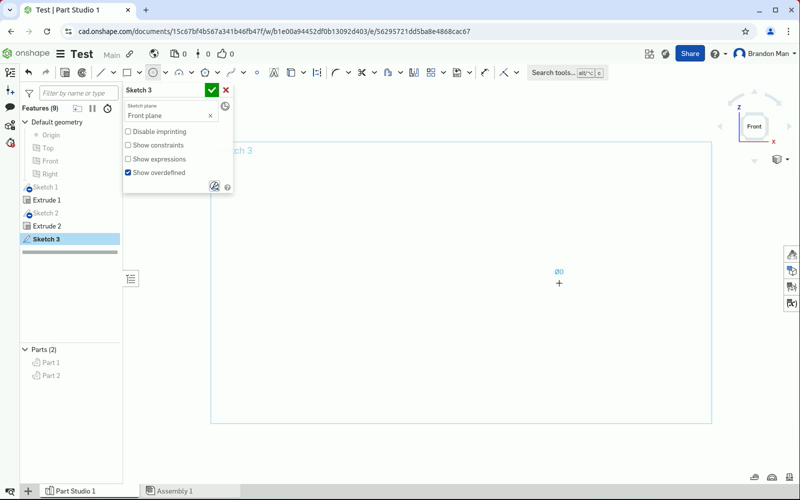
mouse_move(574, 282)
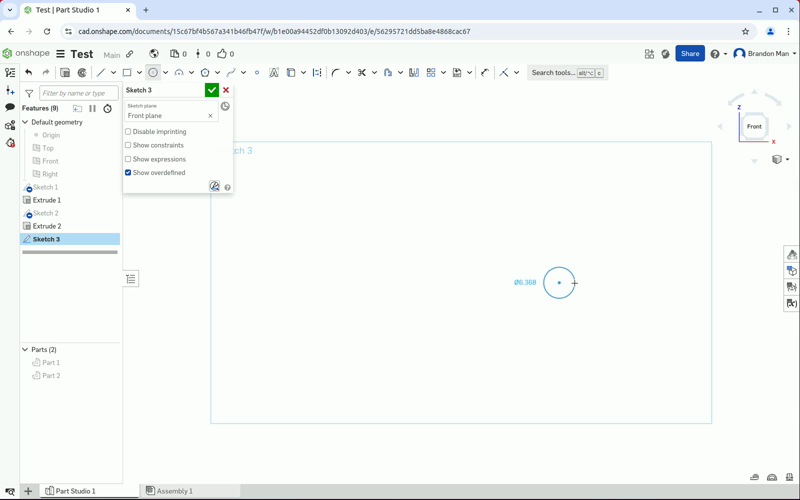
click(574, 282)
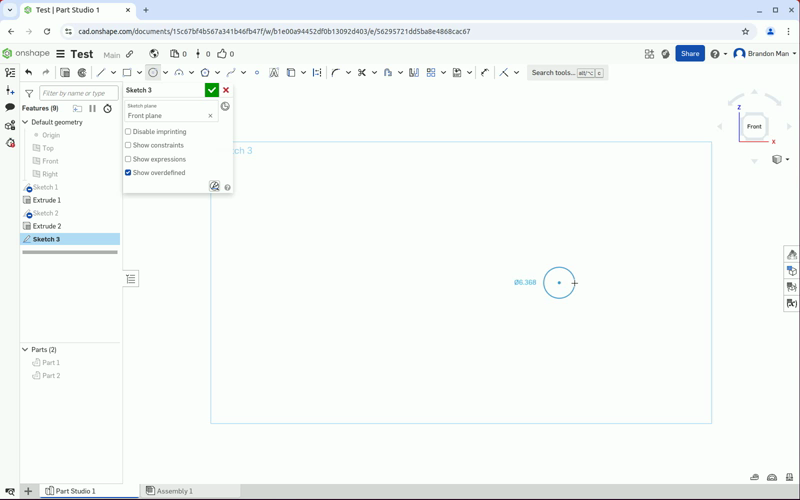
key(esc)
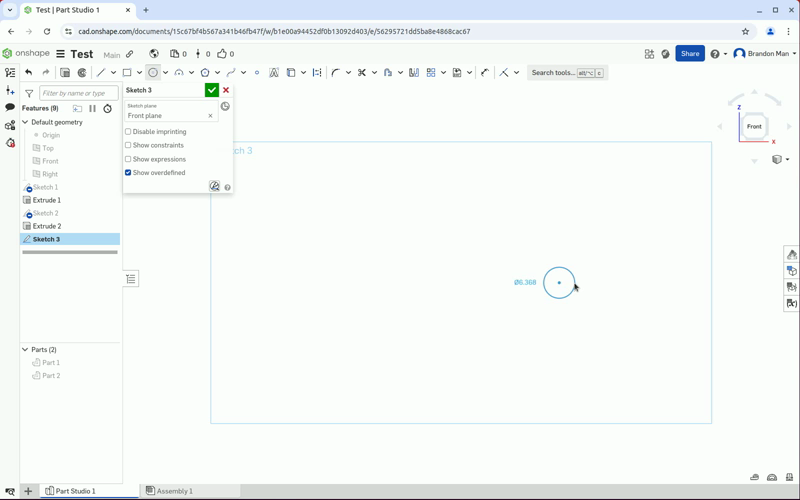
key(c)
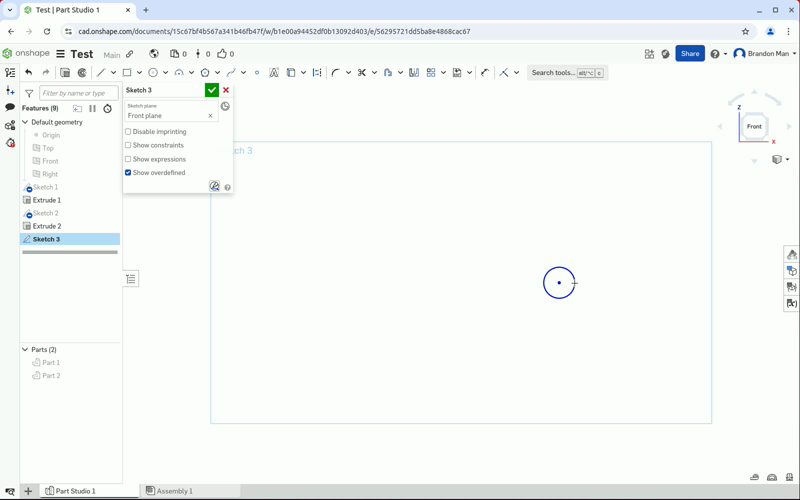
key_down(shift)
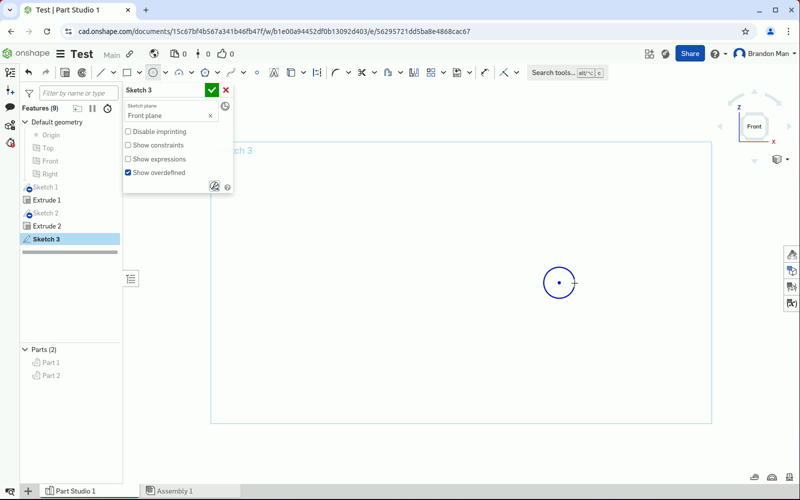
mouse_move(559, 282)
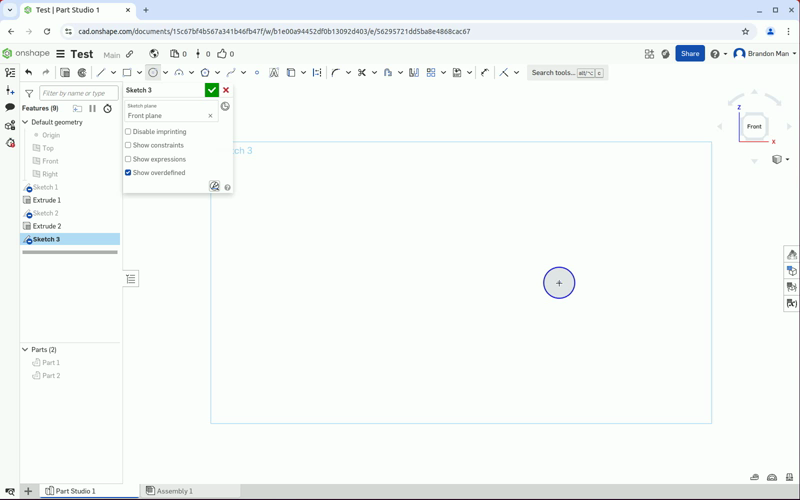
click(559, 282)
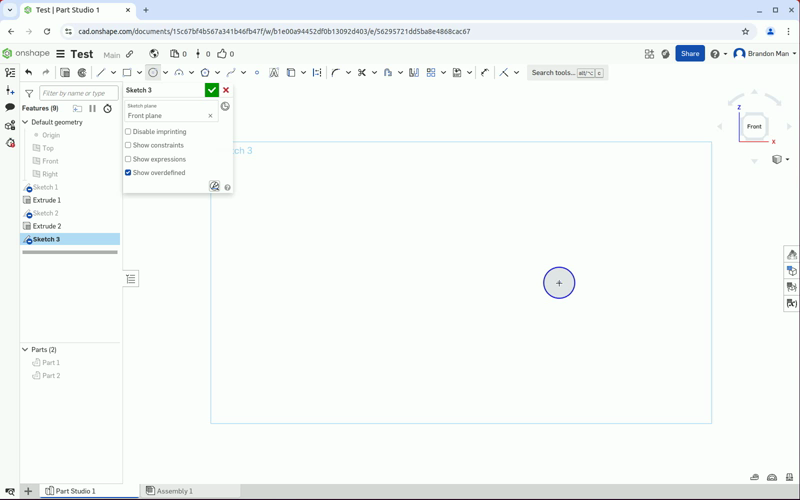
key_up(shift)
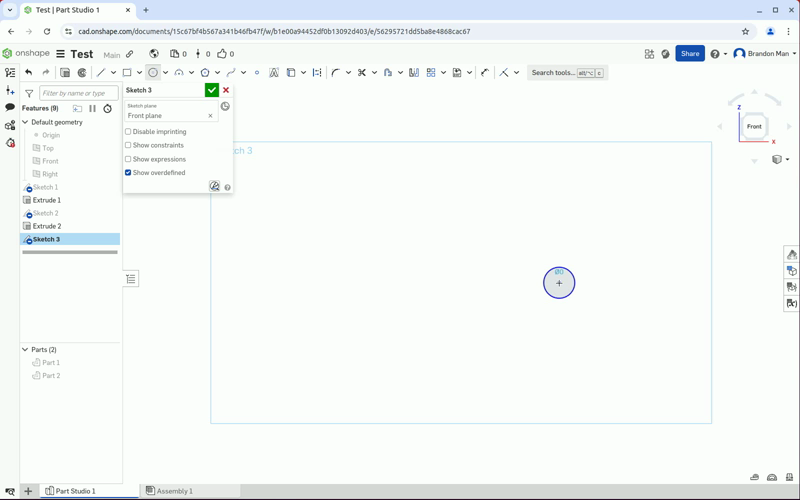
mouse_move(569, 282)
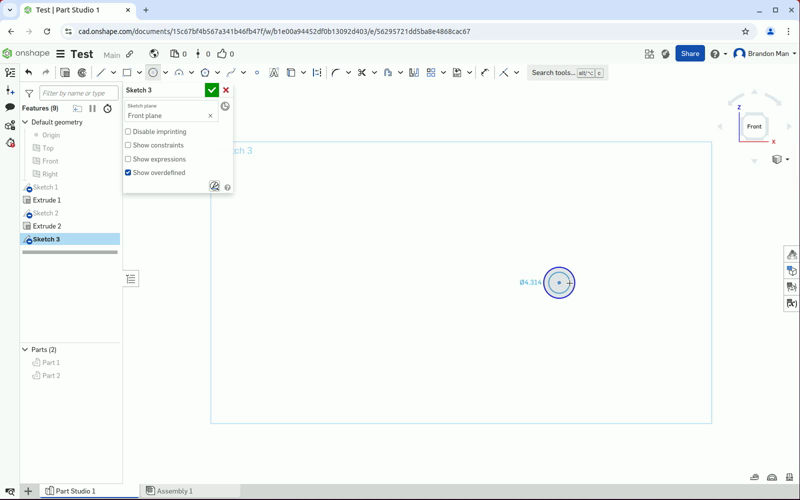
click(569, 282)
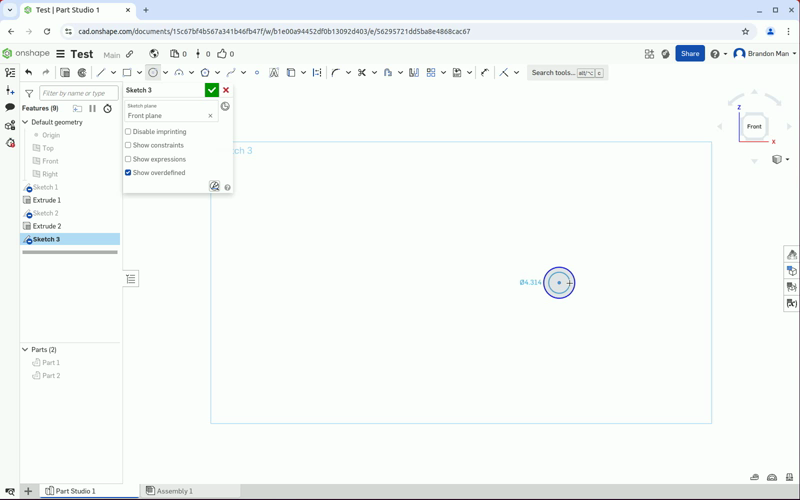
key(esc)
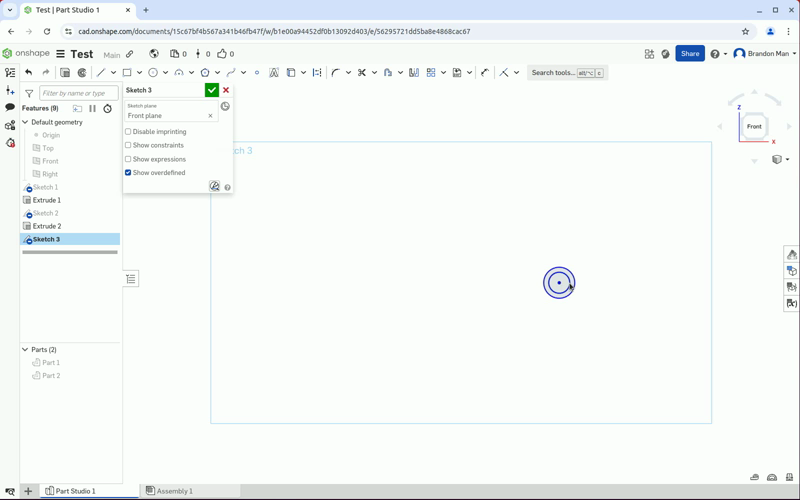
mouse_move(547, 278)
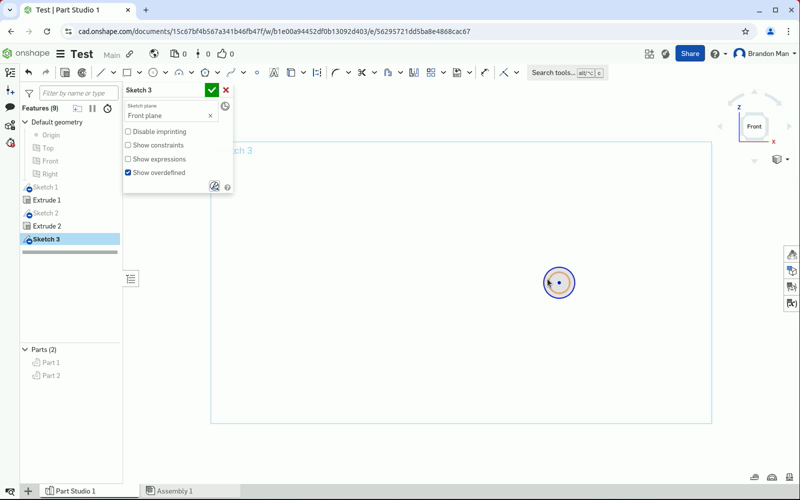
scroll(6)
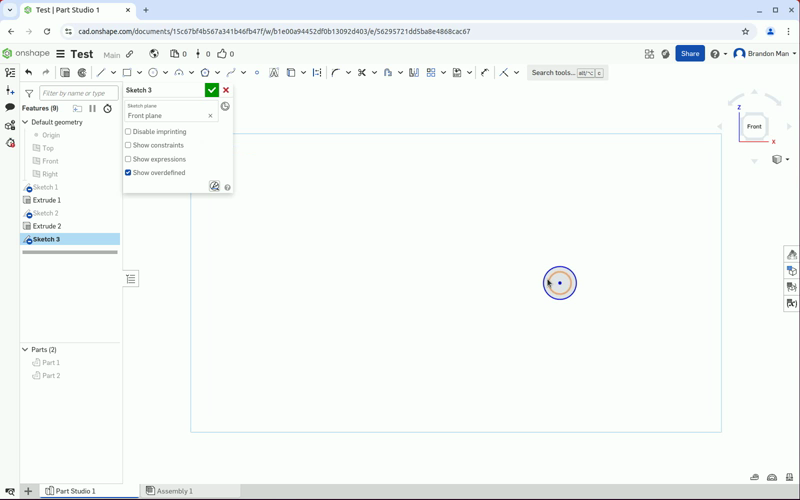
scroll(6)
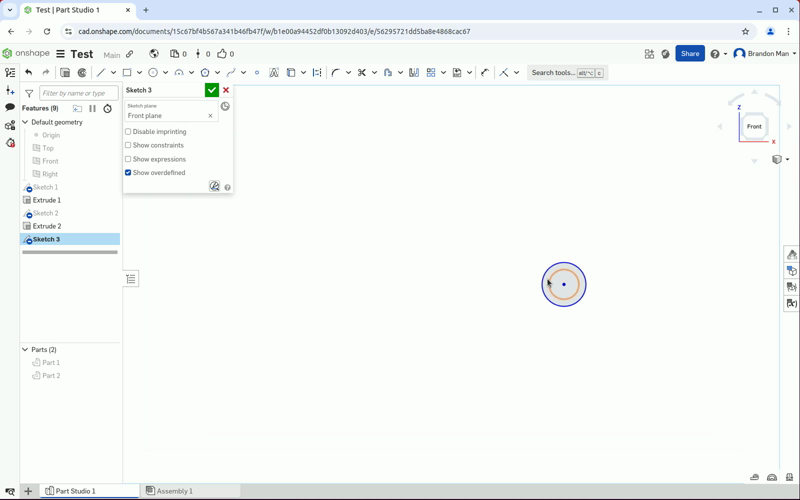
scroll(6)
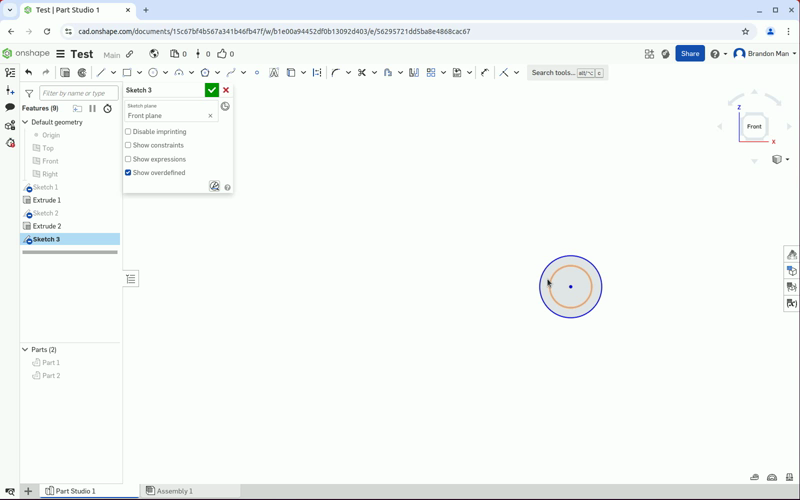
scroll(6)
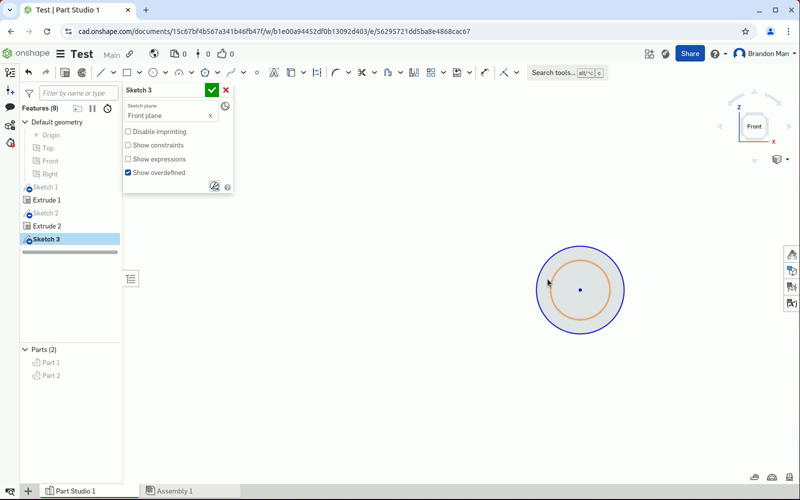
scroll(6)
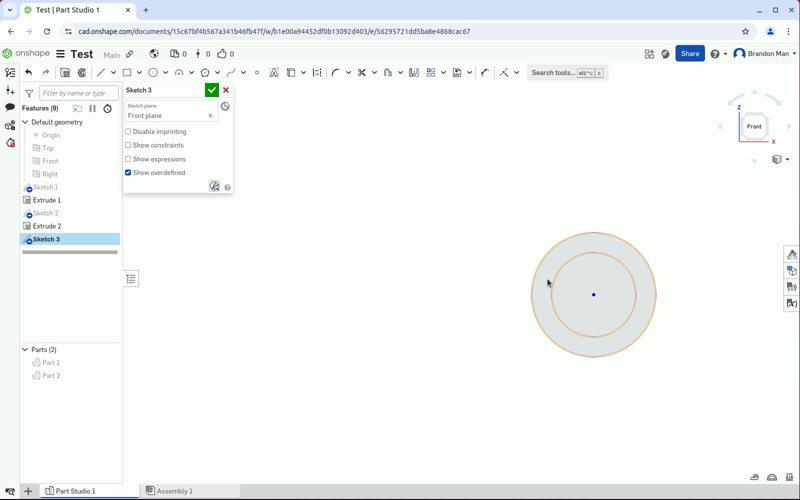
scroll(6)
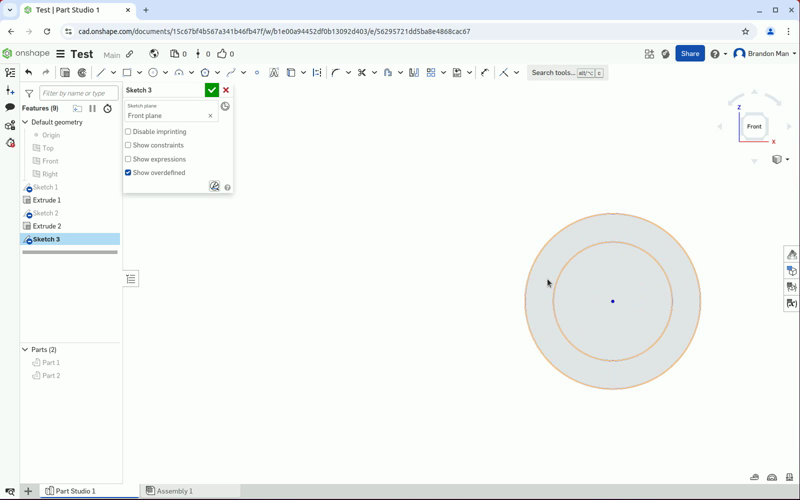
scroll(6)
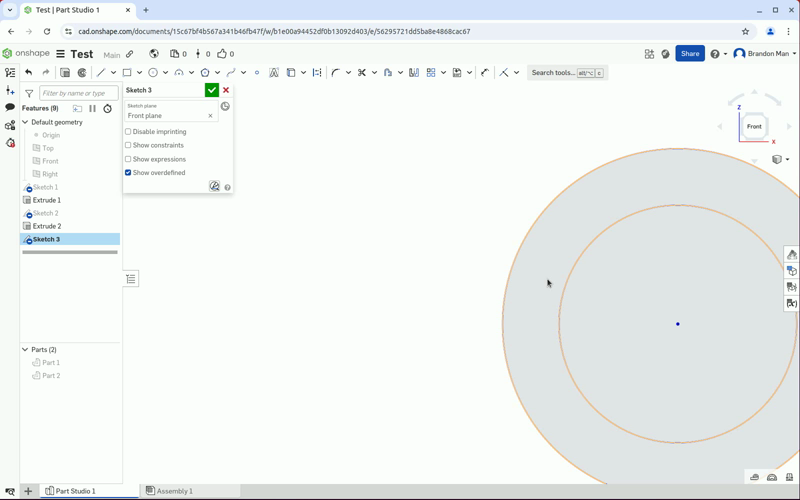
click(547, 278)
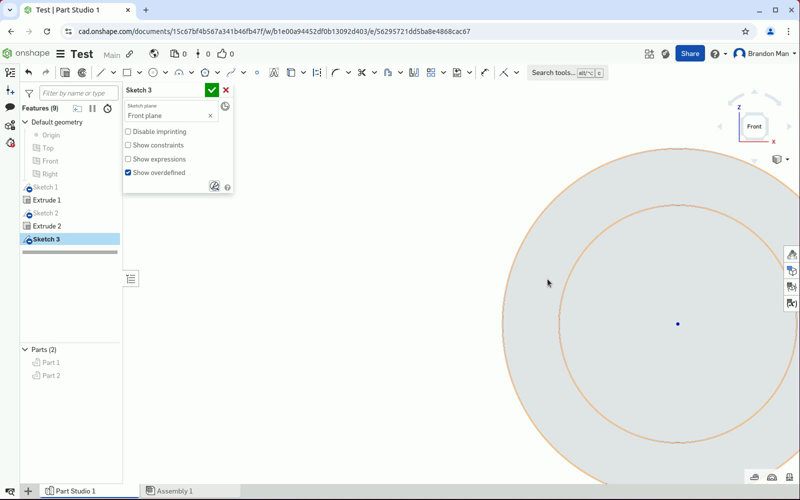
scroll(-6)
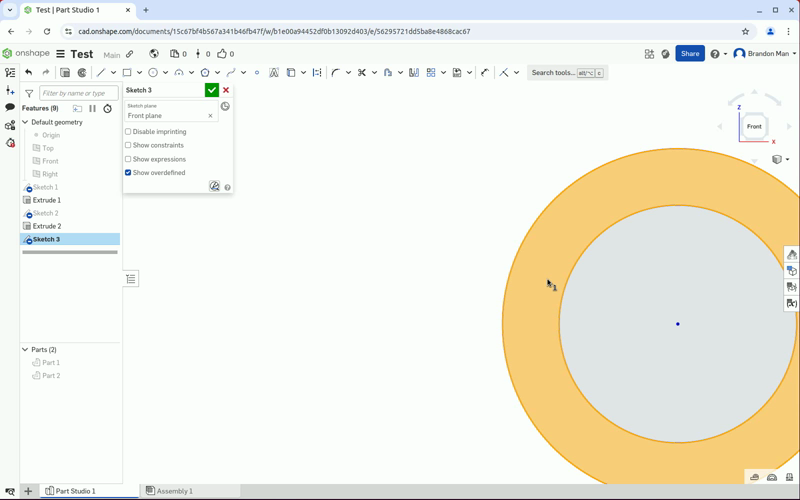
scroll(-6)
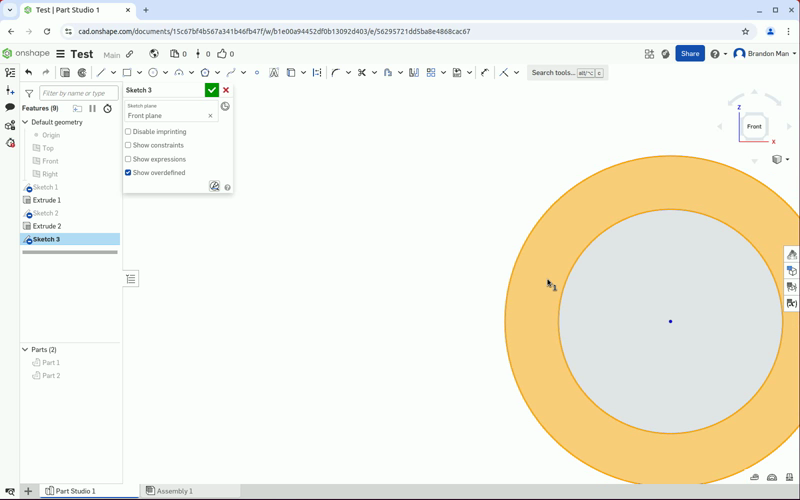
scroll(-6)
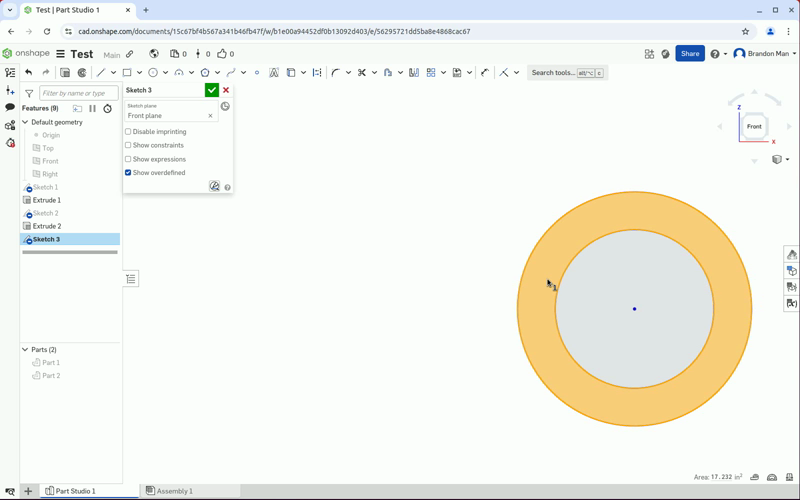
scroll(-6)
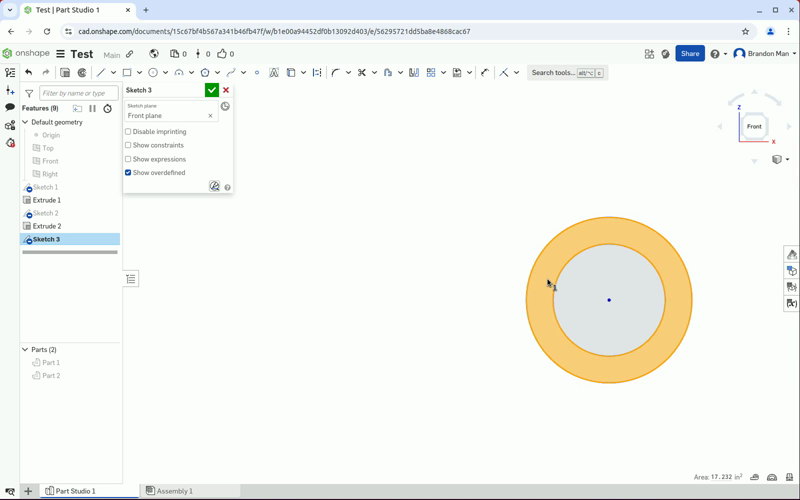
scroll(-6)
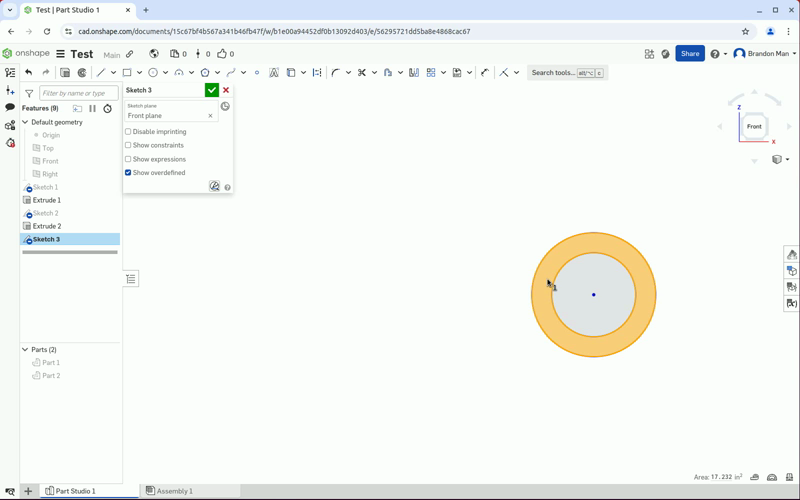
scroll(-6)
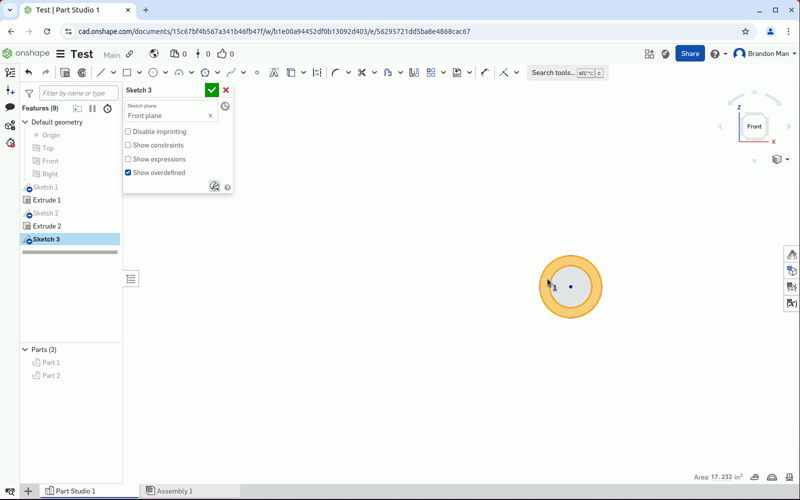
scroll(-6)
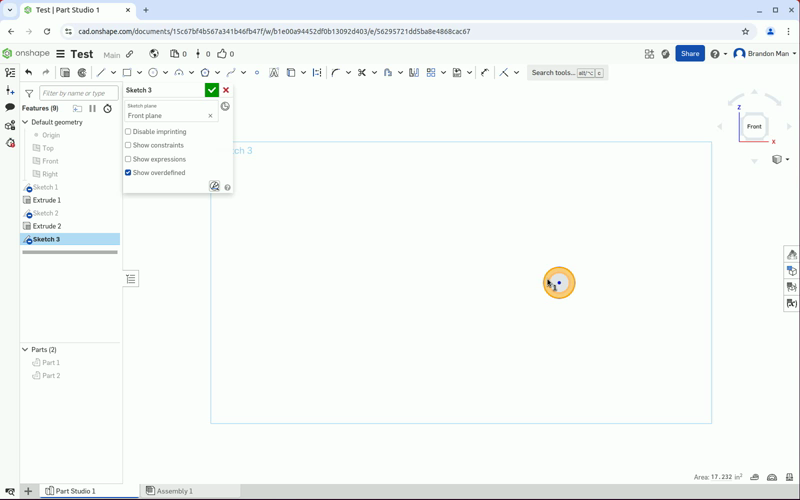
mouse_move(73, 352)
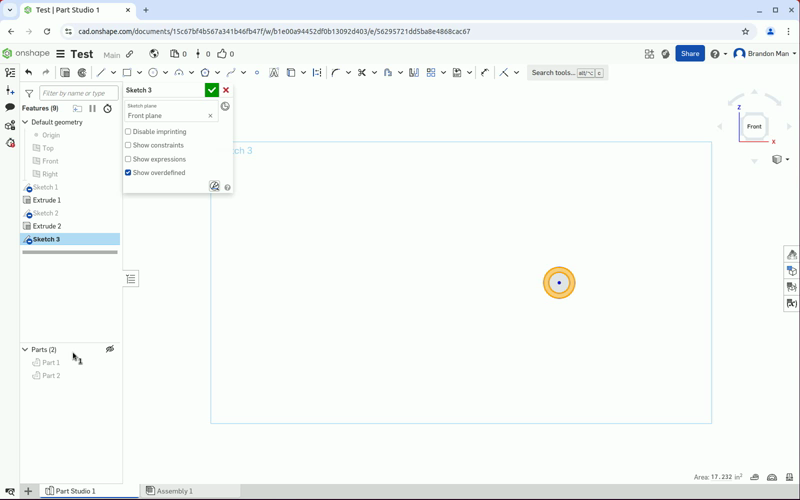
key(shift+y)
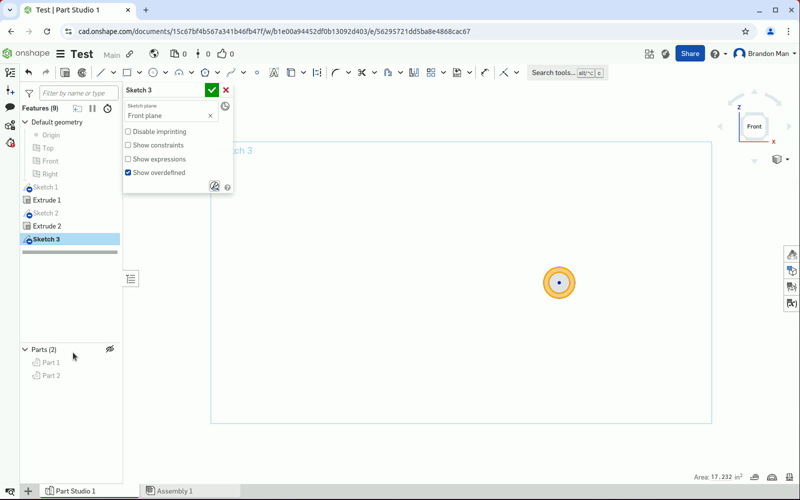
key(shift+e)
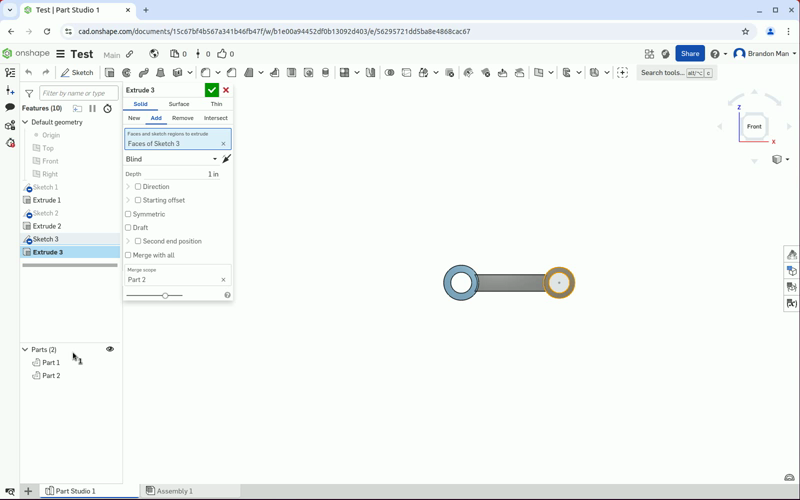
mouse_move(143, 106)
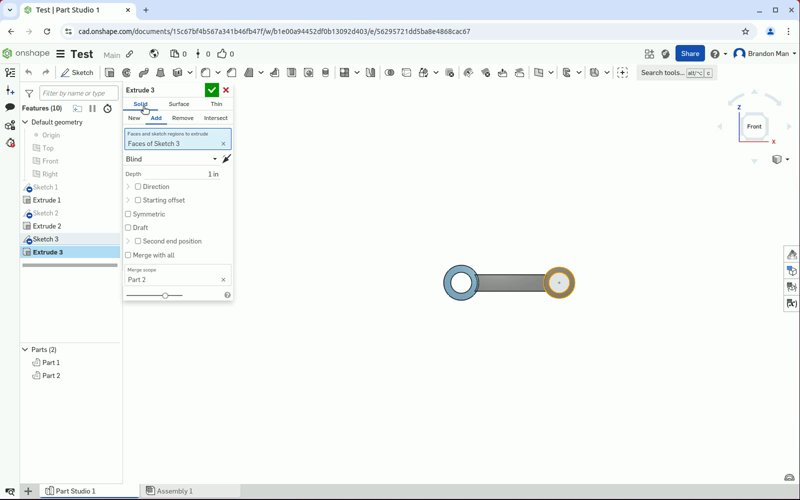
click(143, 106)
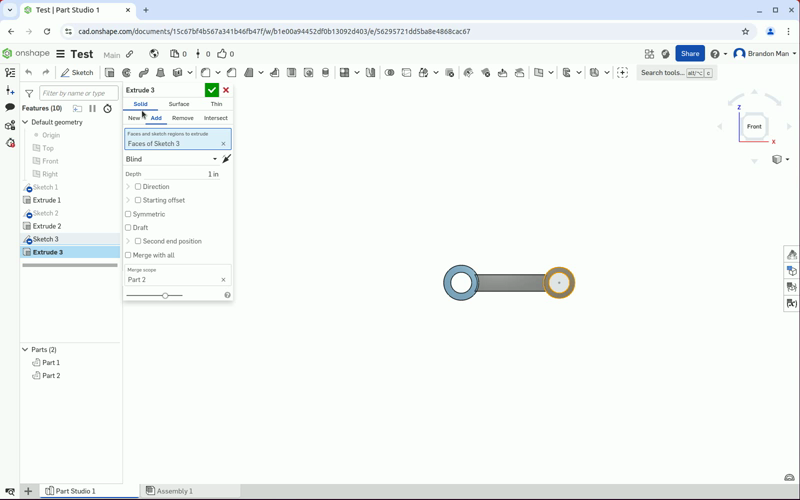
mouse_move(137, 120)
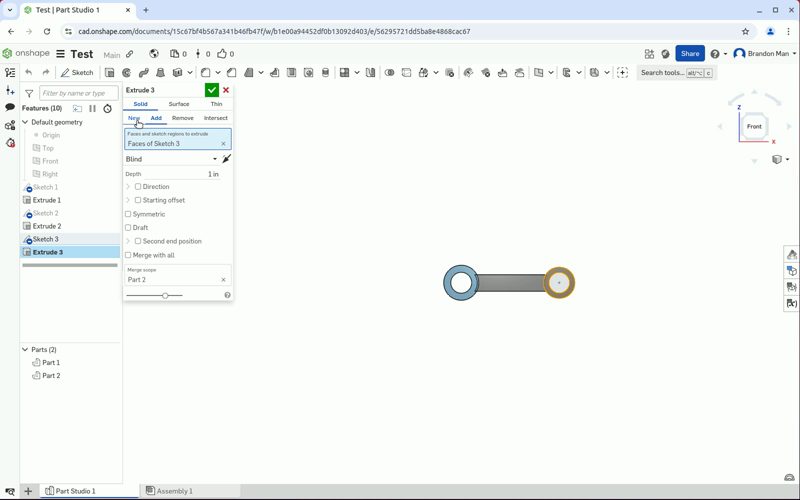
click(137, 120)
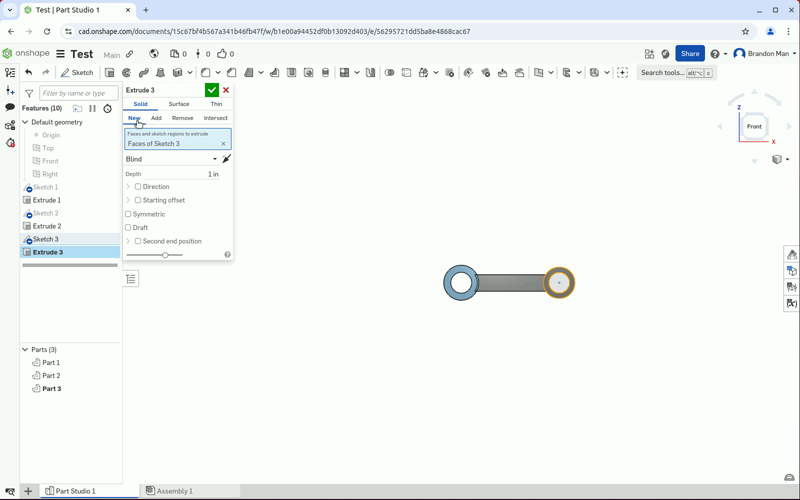
key(tab, 4)
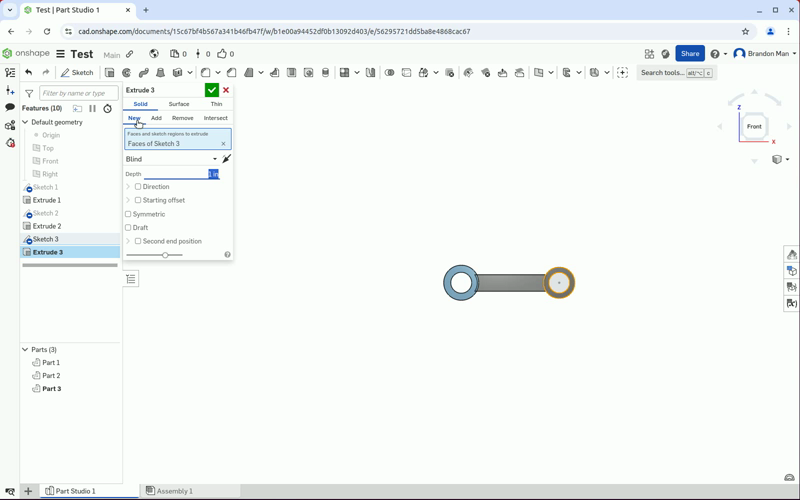
text(6.74)
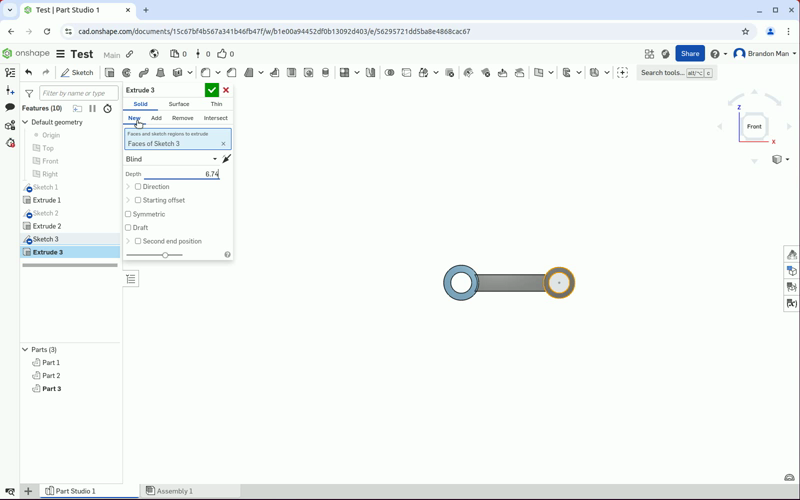
key(enter)
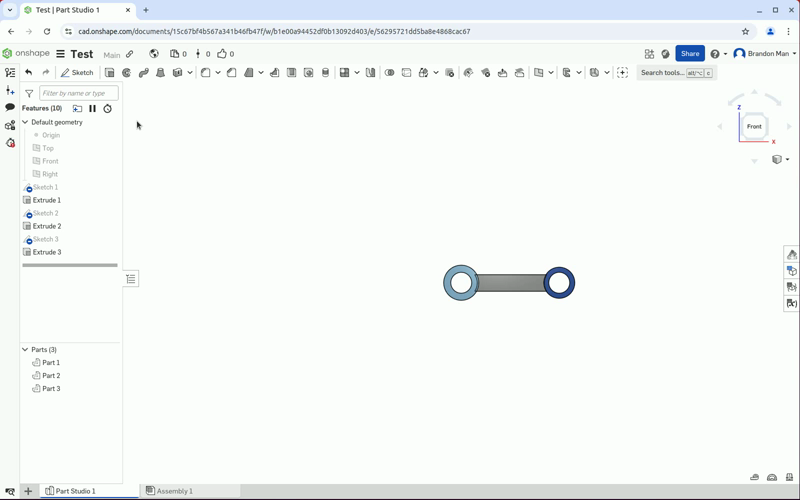
key(shift+h)
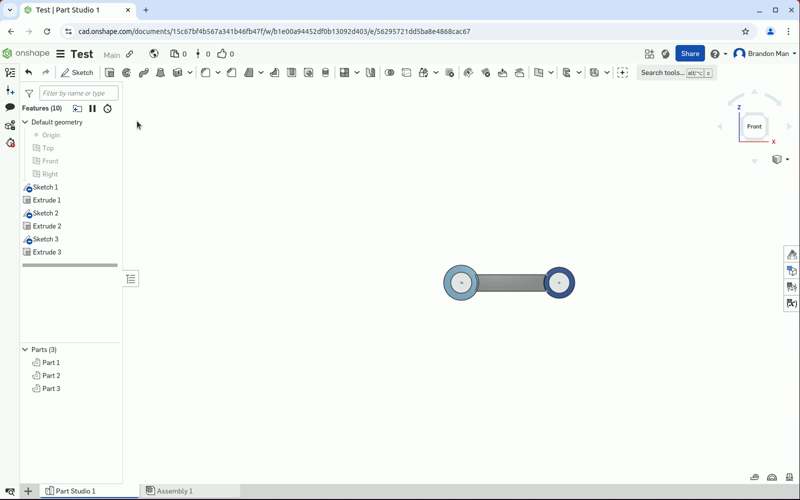
key(shift+h)
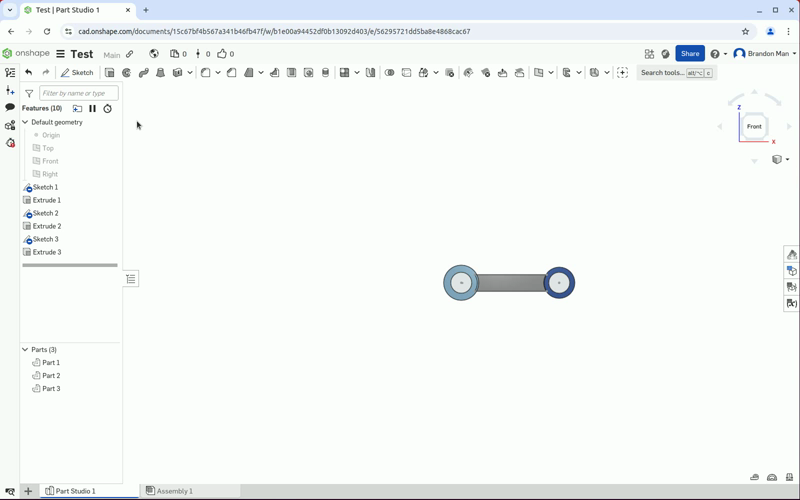
key(shift+7)
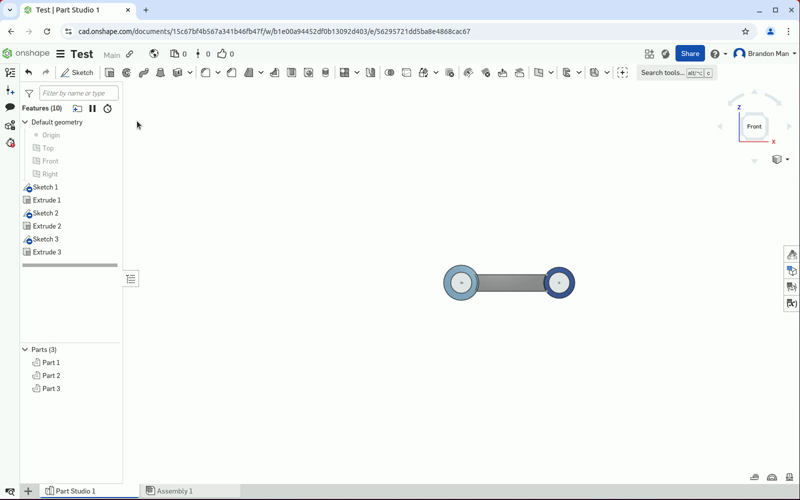
key(left, 2)
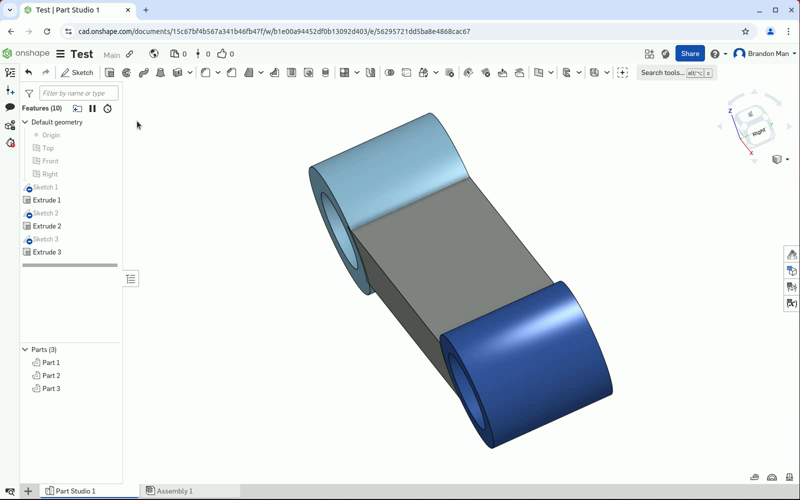
key(down, 2)
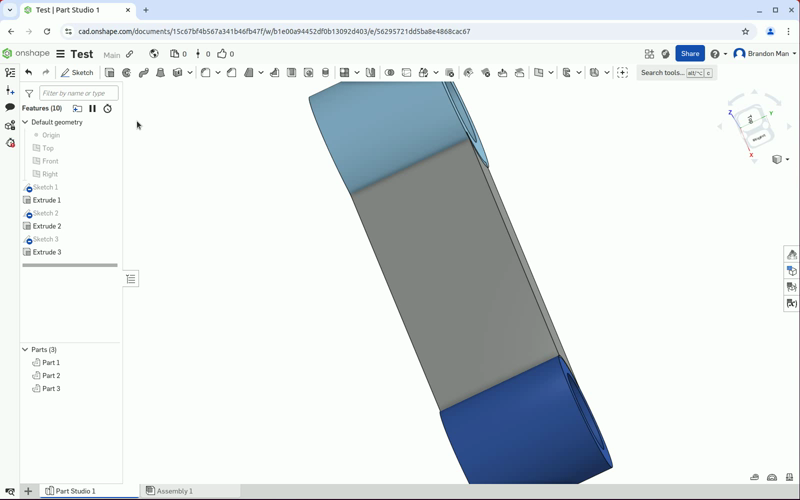
key(up, 2)
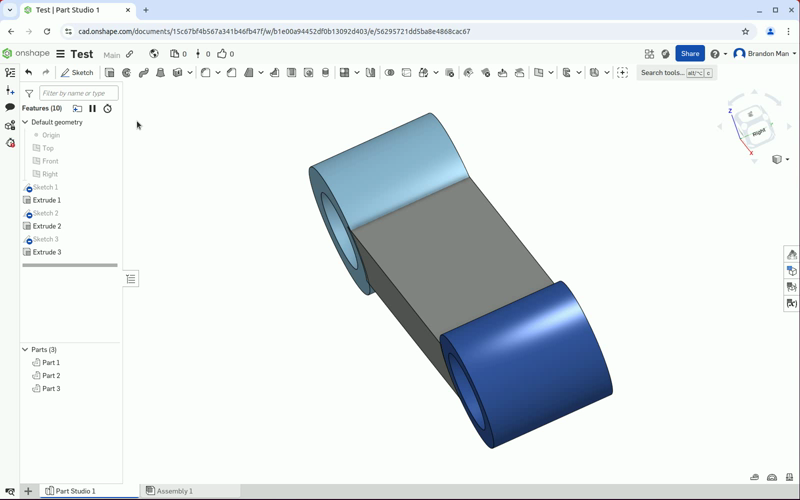
key(right, 2)
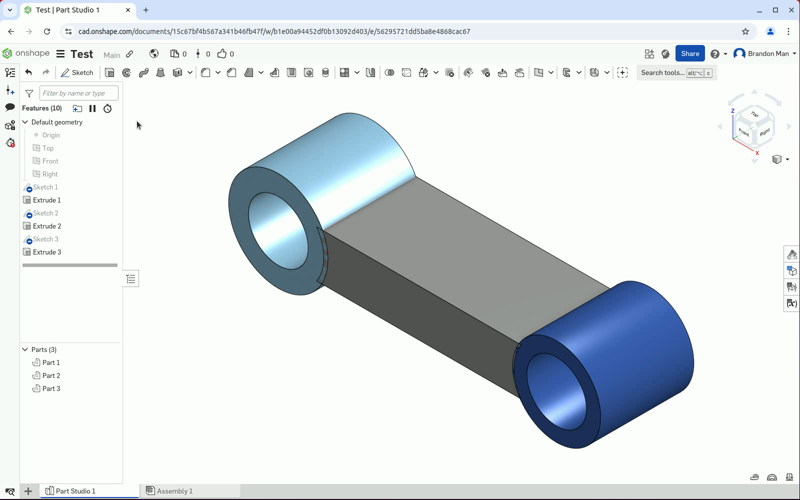
mouse_move(73, 189)
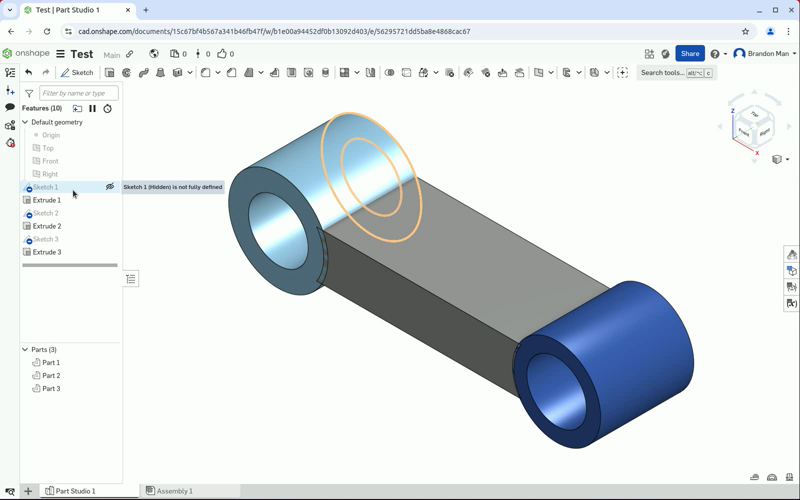
click(73, 189)